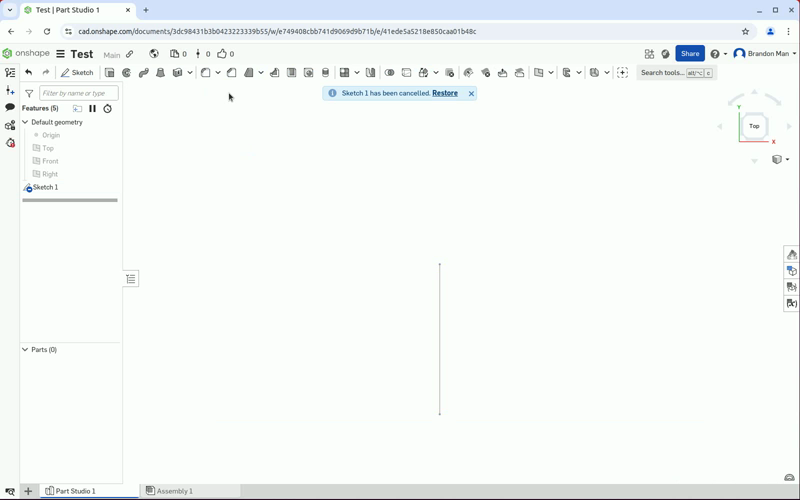
key(shift+h)
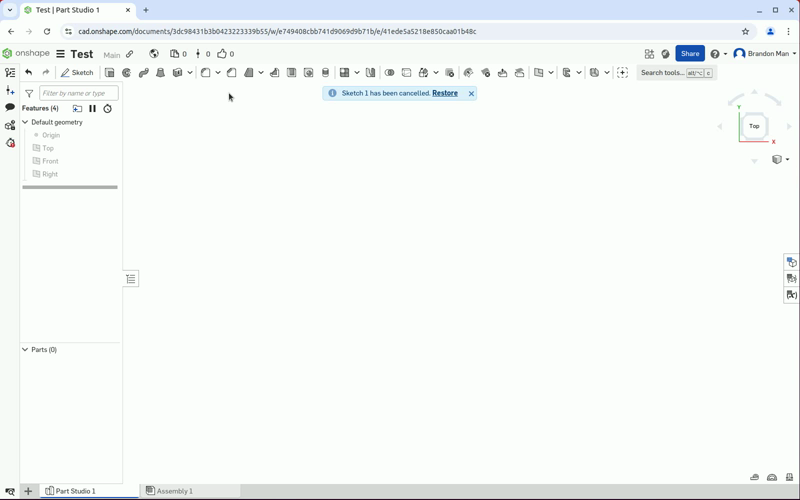
mouse_move(73, 352)
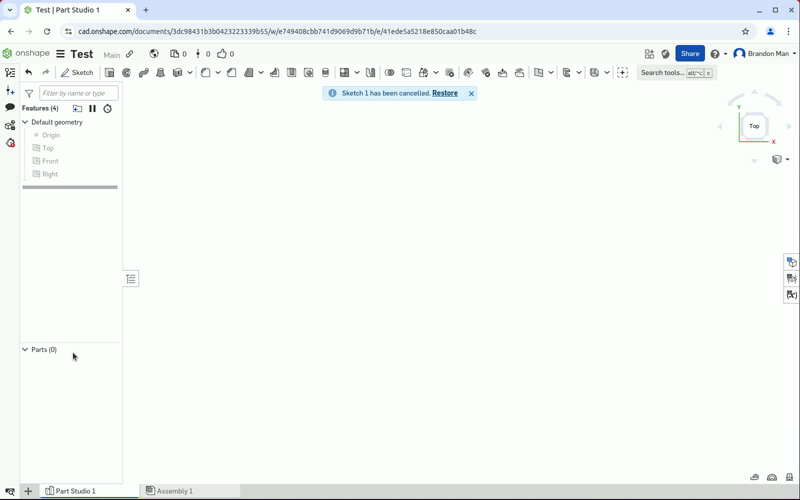
key(y)
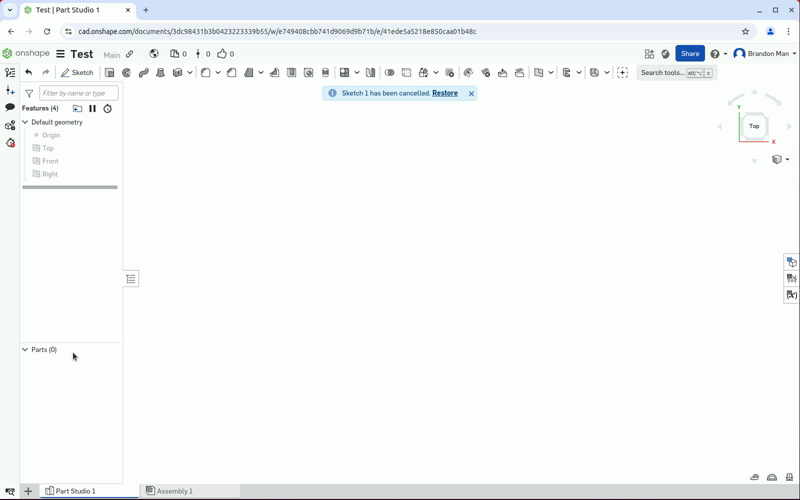
key(shift+p)
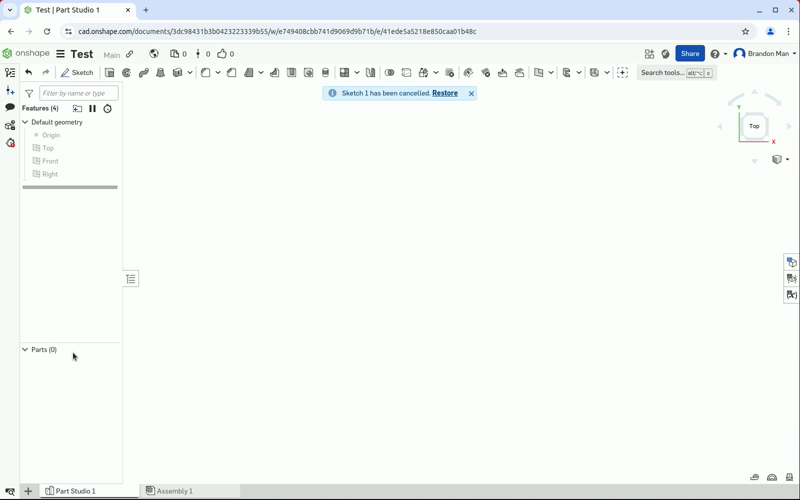
key(space)
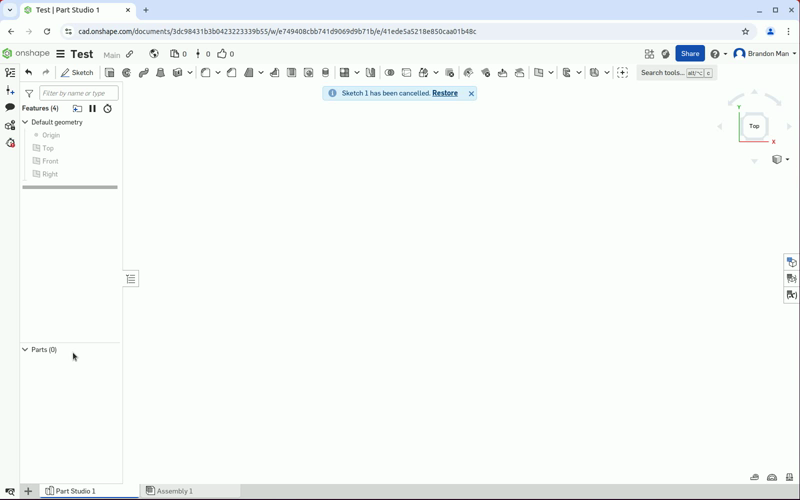
key_down(shift)
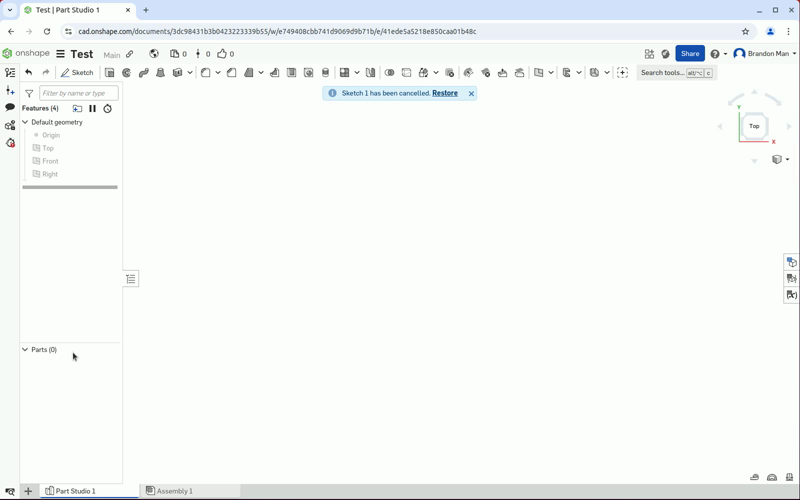
key(up)
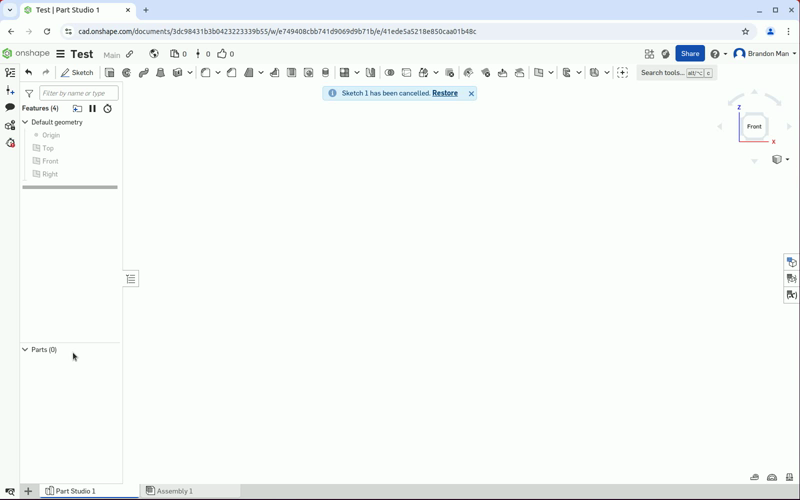
key_up(shift)
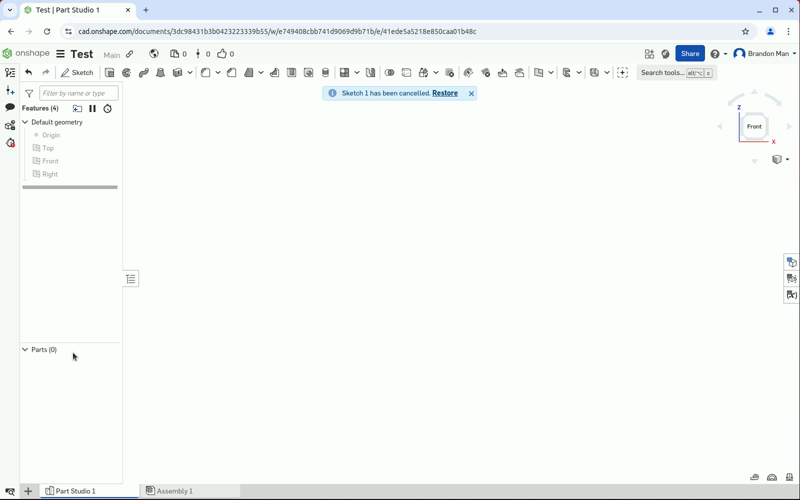
mouse_move(73, 352)
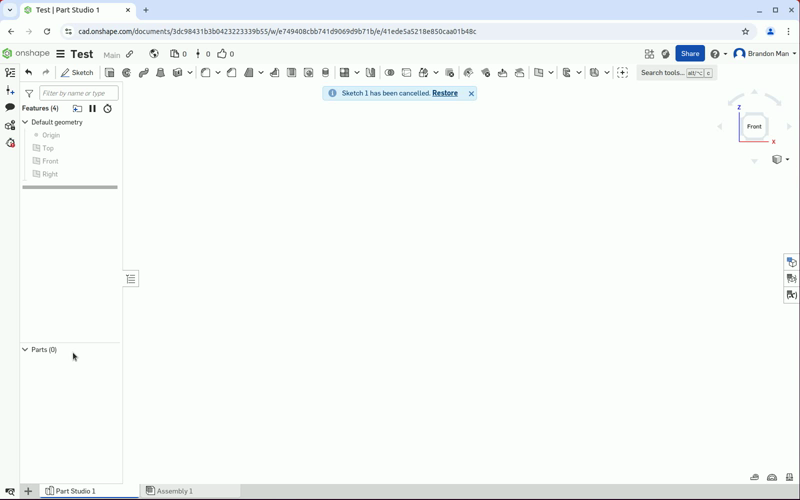
key(shift+y)
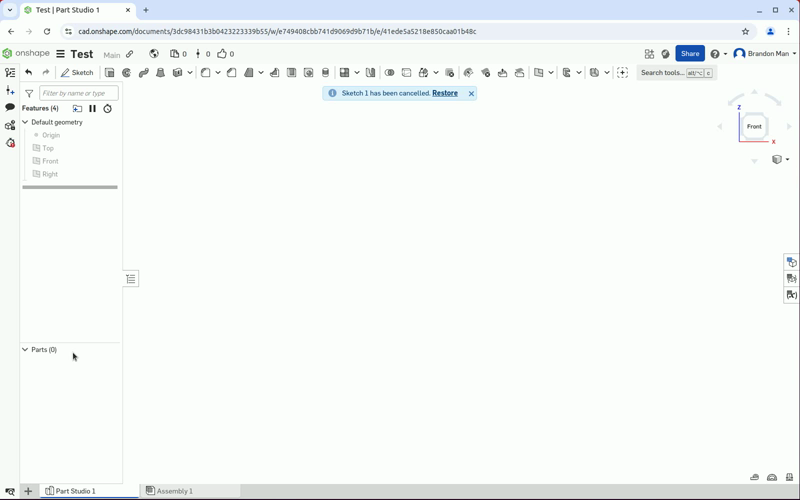
key(shift+s)
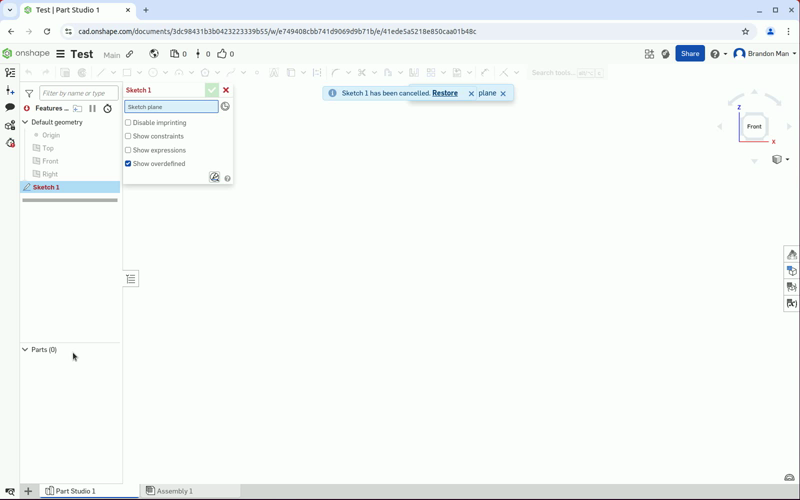
mouse_move(73, 163)
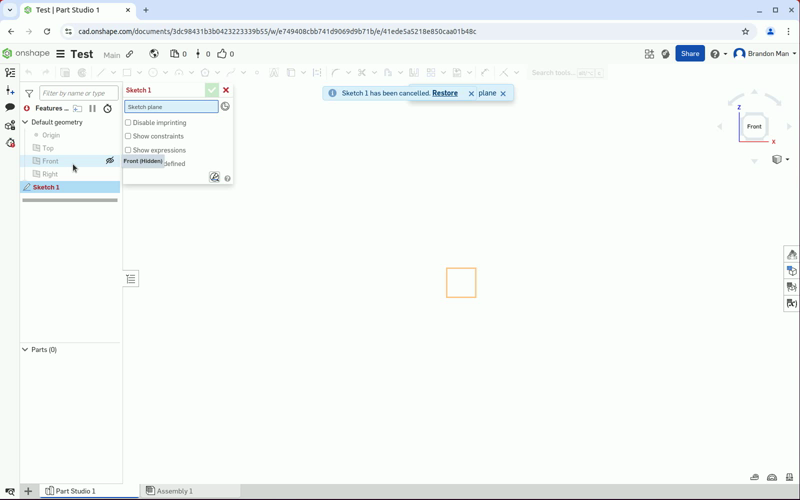
click(73, 163)
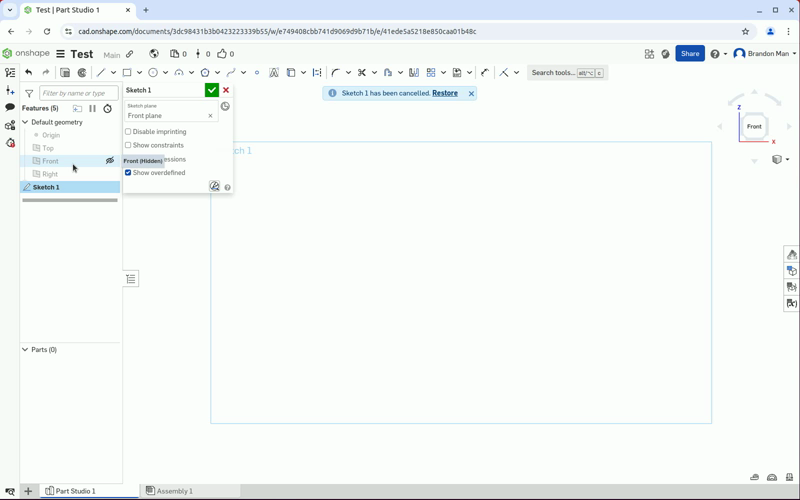
mouse_move(73, 352)
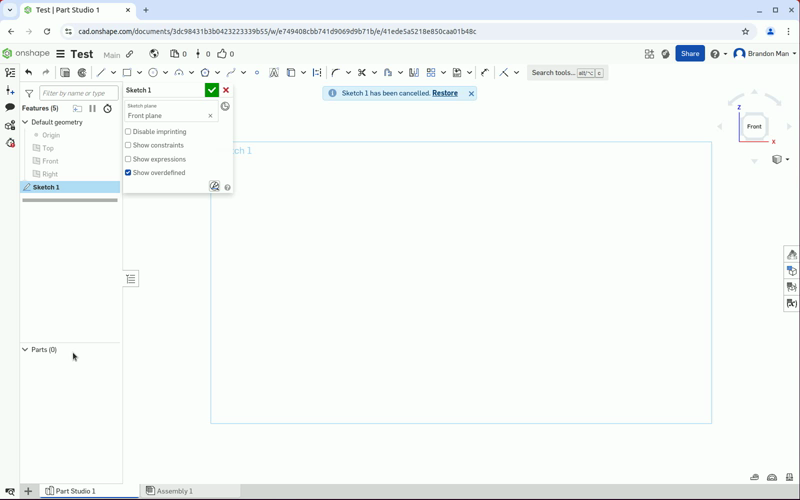
key(y)
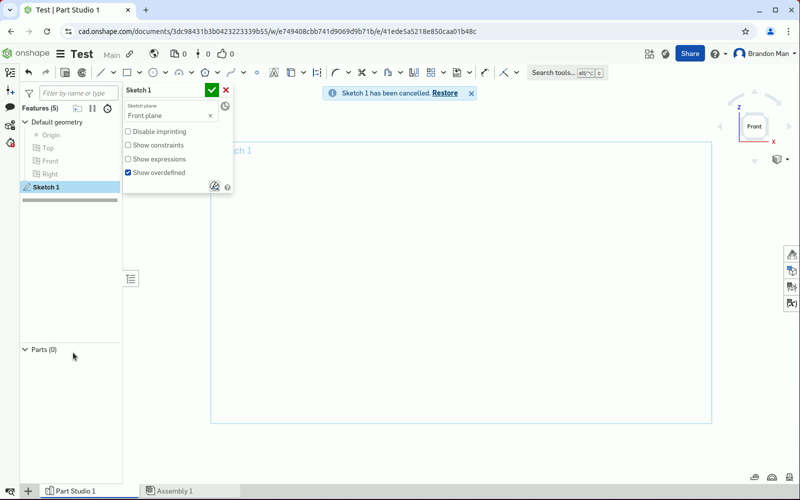
key(c)
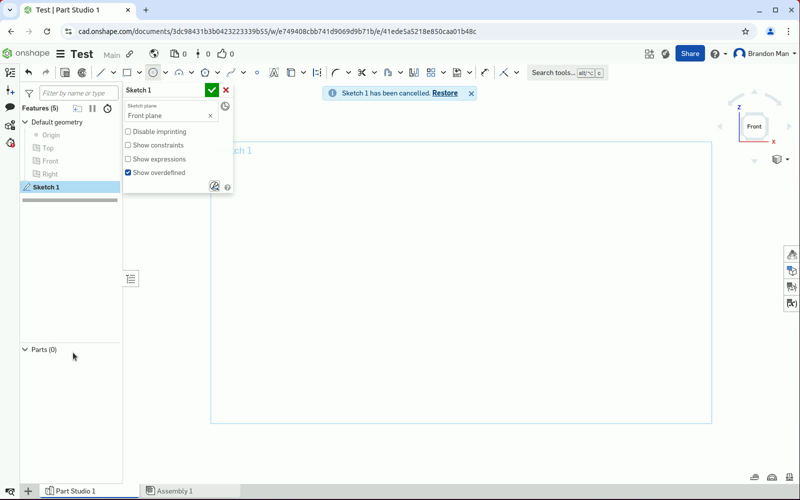
key_down(shift)
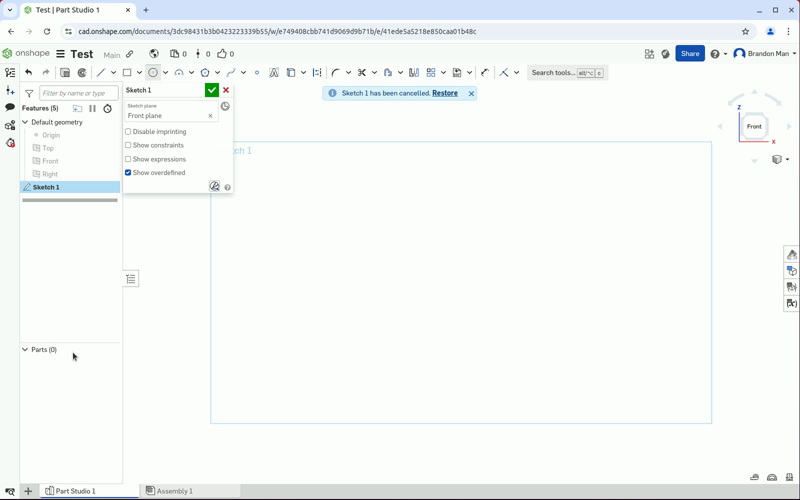
mouse_move(483, 291)
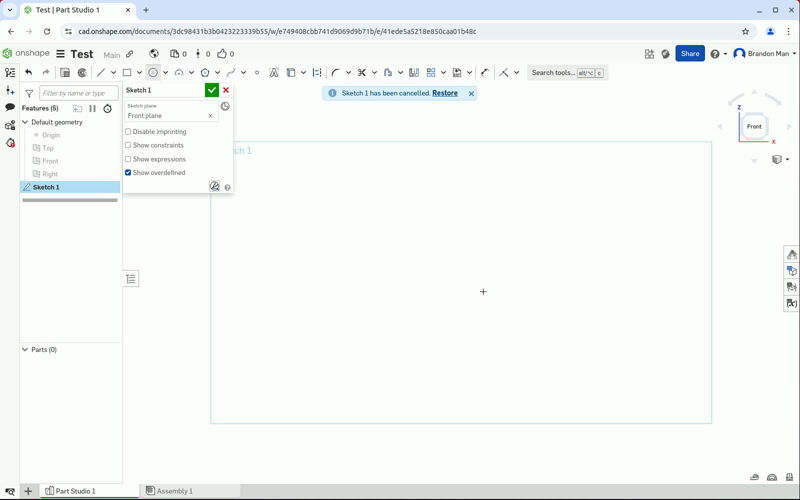
click(483, 291)
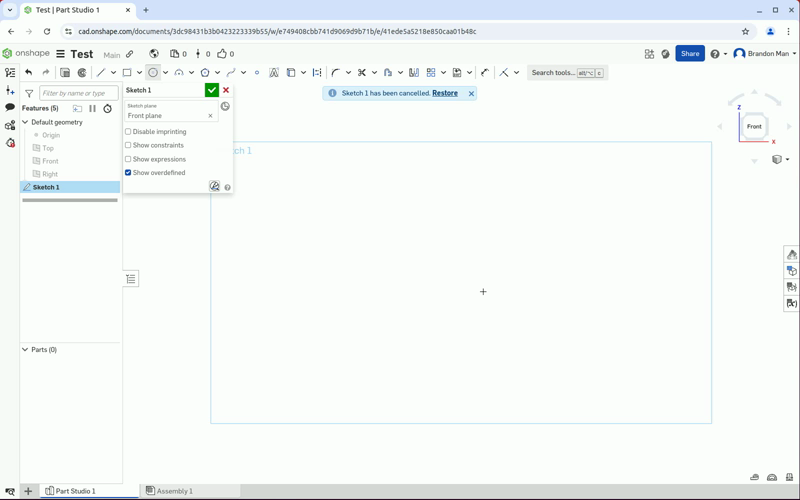
key_up(shift)
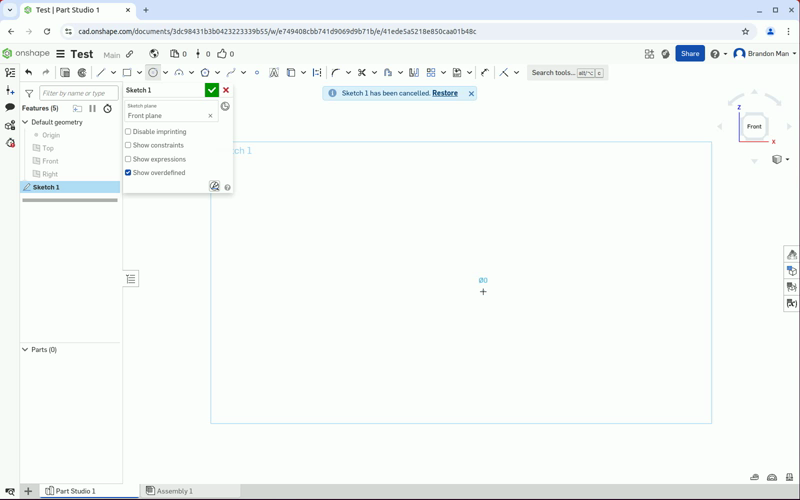
mouse_move(520, 291)
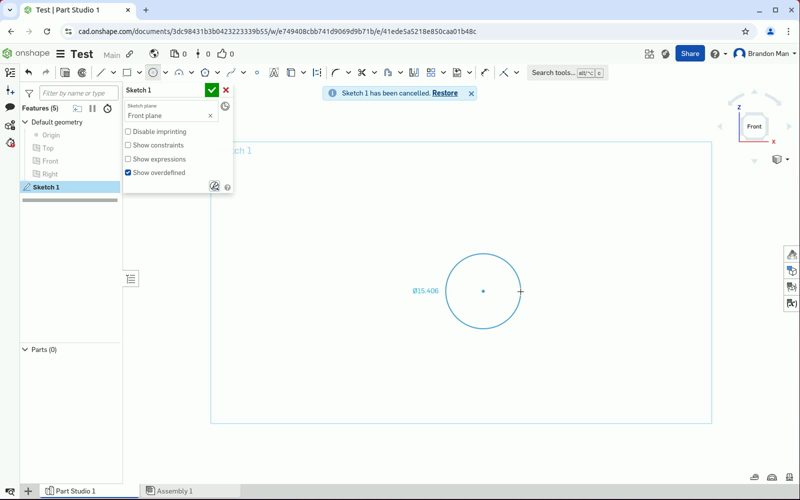
click(520, 291)
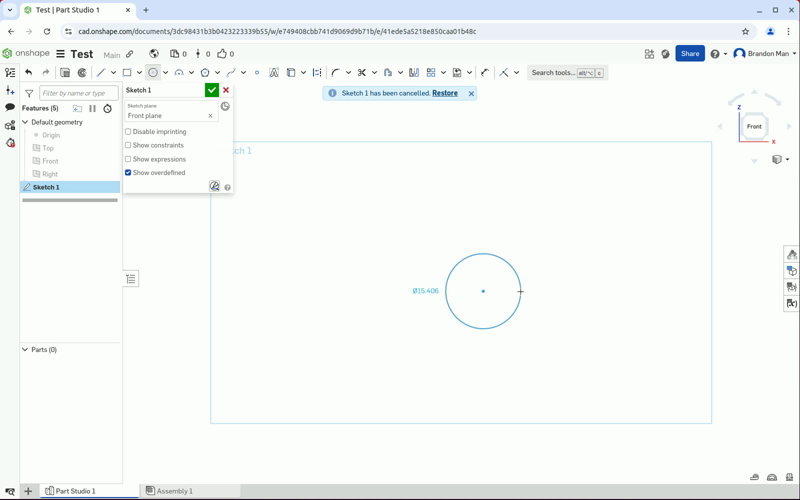
key(esc)
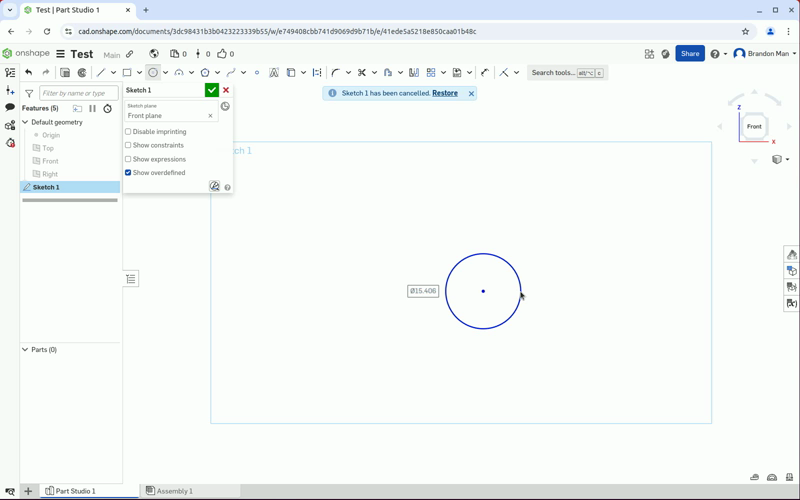
mouse_move(510, 307)
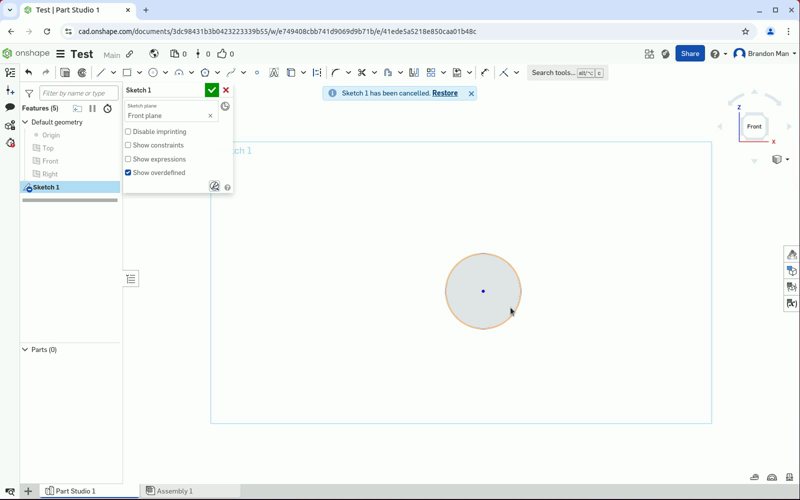
click(510, 307)
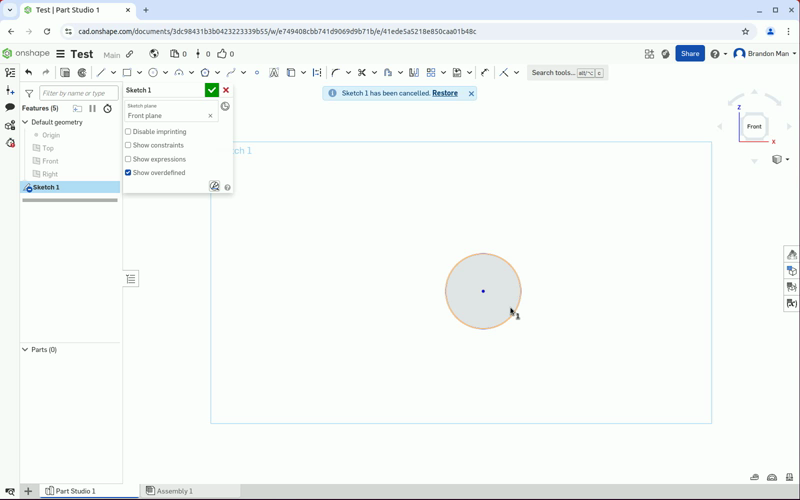
mouse_move(73, 352)
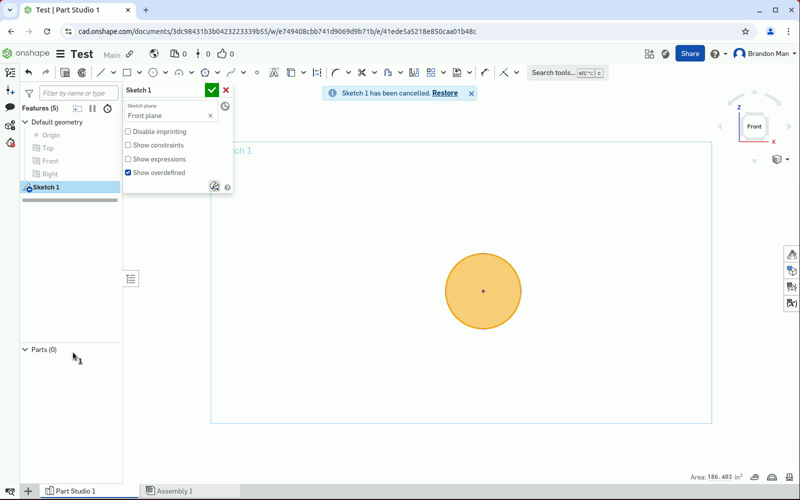
key(shift+y)
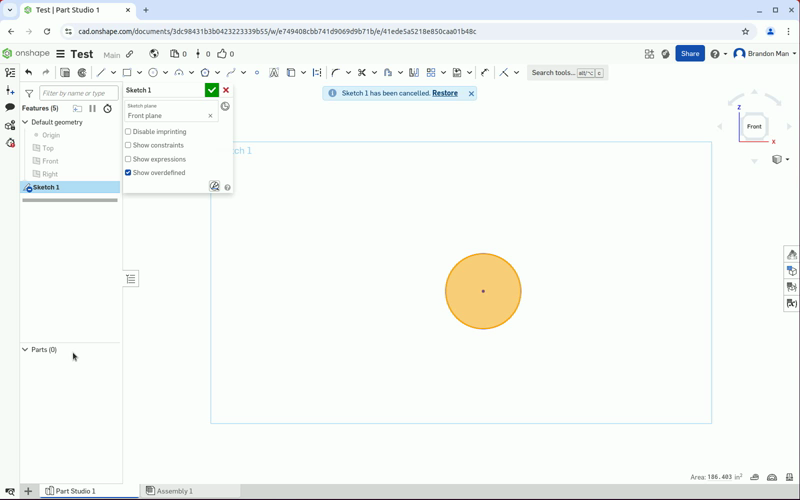
key(shift+e)
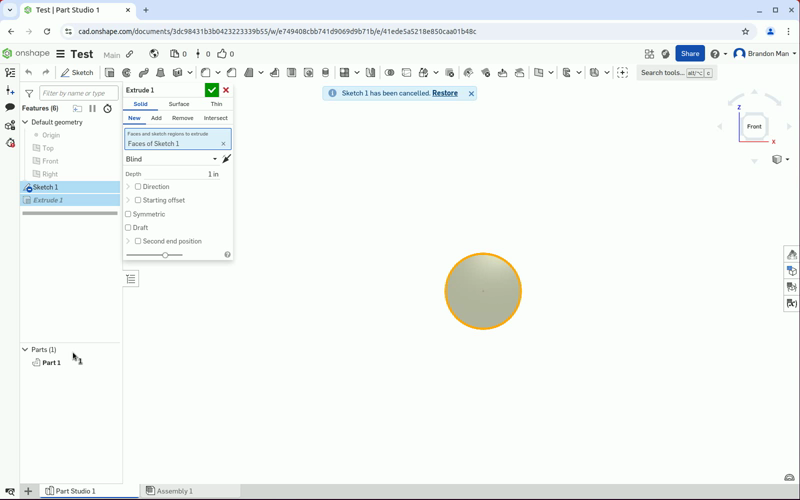
mouse_move(143, 106)
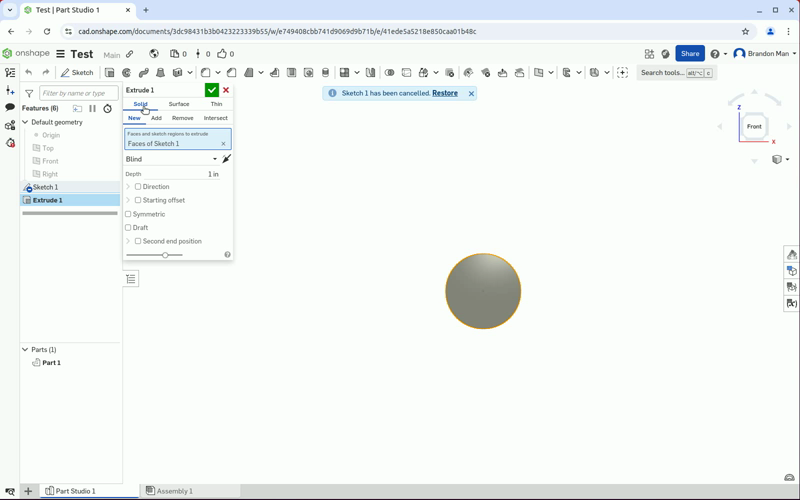
click(143, 106)
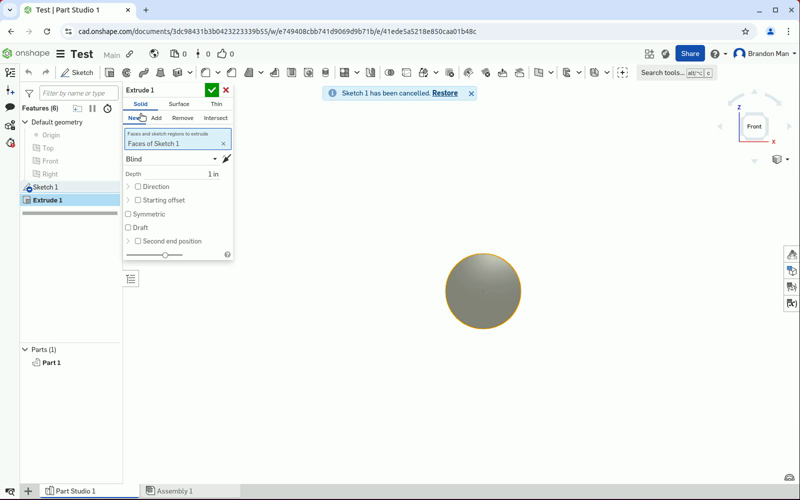
mouse_move(137, 120)
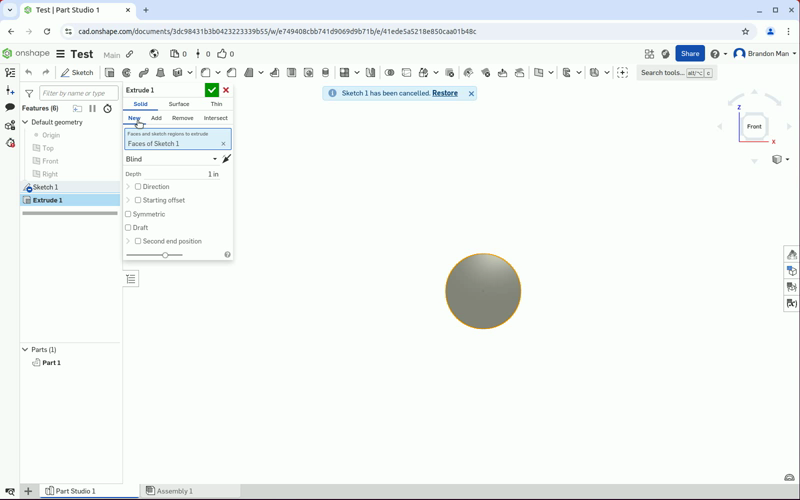
click(137, 120)
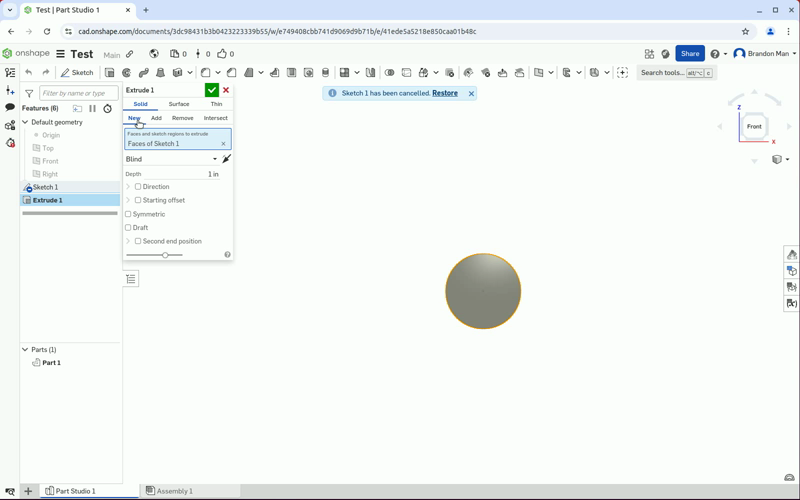
key(tab, 4)
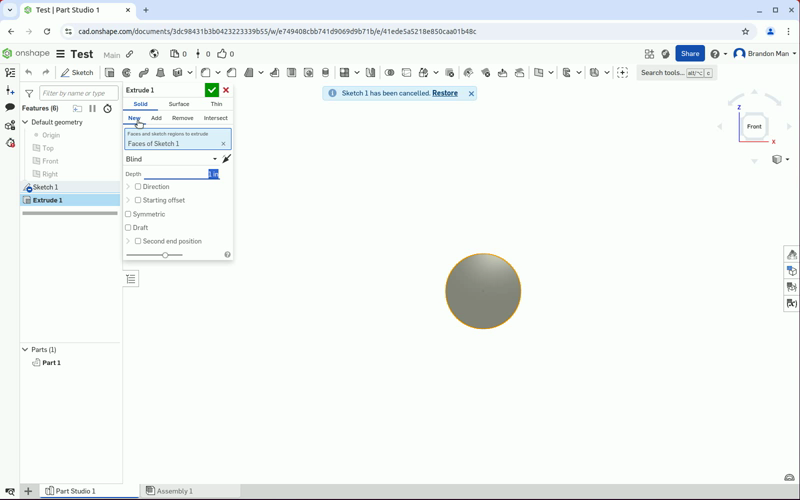
text(13.961)
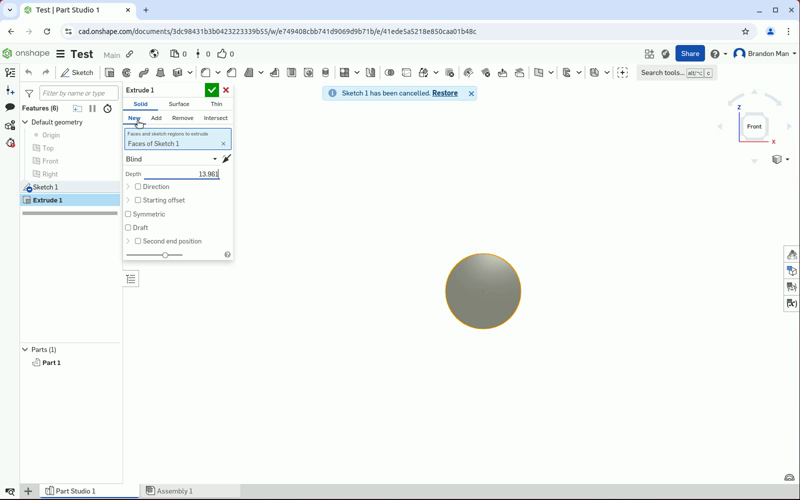
key(enter)
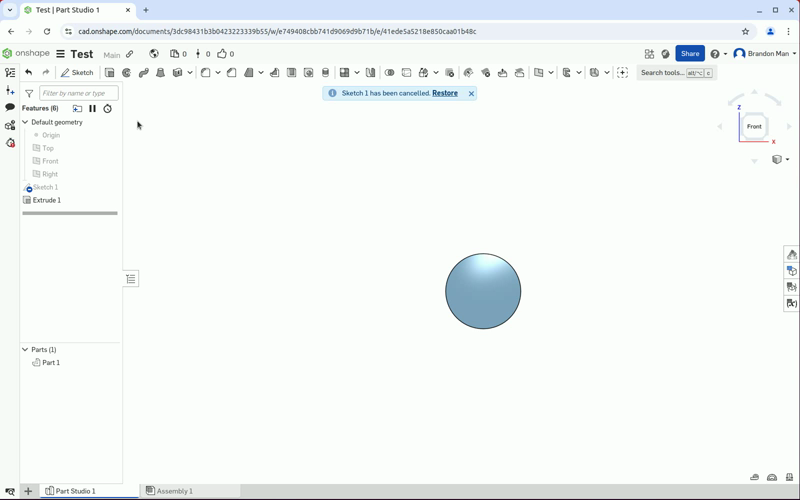
key(shift+h)
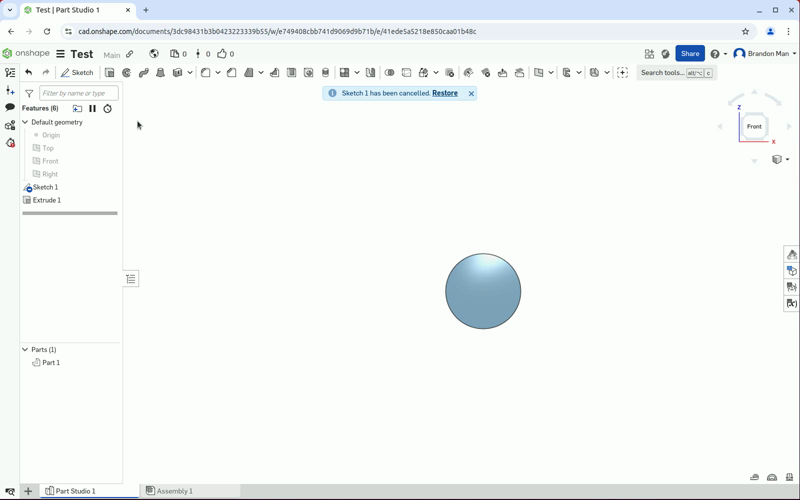
key(shift+h)
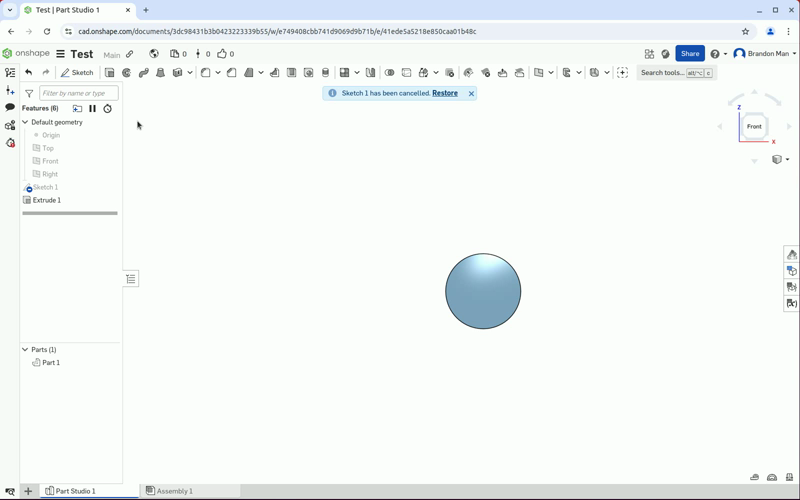
mouse_move(73, 189)
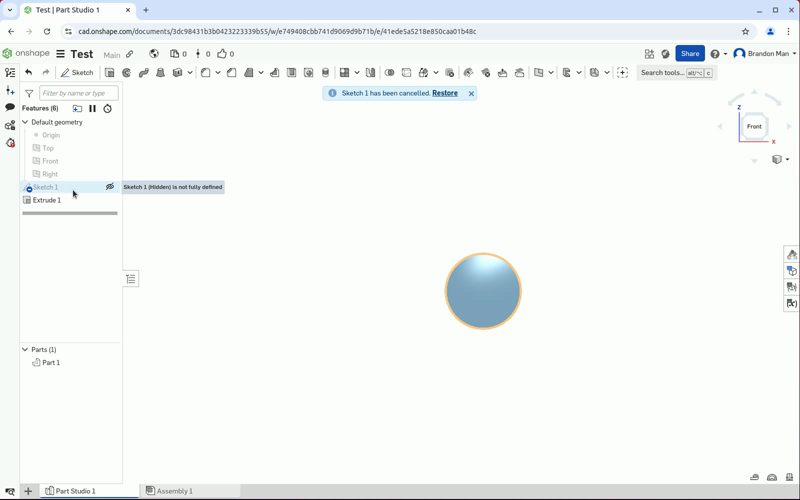
click(73, 189)
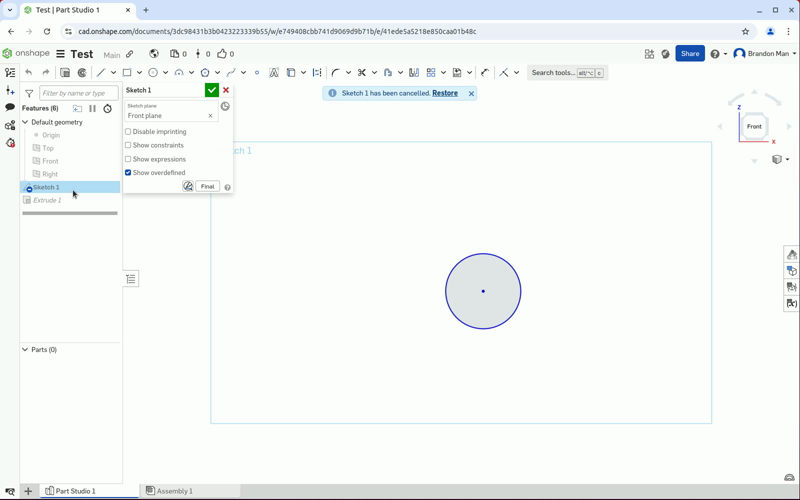
mouse_move(229, 92)
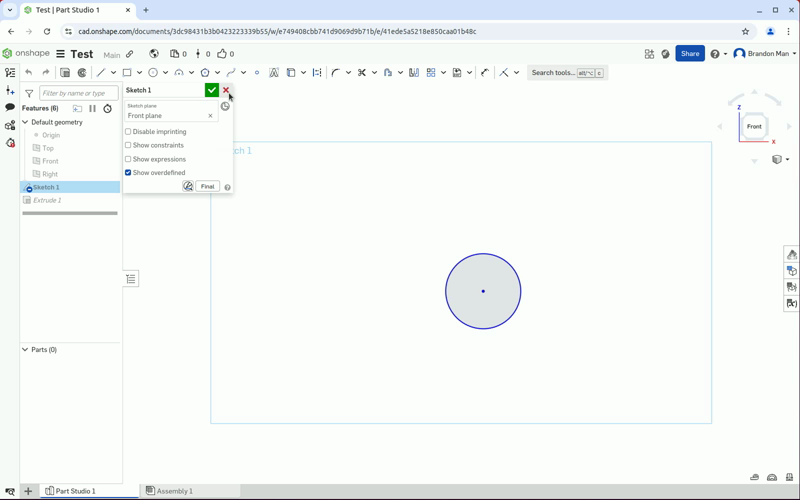
click(229, 92)
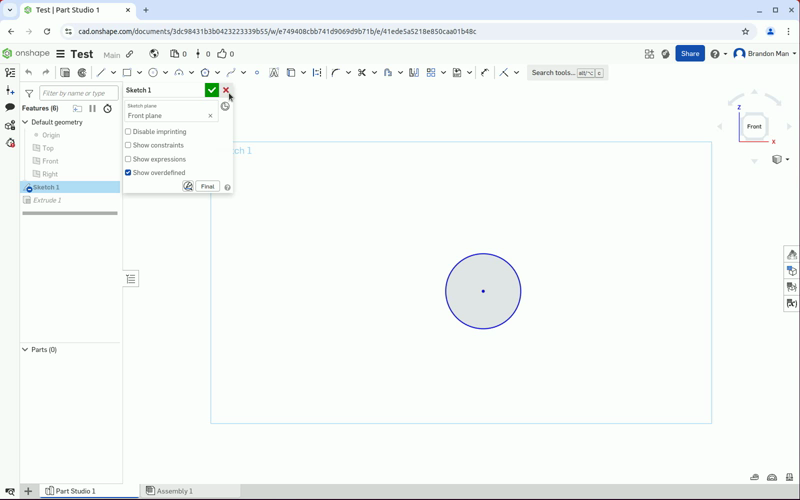
key(shift+s)
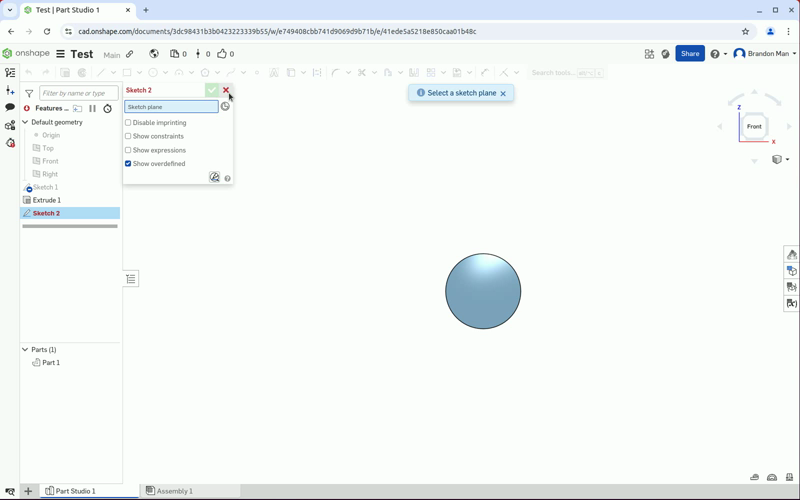
mouse_move(73, 163)
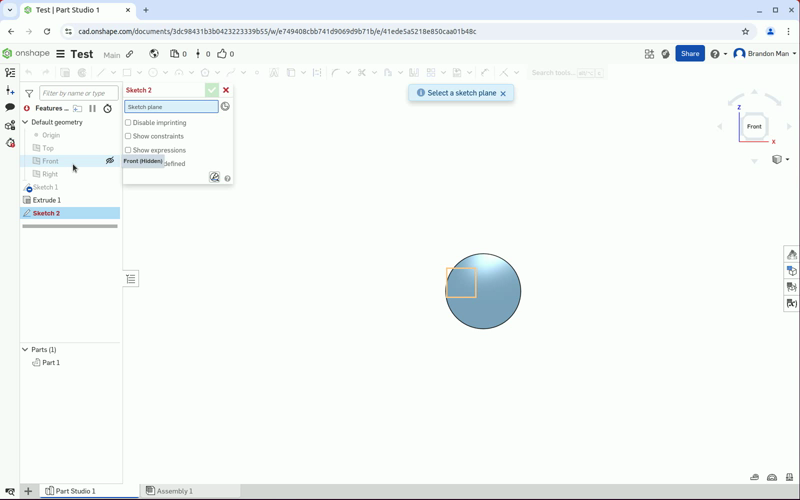
click(73, 163)
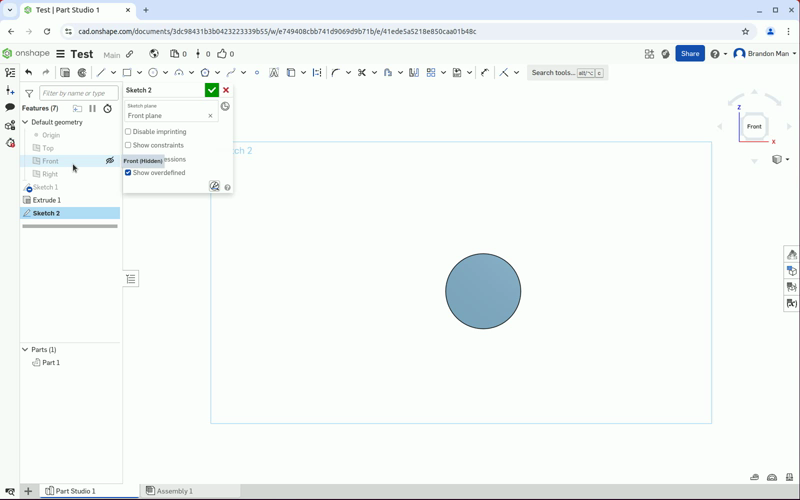
mouse_move(73, 352)
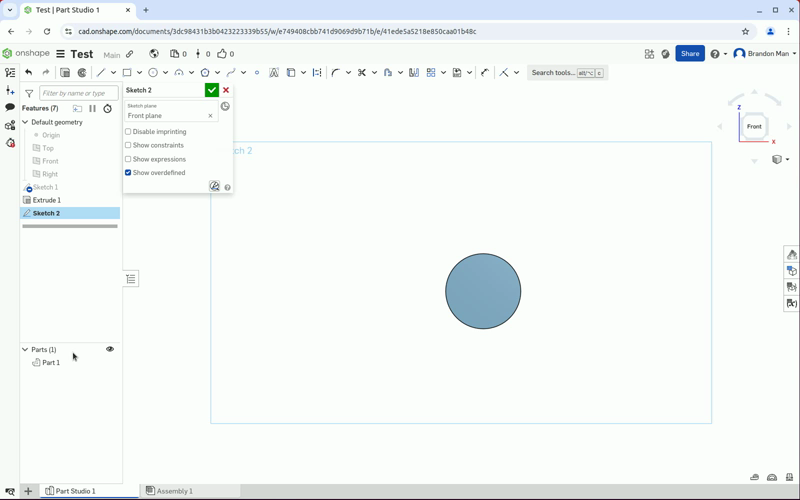
key(y)
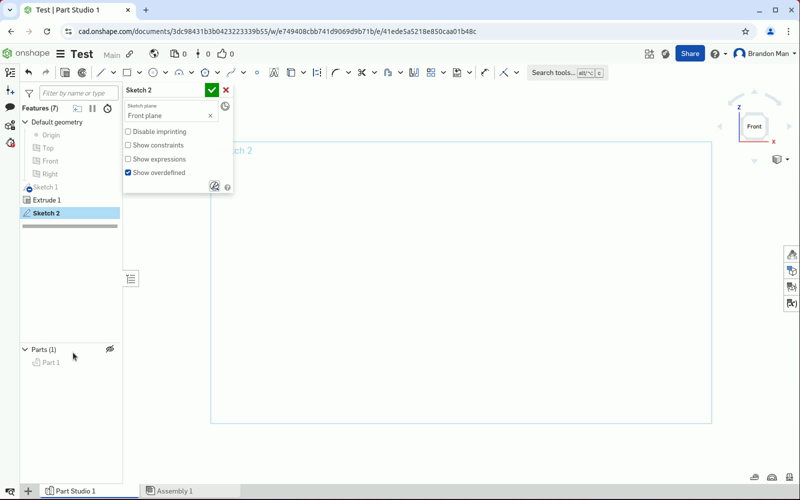
key(l)
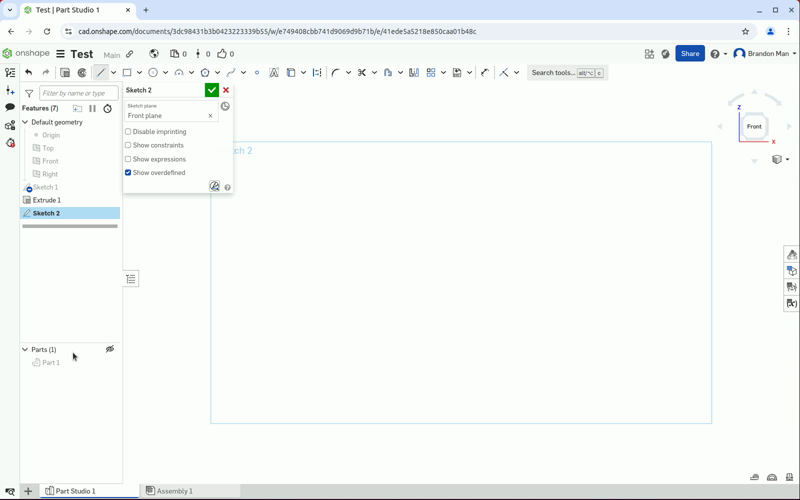
key_down(shift)
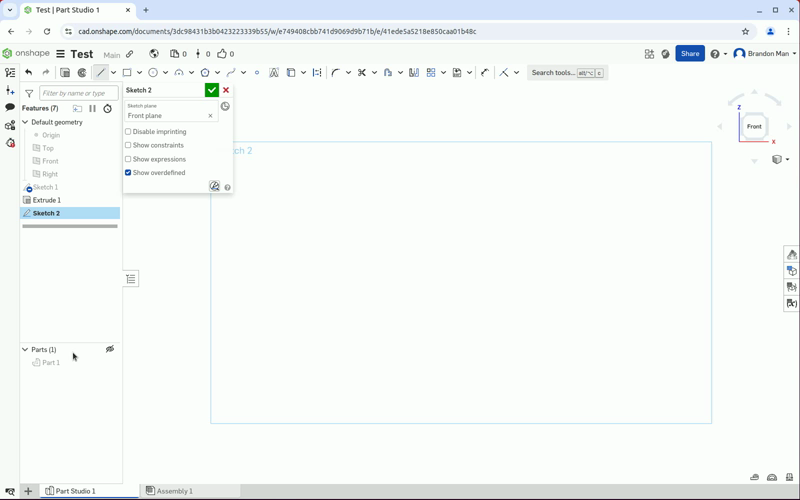
mouse_move(430, 330)
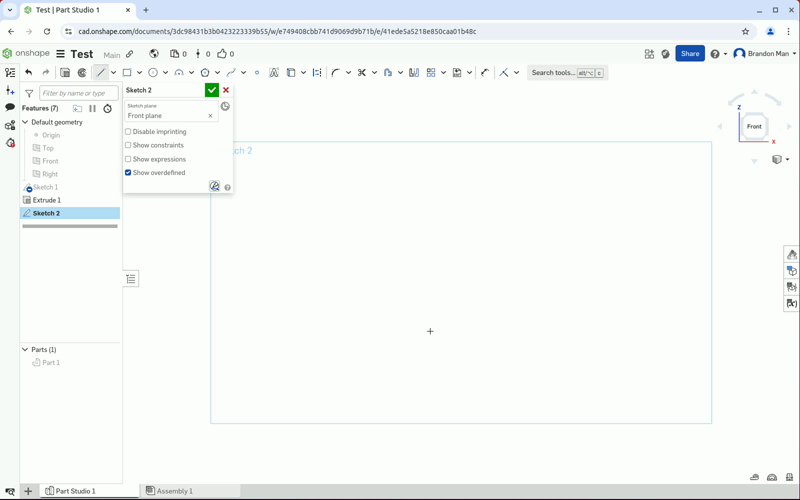
click(430, 330)
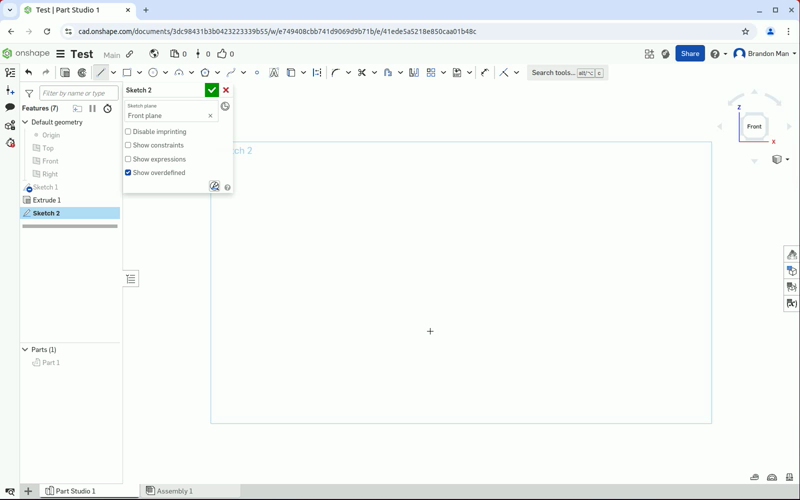
key_up(shift)
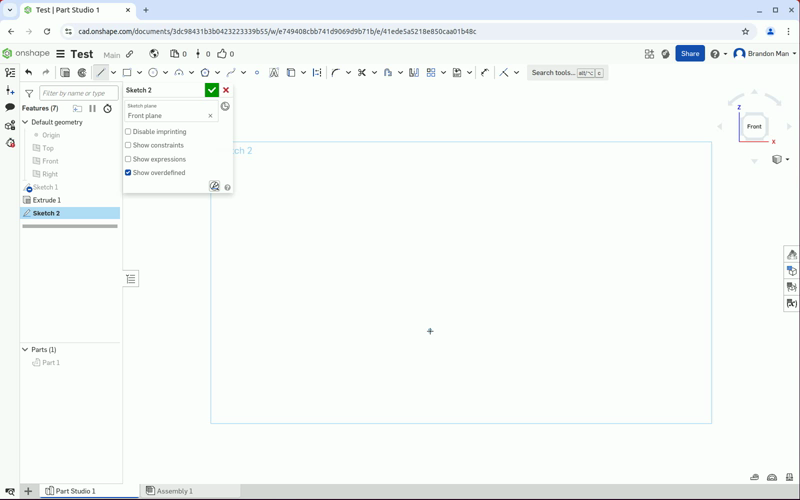
key_down(shift)
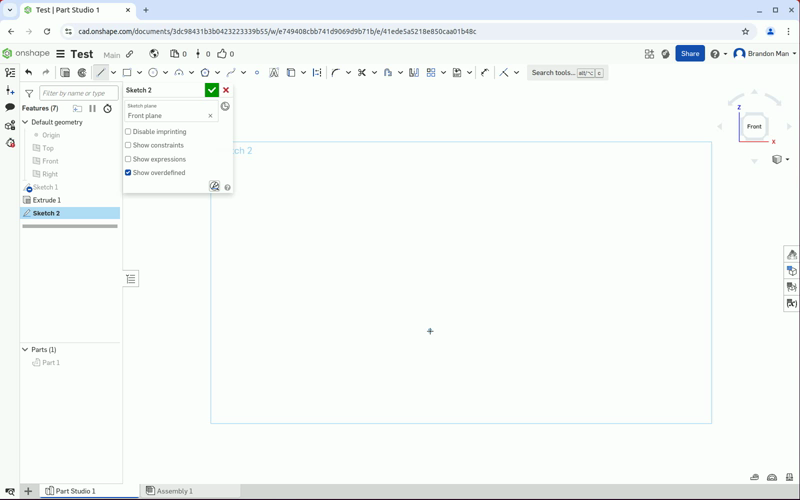
mouse_move(460, 330)
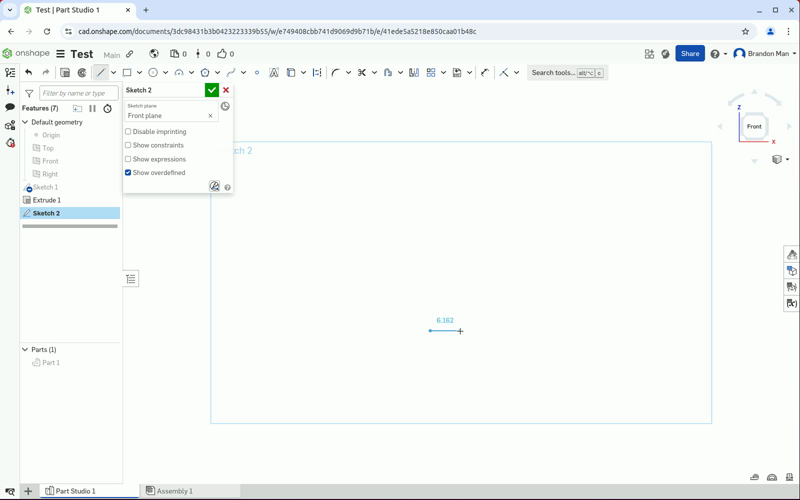
mouse_move(442, 330)
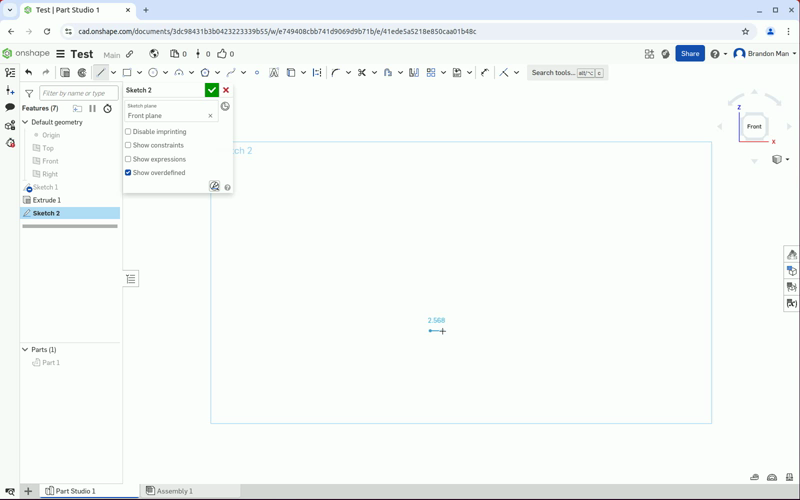
click(442, 330)
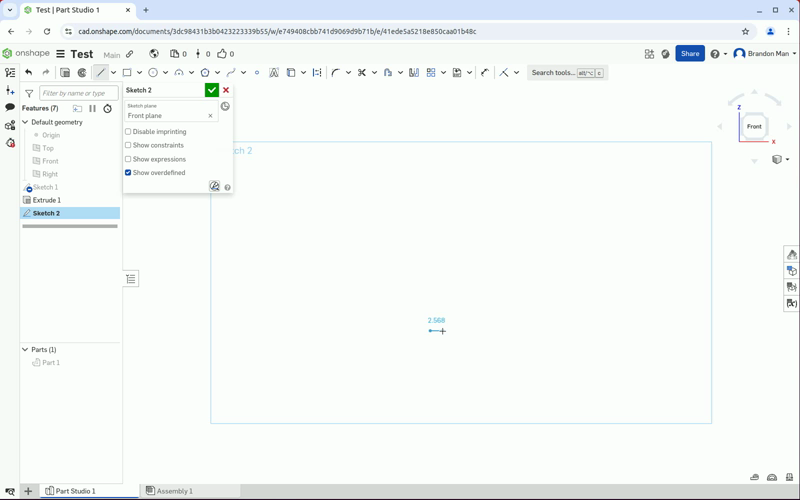
key_up(shift)
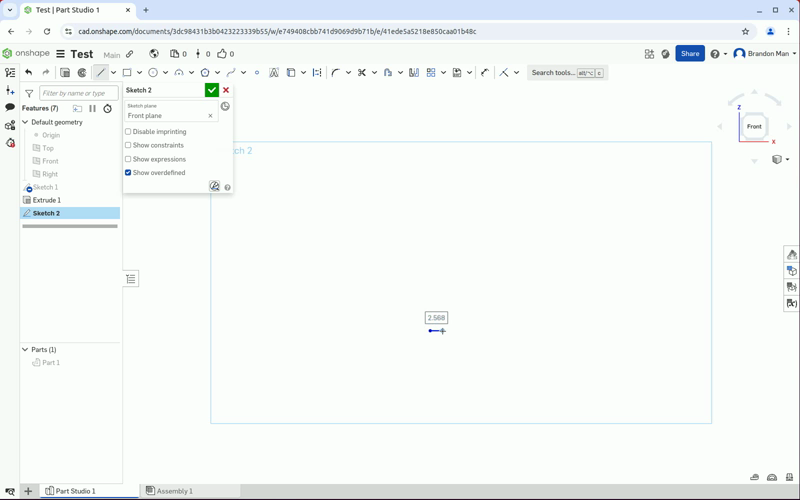
key_down(shift)
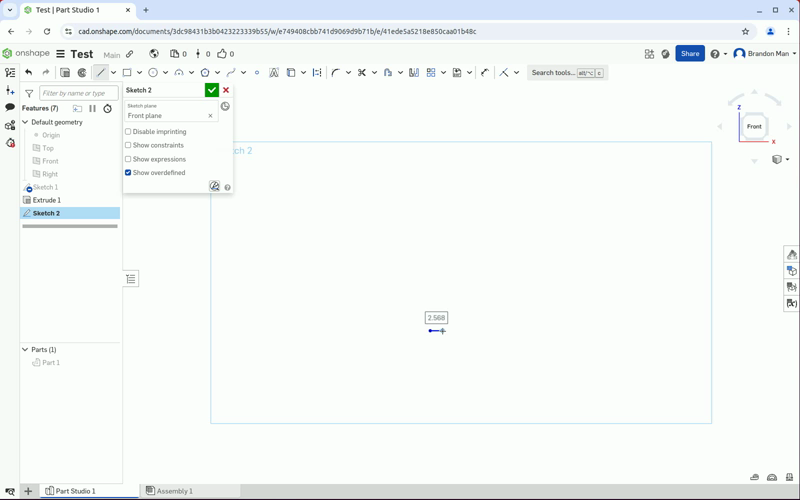
mouse_move(472, 330)
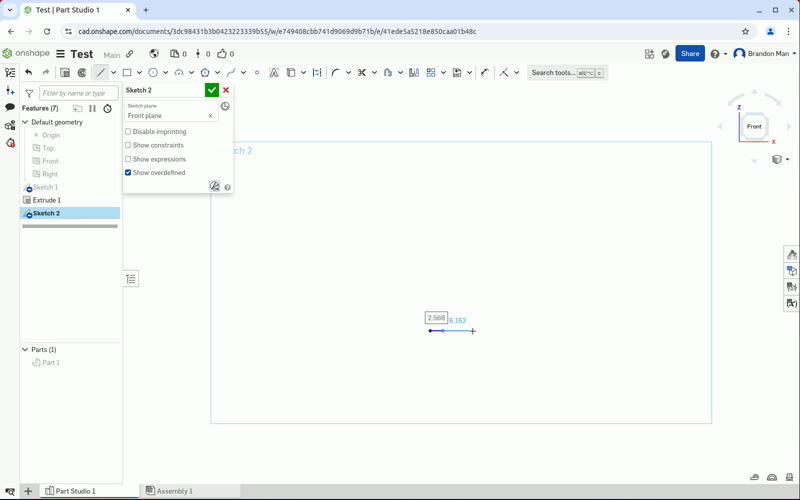
mouse_move(479, 330)
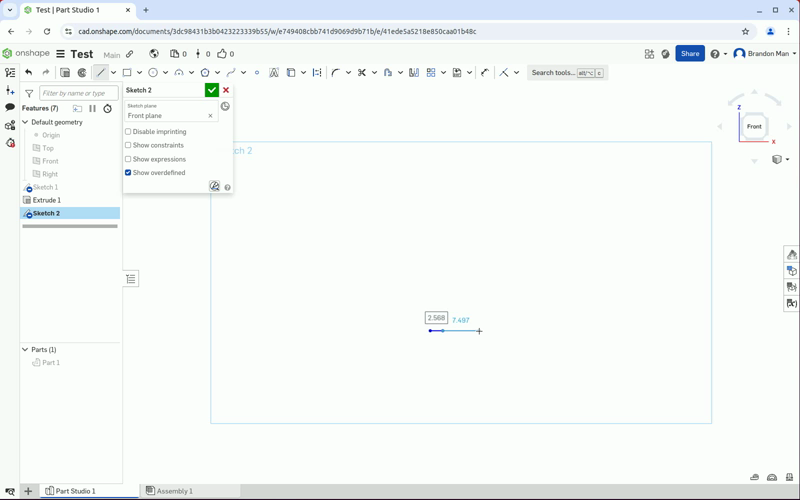
click(479, 330)
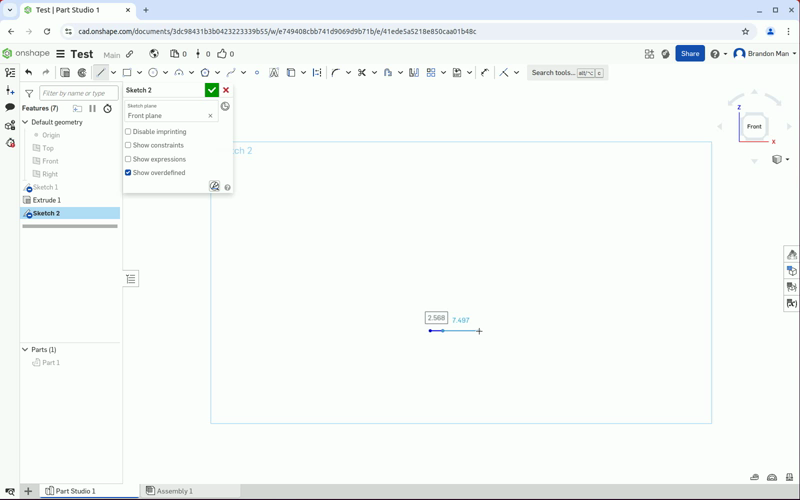
key_up(shift)
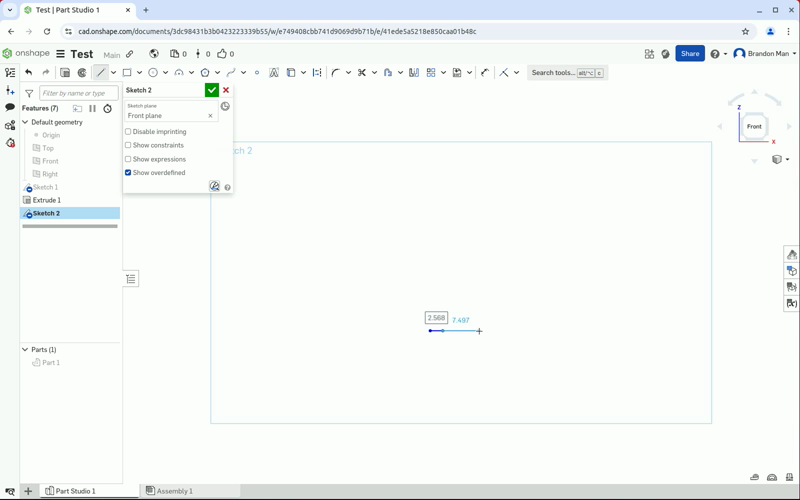
key(esc)
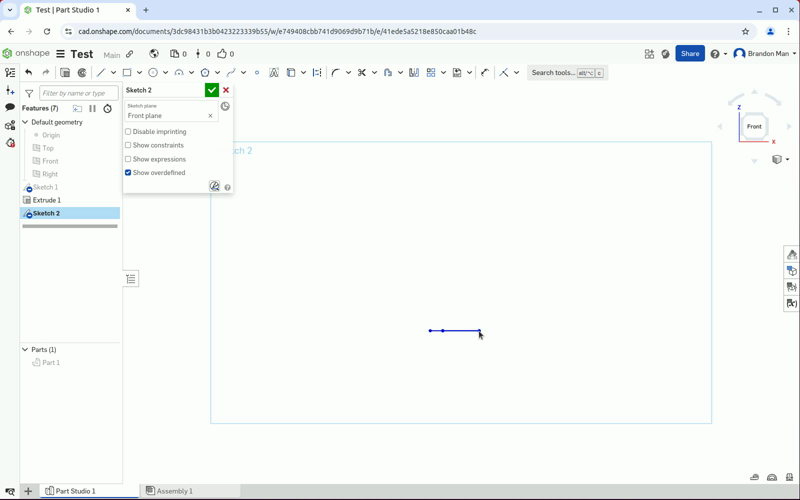
key(a)
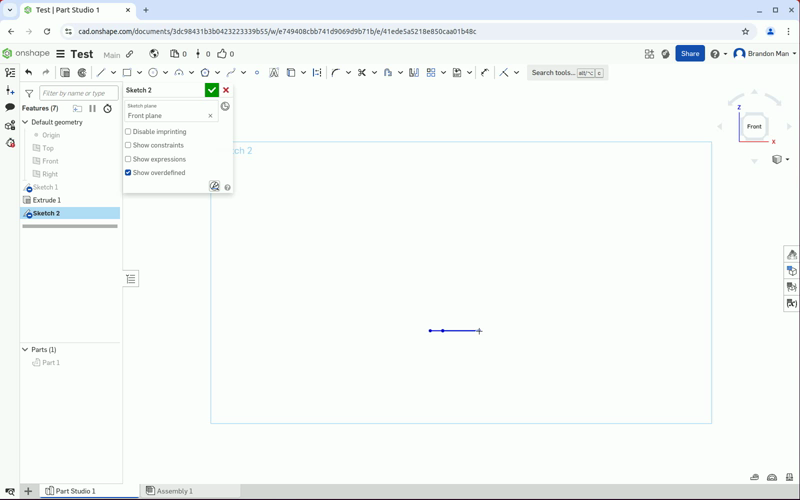
mouse_move(479, 330)
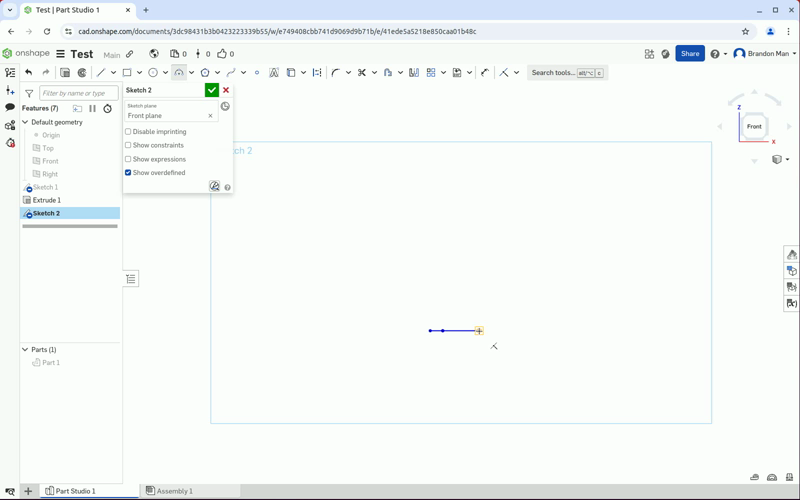
click(479, 330)
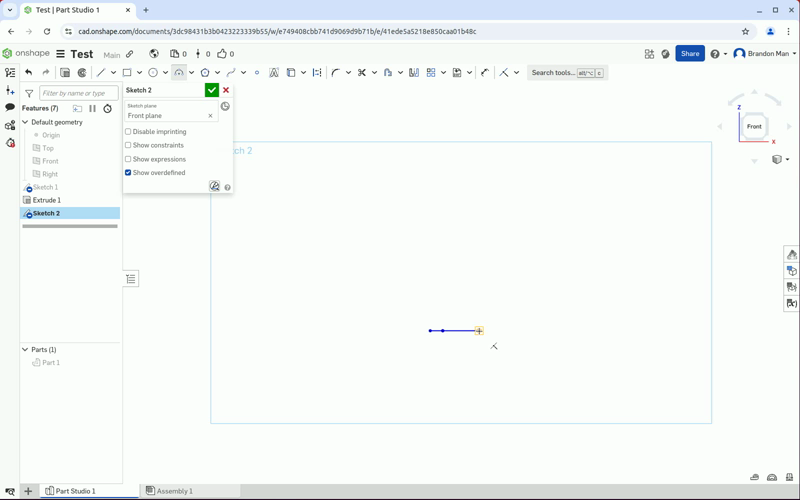
key_down(shift)
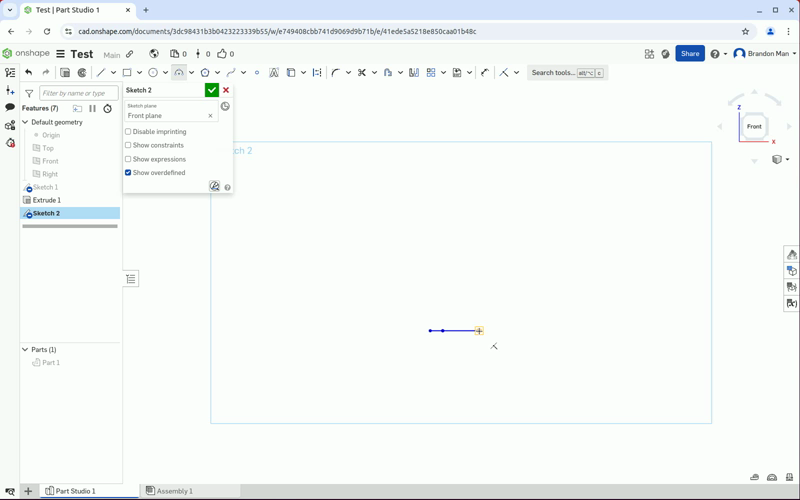
mouse_move(445, 293)
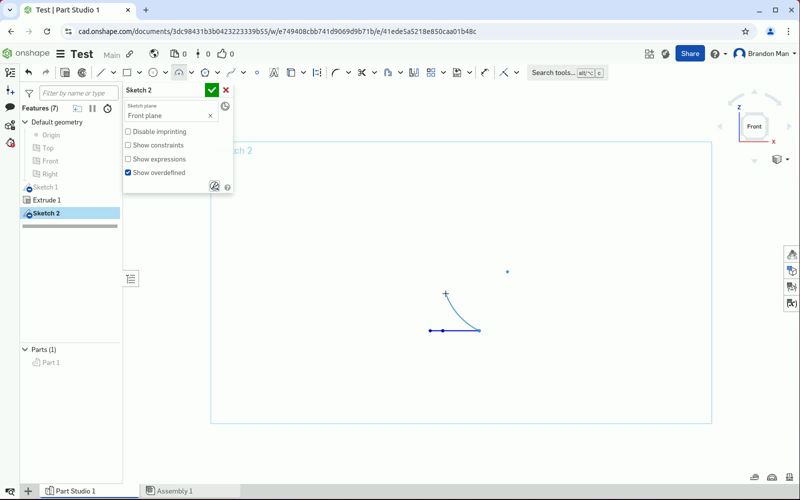
click(445, 293)
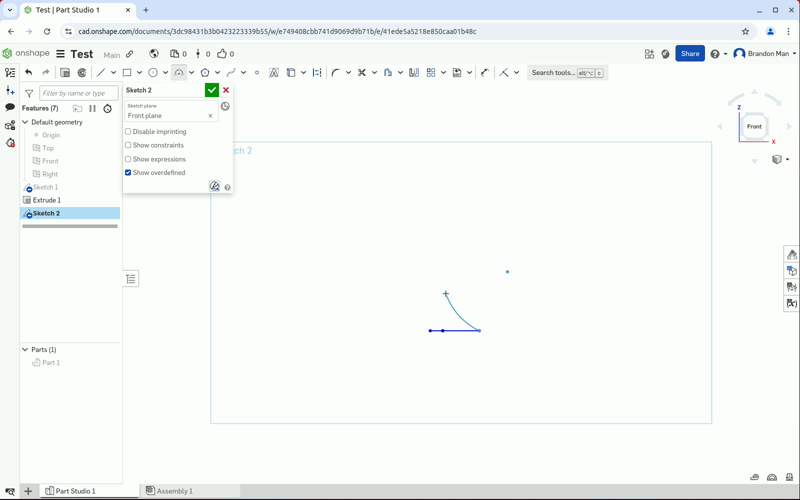
mouse_move(455, 318)
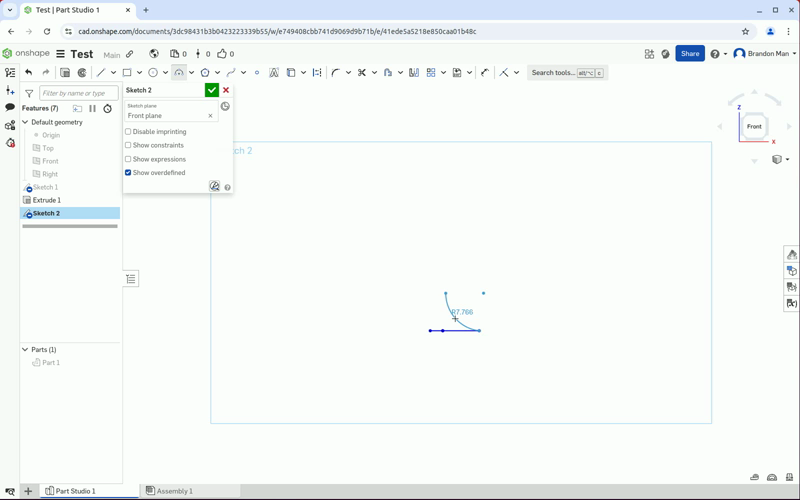
click(455, 318)
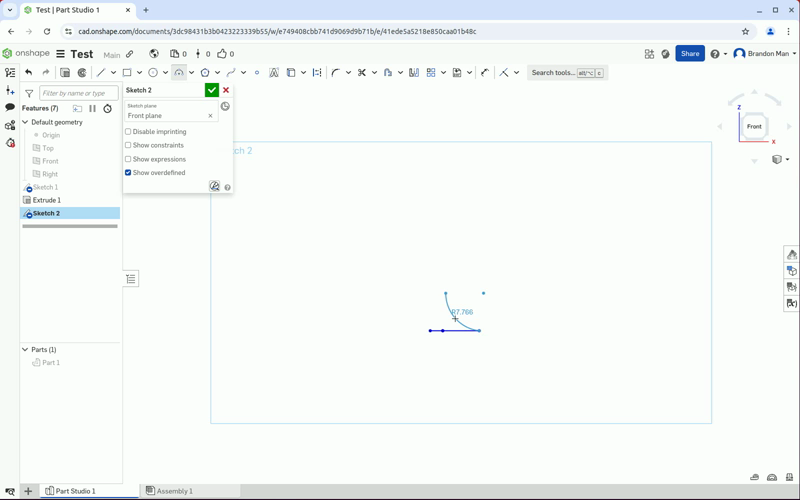
key_up(shift)
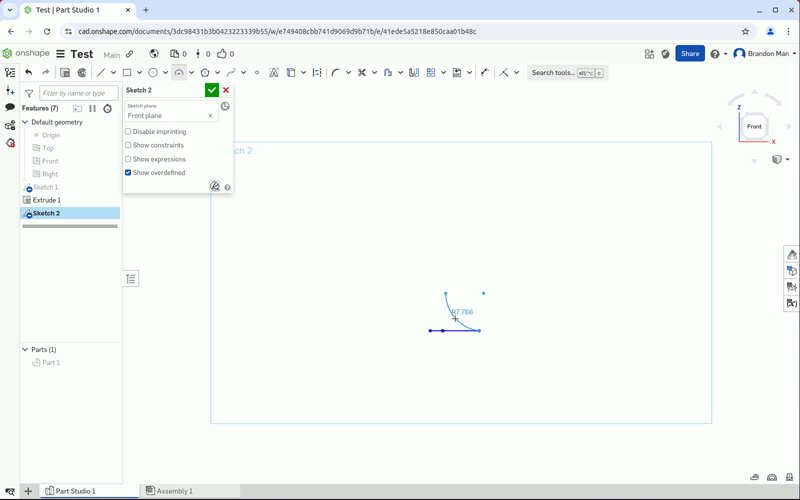
key(esc)
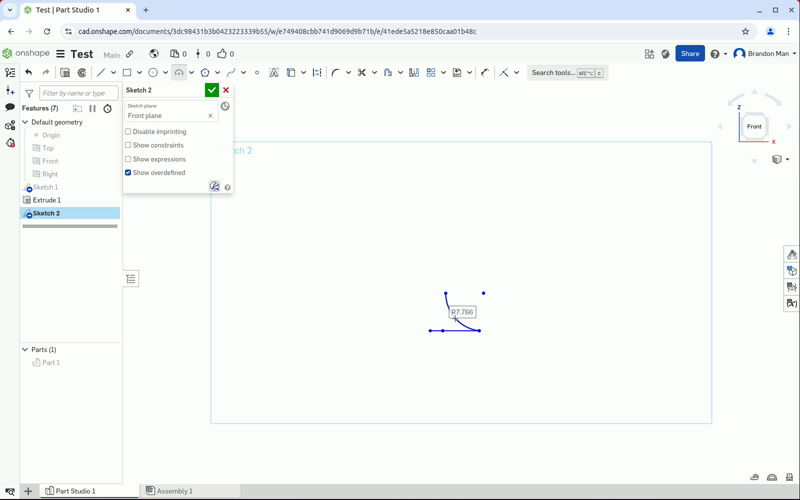
key(l)
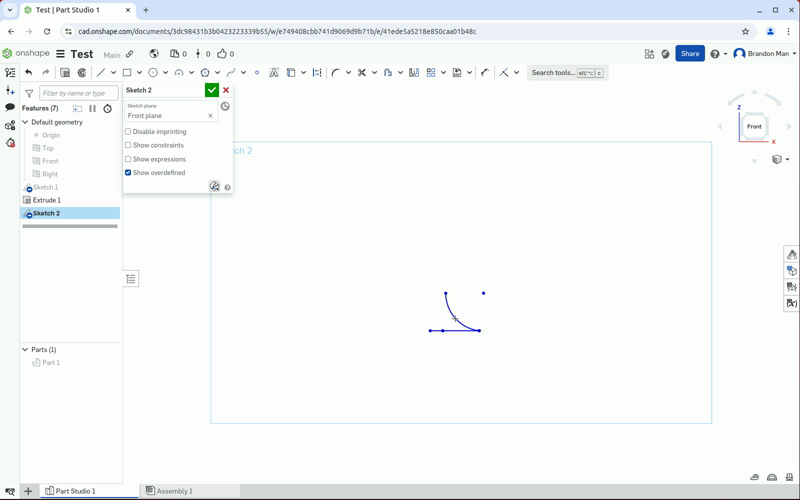
mouse_move(445, 293)
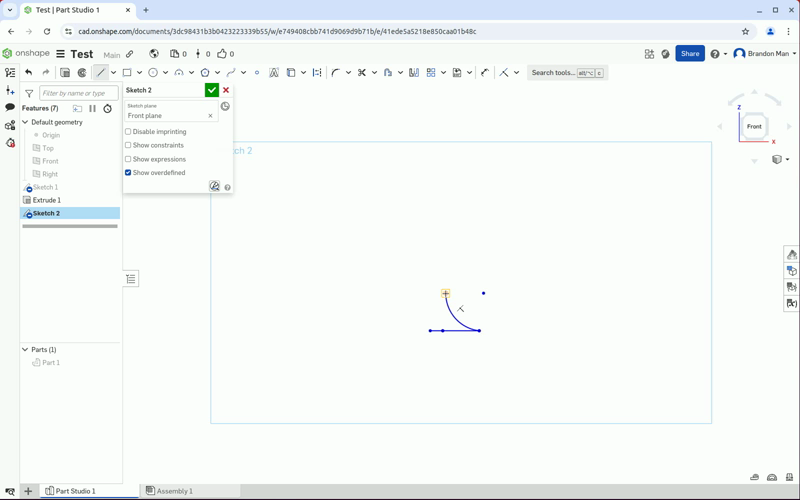
click(445, 293)
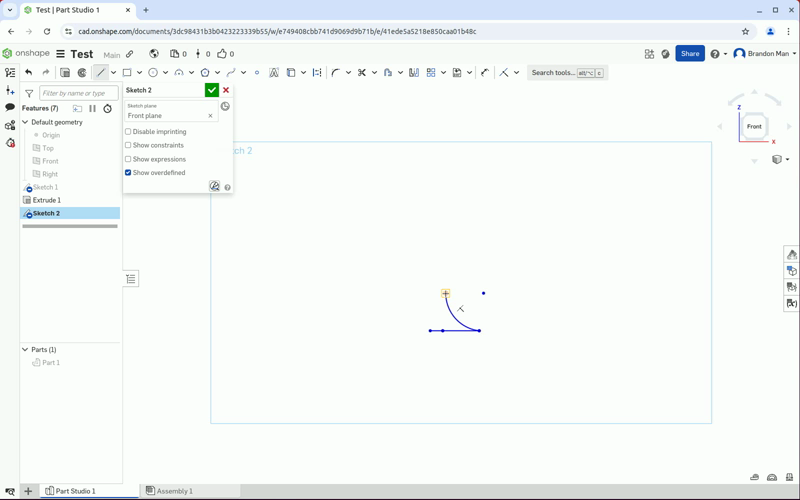
key_down(shift)
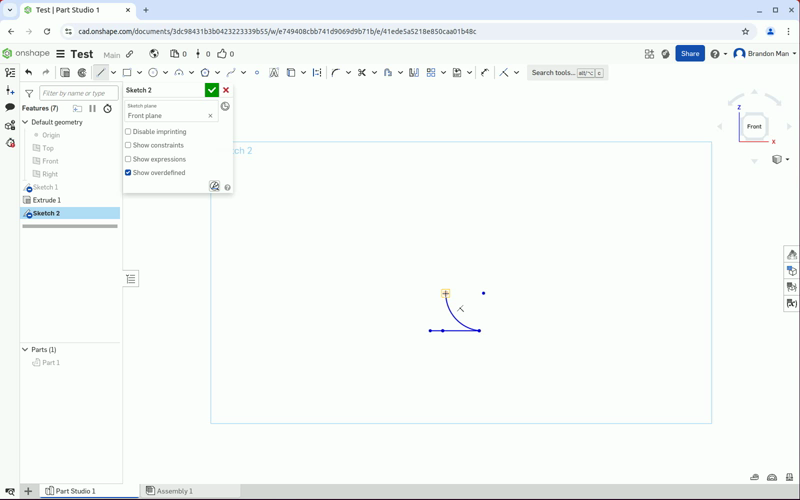
mouse_move(475, 293)
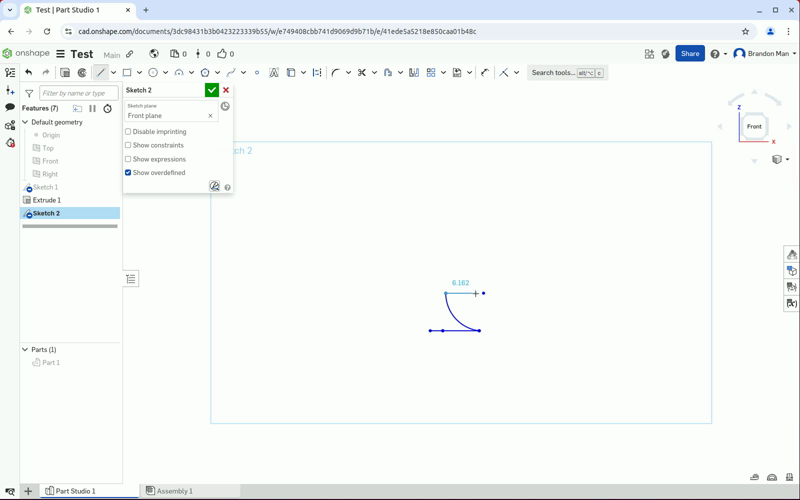
mouse_move(430, 293)
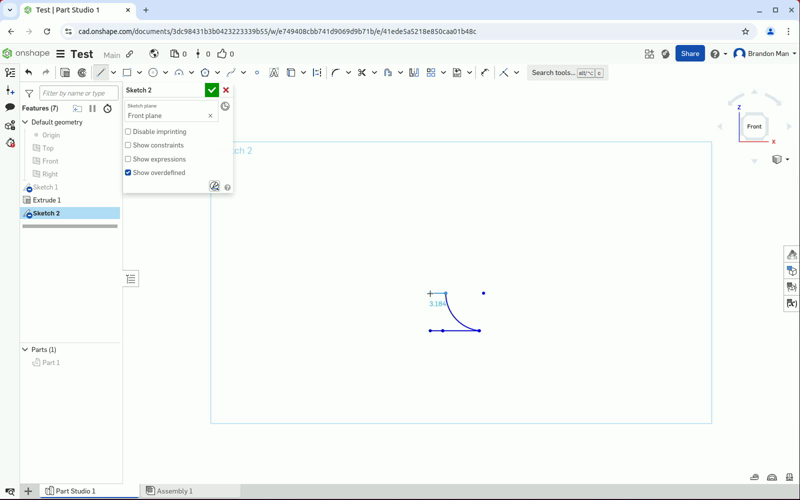
click(430, 293)
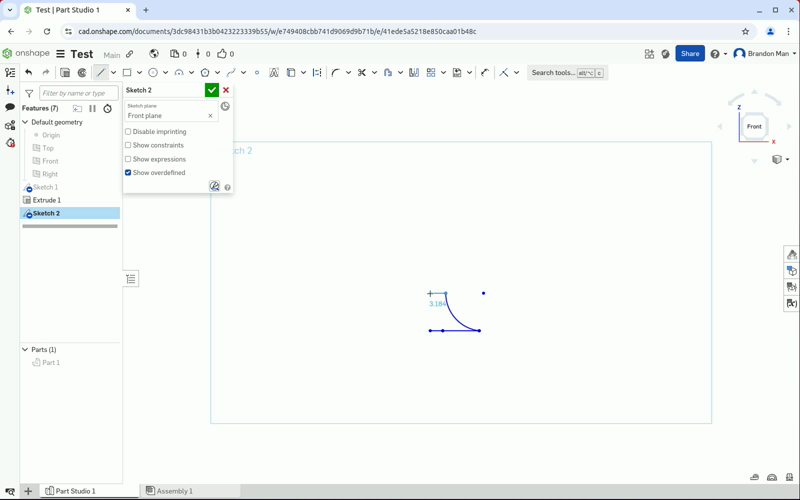
key_up(shift)
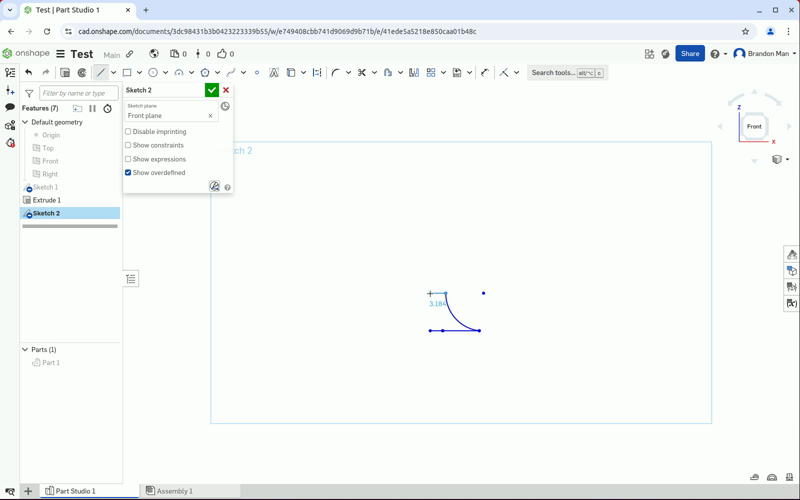
mouse_move(460, 293)
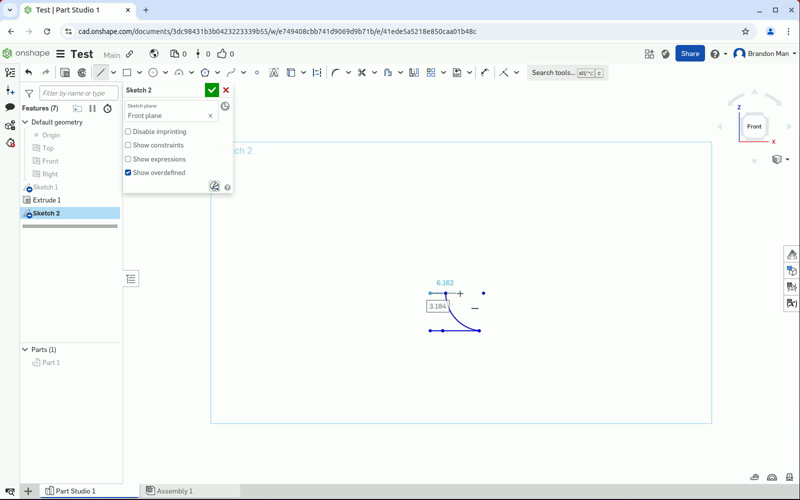
key_down(shift)
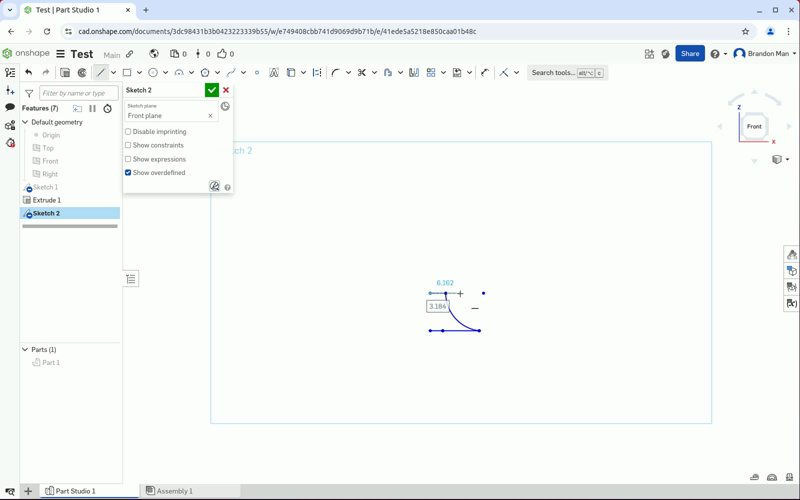
mouse_move(430, 330)
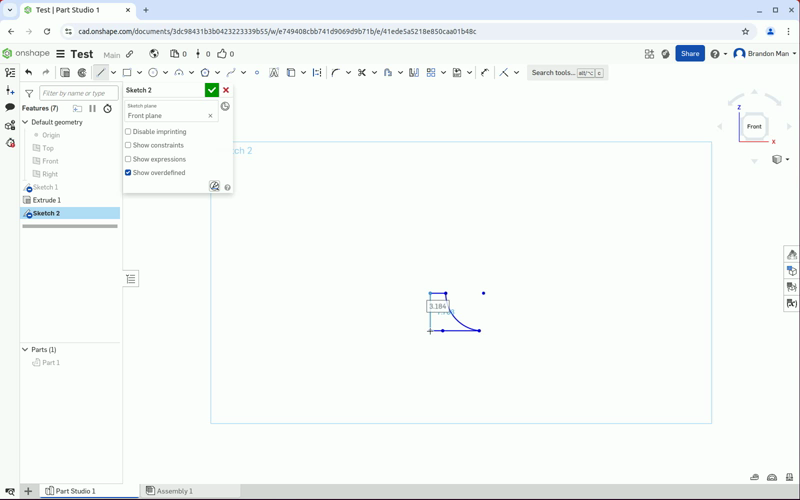
key_up(shift)
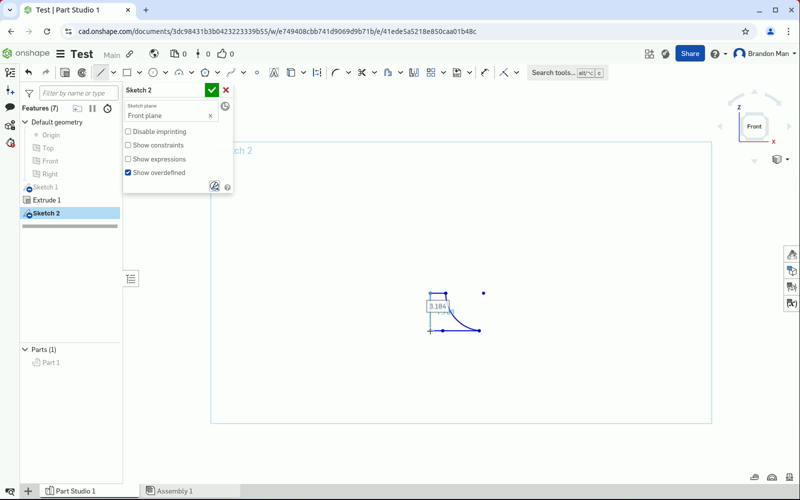
click(430, 330)
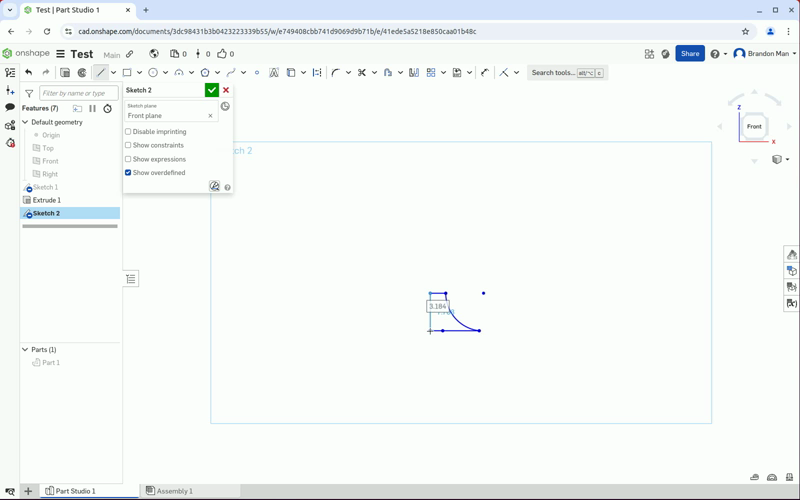
key(esc)
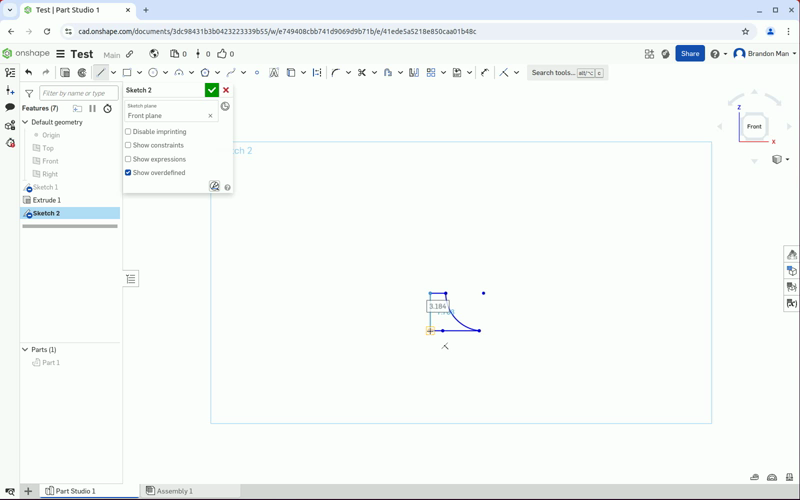
mouse_move(459, 325)
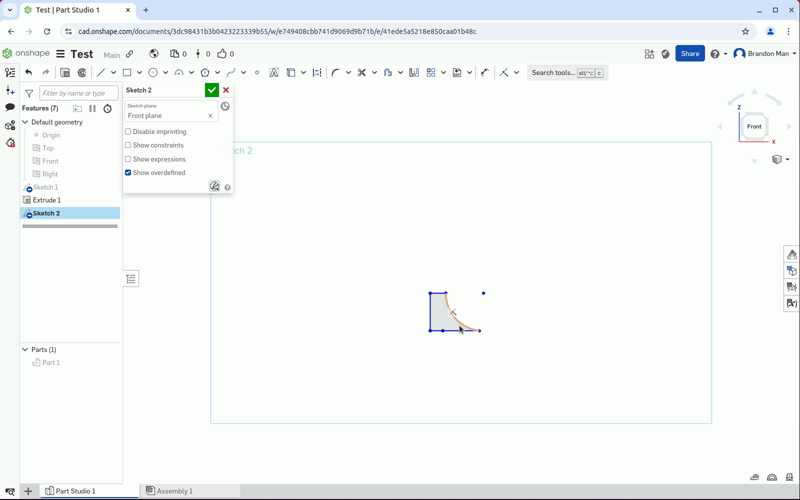
scroll(6)
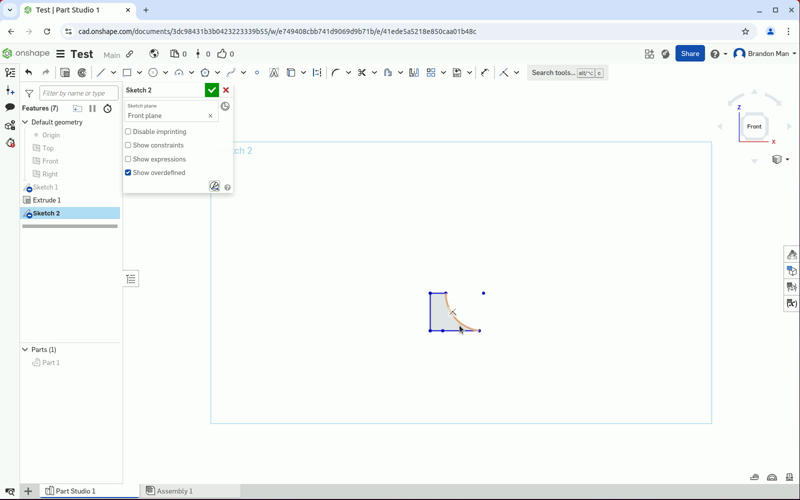
scroll(6)
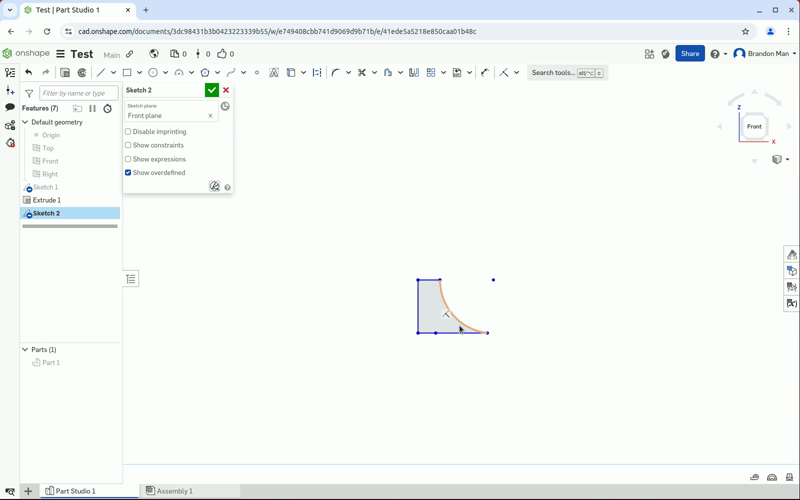
scroll(6)
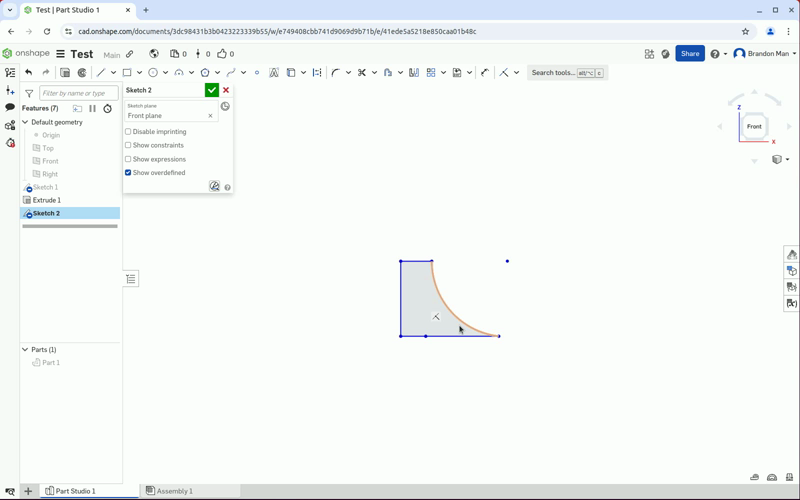
scroll(6)
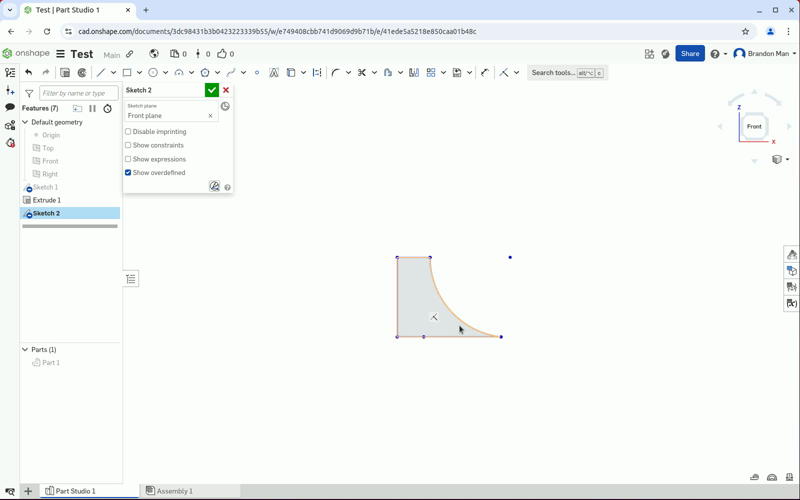
scroll(6)
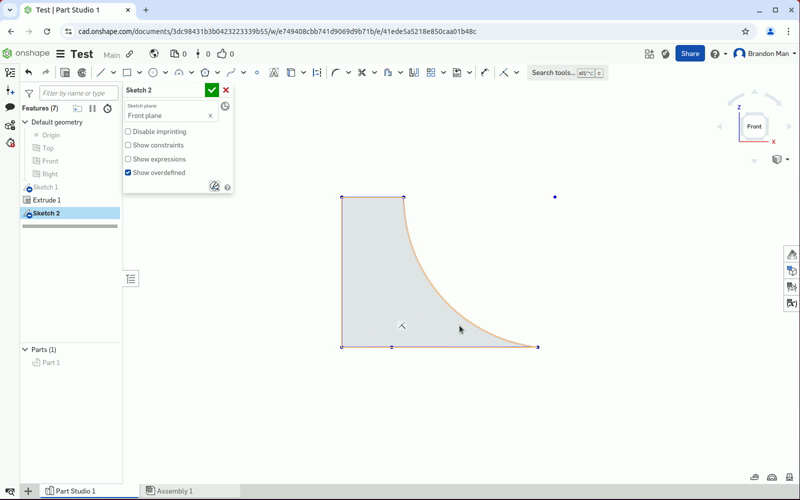
scroll(6)
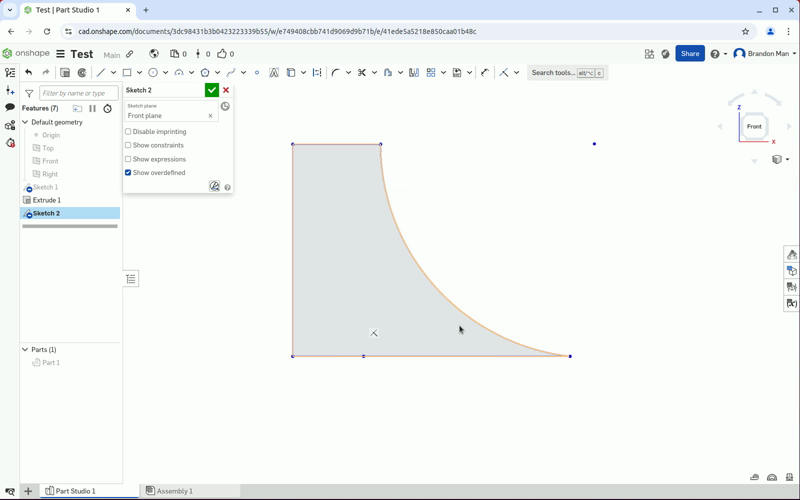
scroll(6)
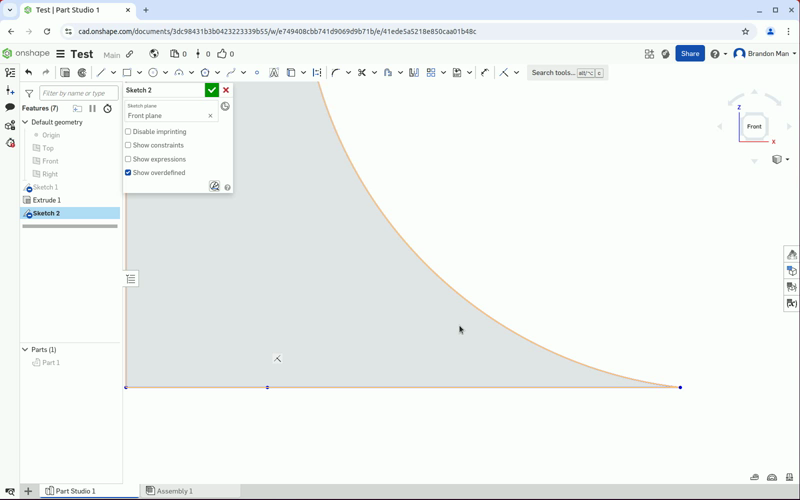
click(459, 325)
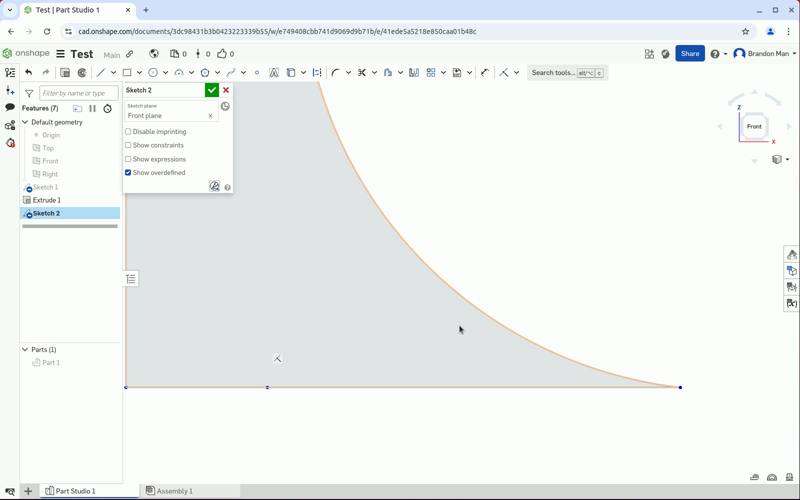
scroll(-6)
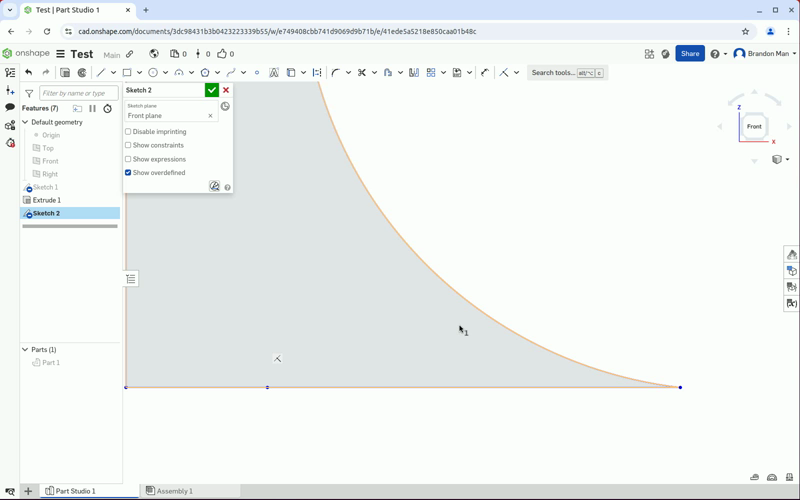
scroll(-6)
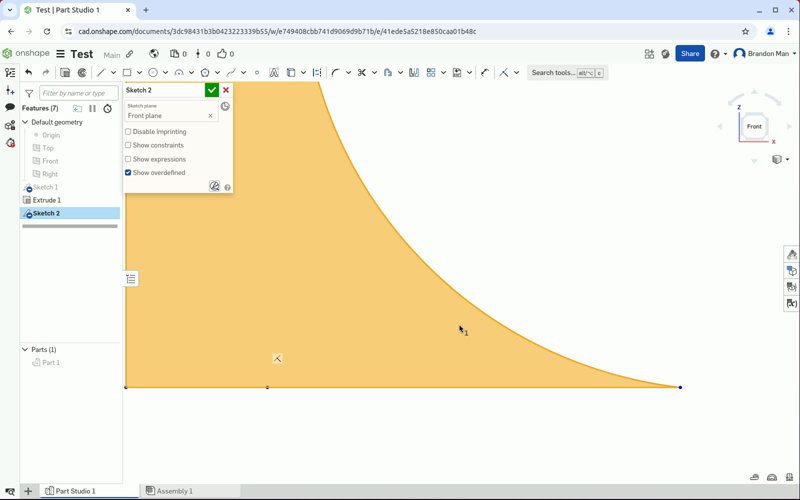
scroll(-6)
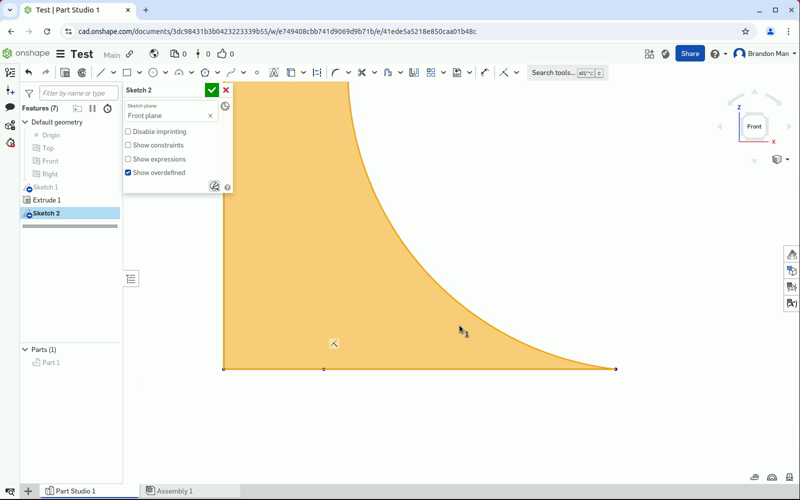
scroll(-6)
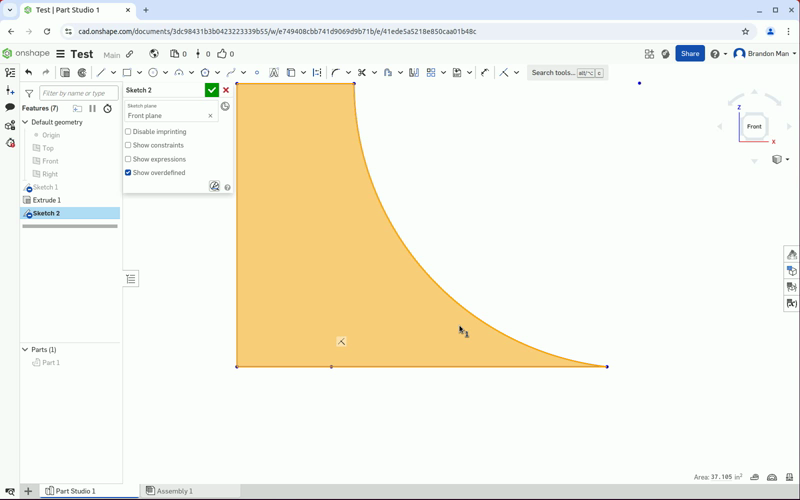
scroll(-6)
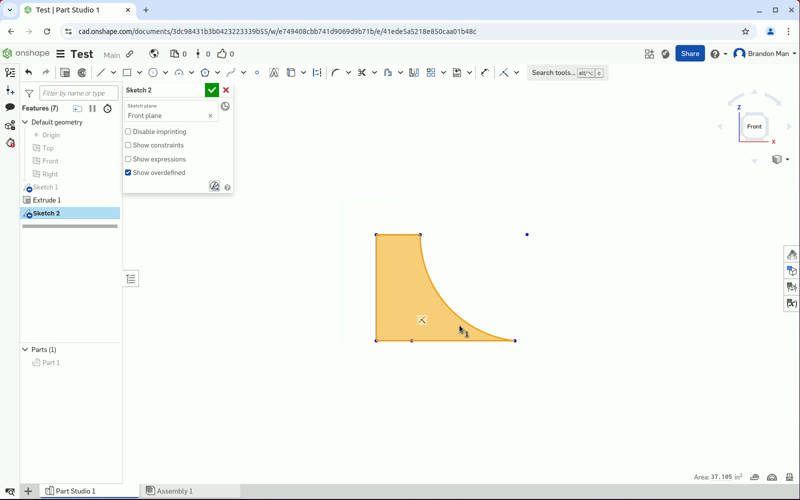
scroll(-6)
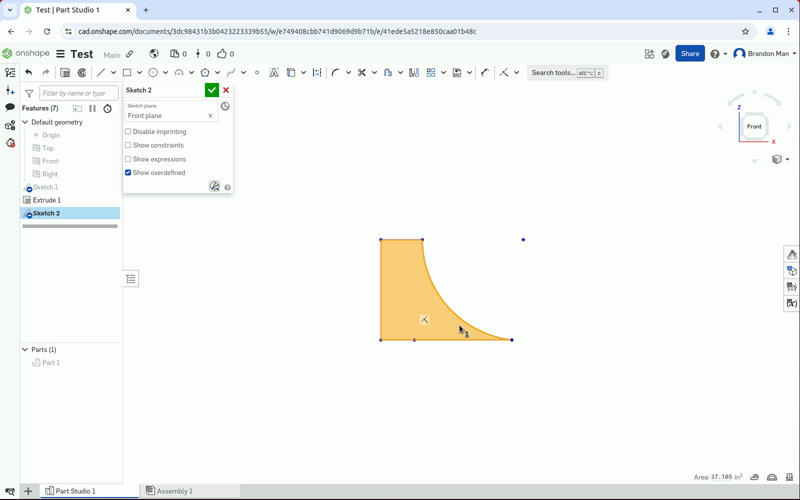
scroll(-6)
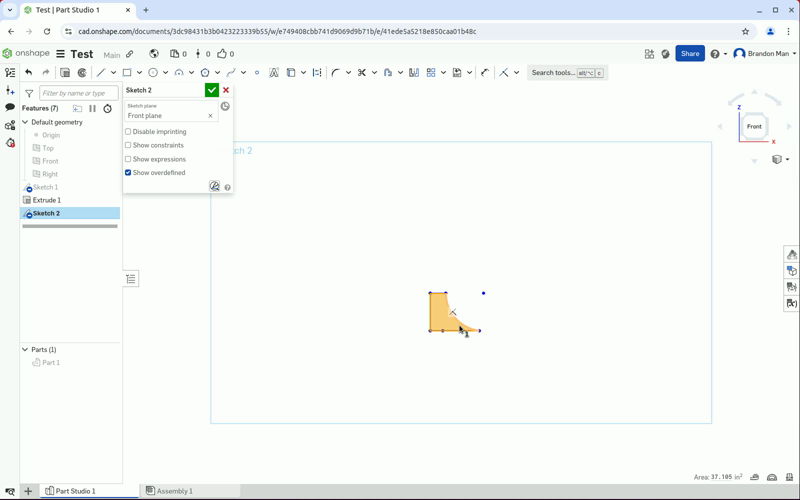
mouse_move(73, 352)
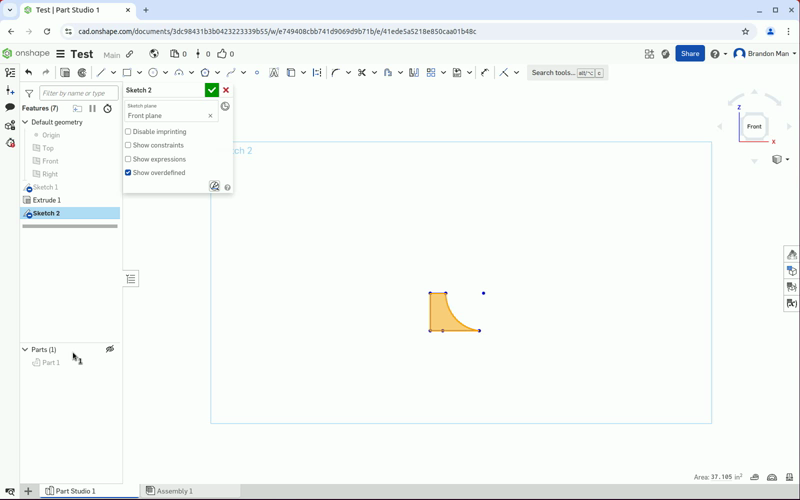
key(shift+y)
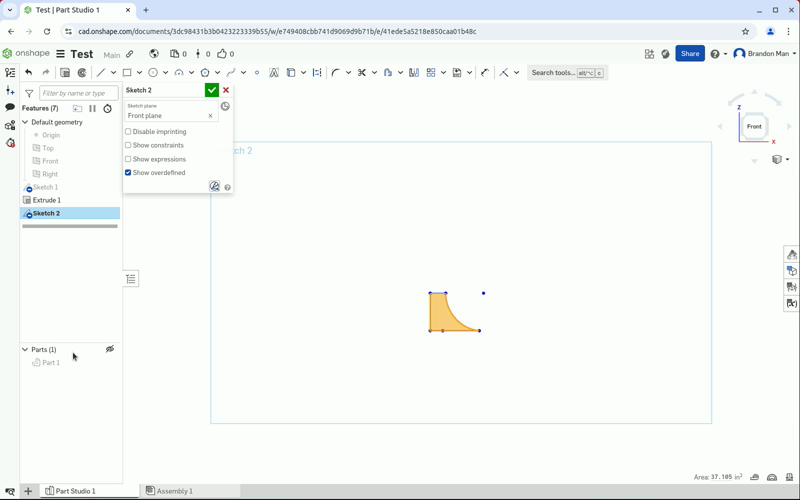
key(shift+e)
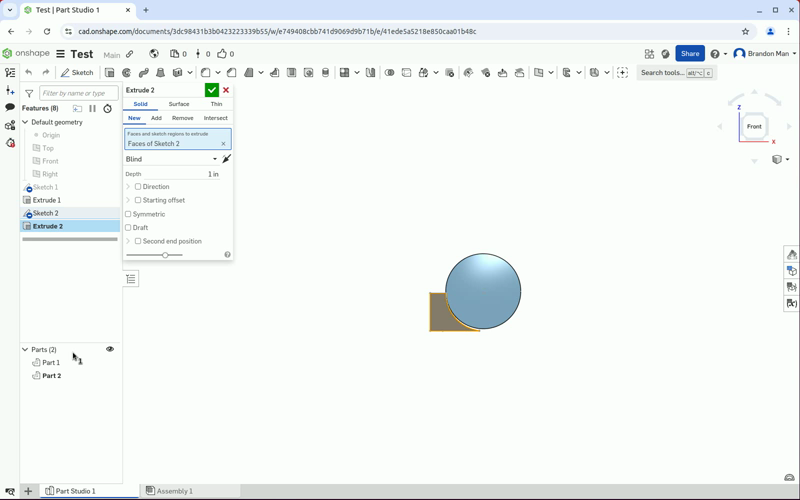
mouse_move(143, 106)
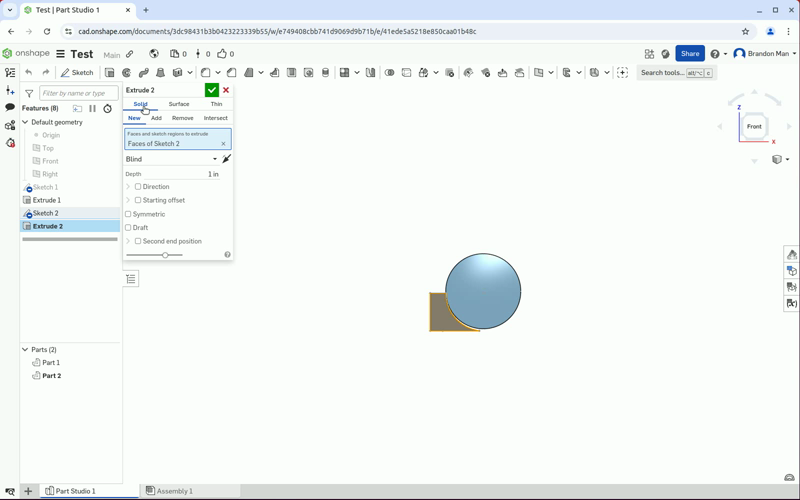
click(143, 106)
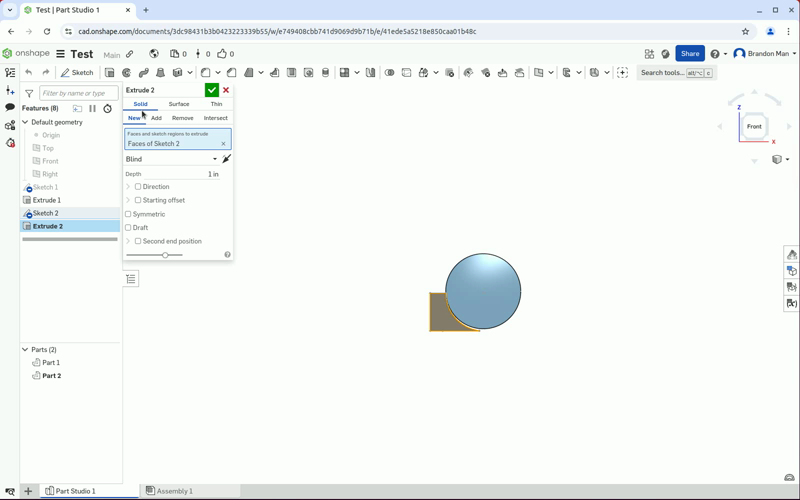
mouse_move(137, 120)
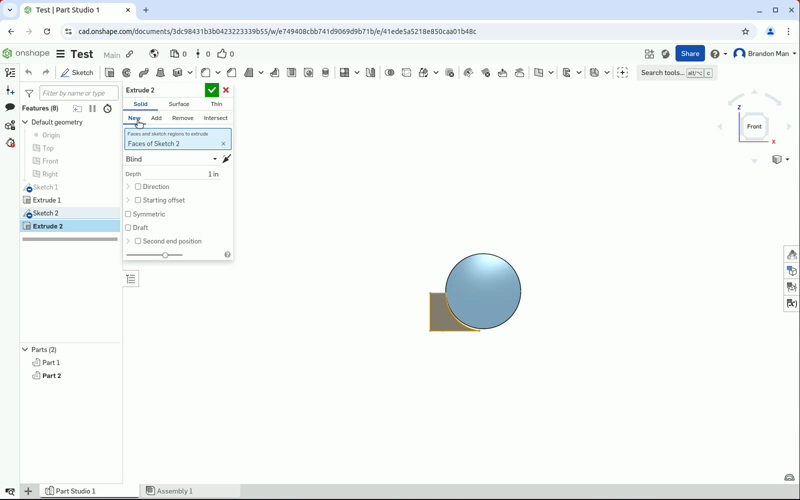
click(137, 120)
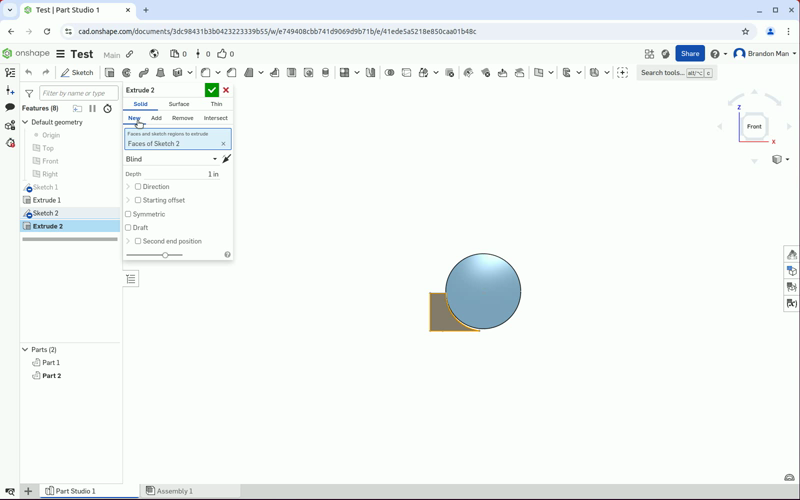
key(tab, 4)
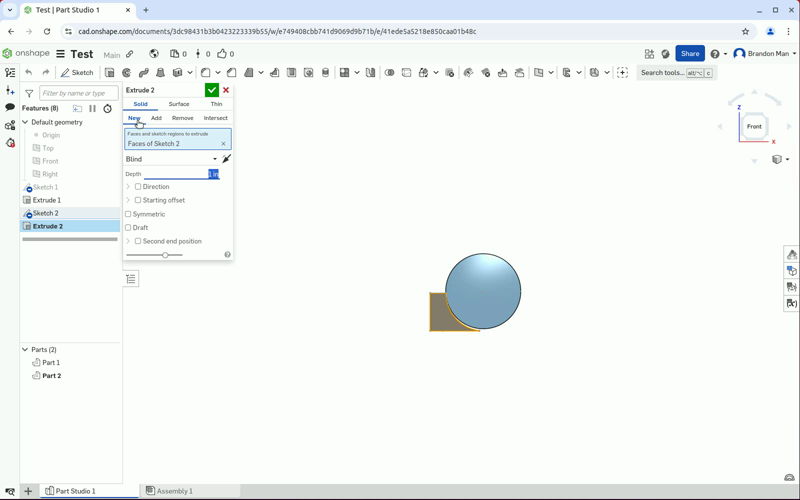
text(13.961)
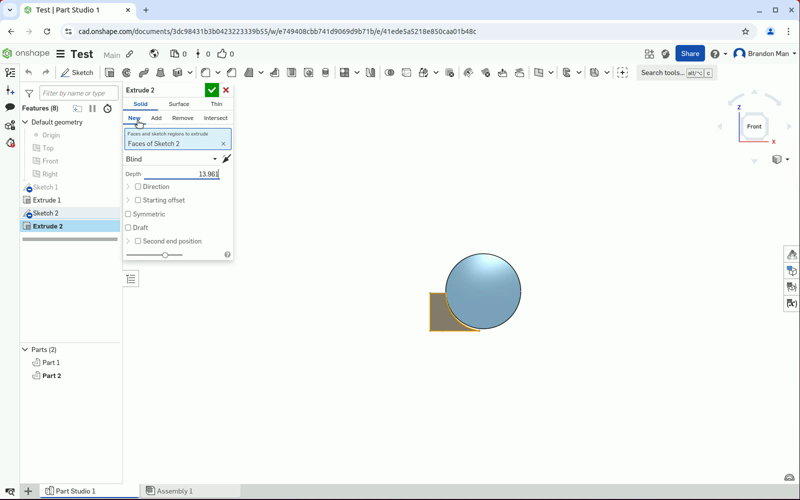
key(enter)
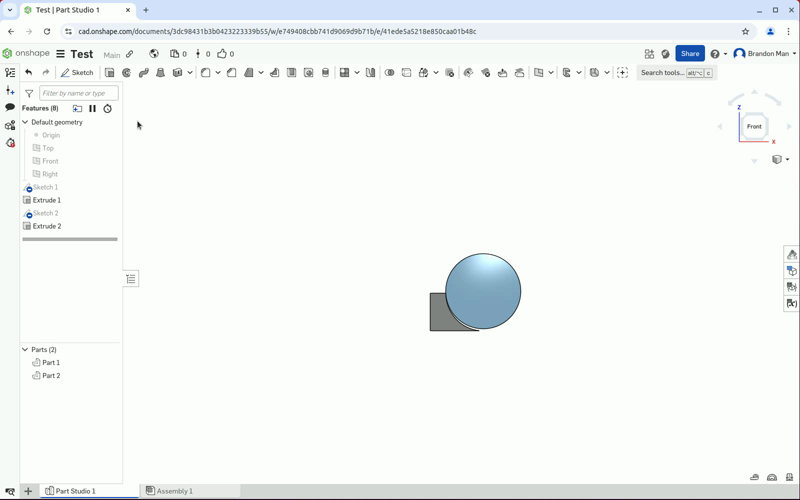
key(shift+h)
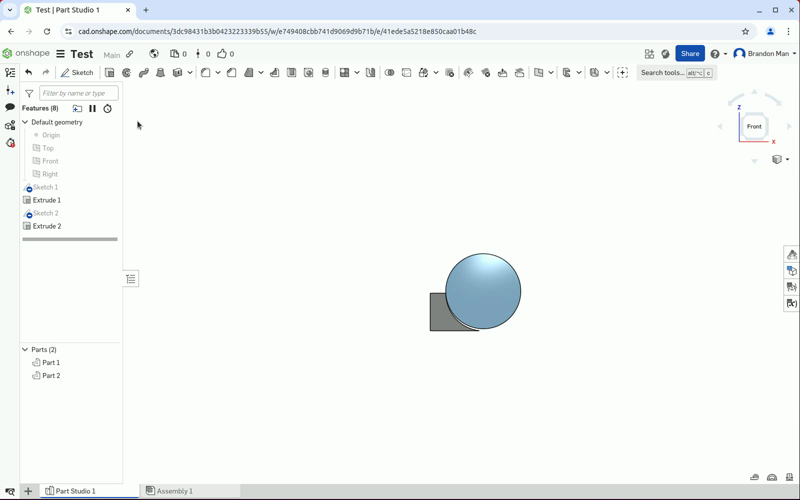
key(shift+h)
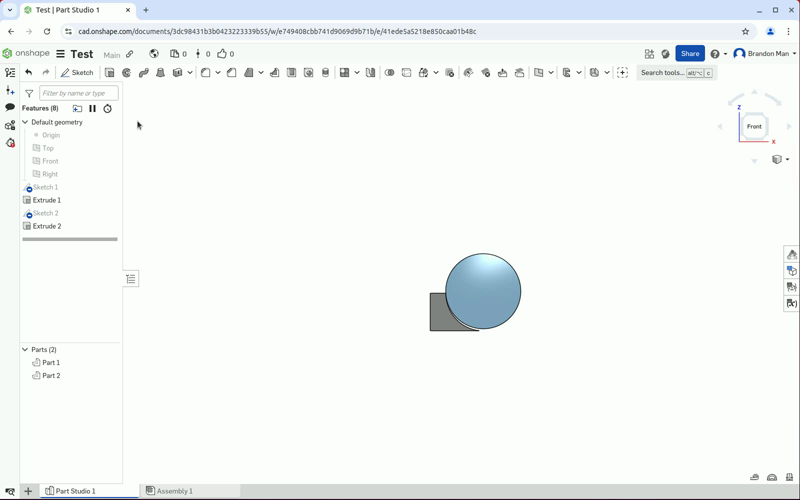
mouse_move(73, 189)
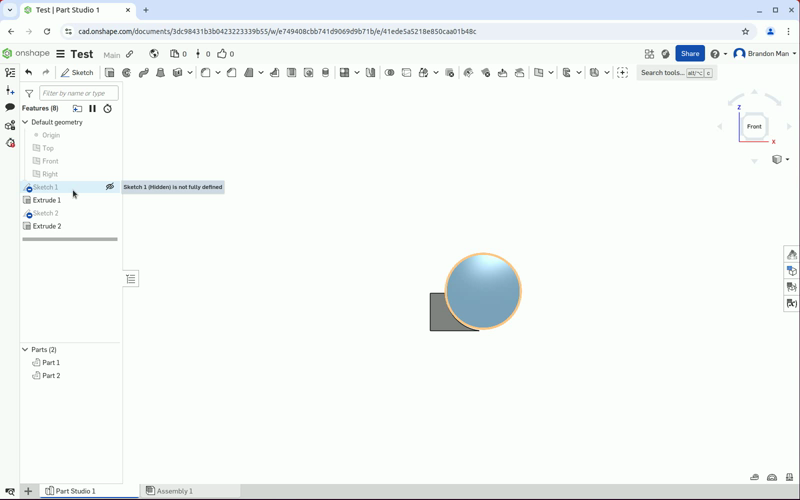
click(73, 189)
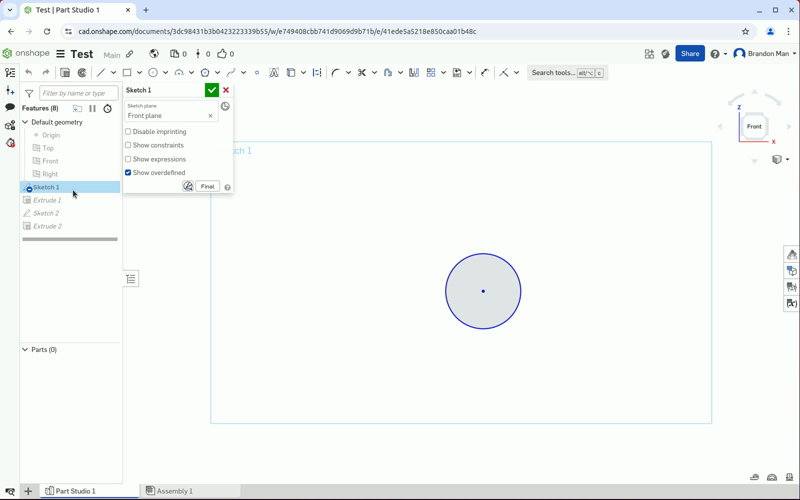
mouse_move(229, 92)
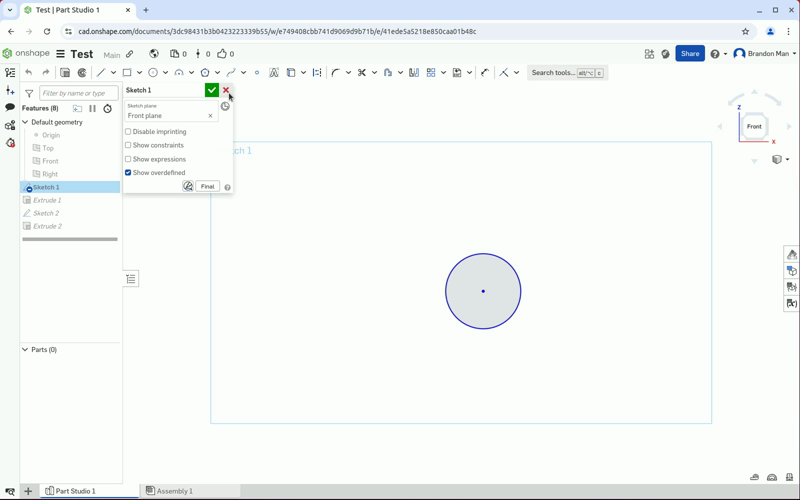
click(229, 92)
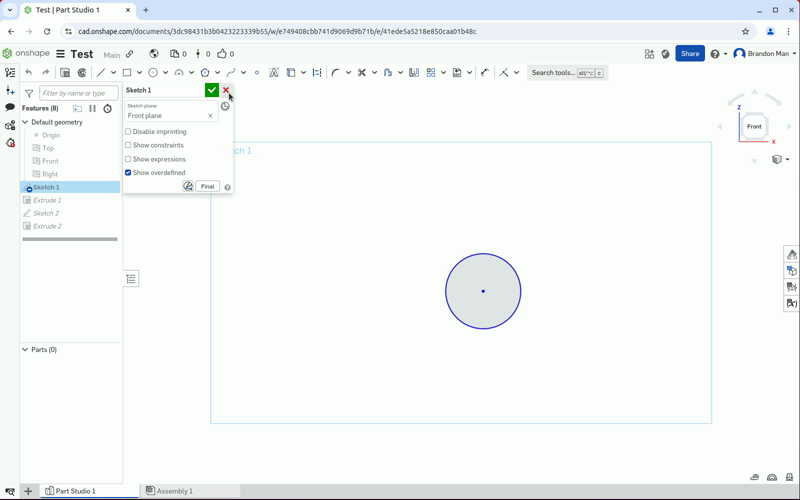
key(shift+s)
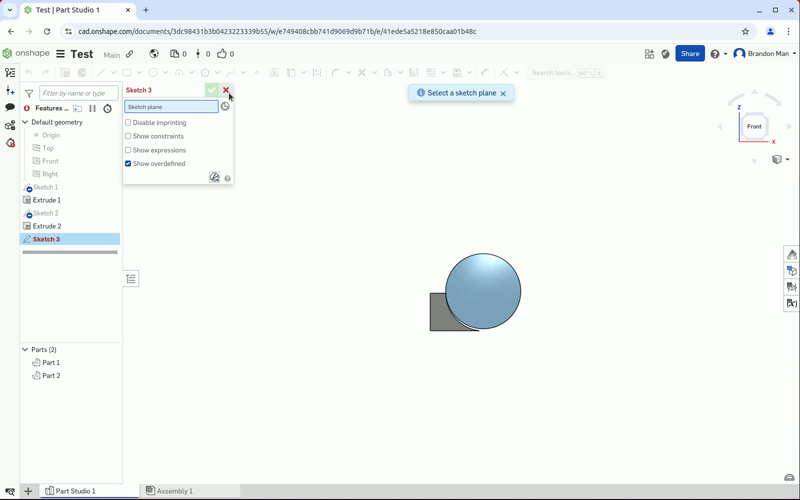
mouse_move(73, 163)
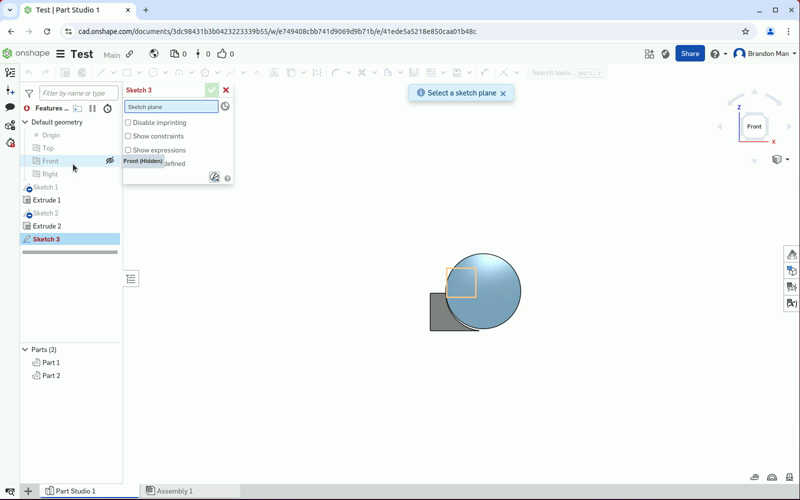
click(73, 163)
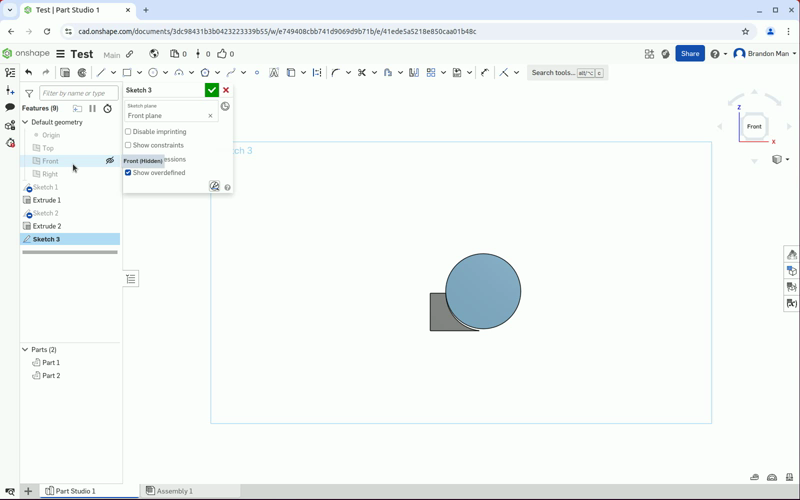
mouse_move(73, 352)
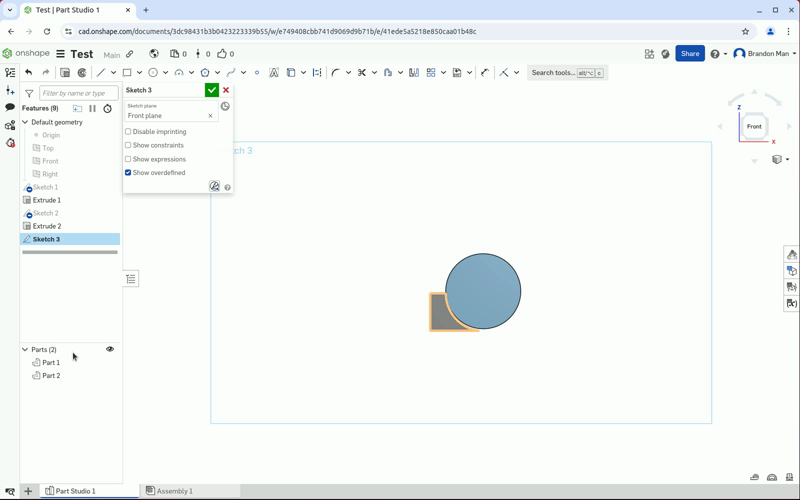
key(y)
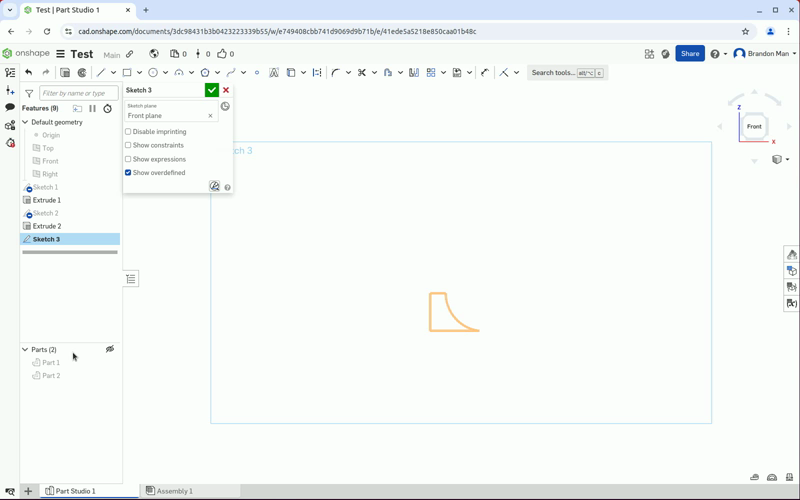
key(l)
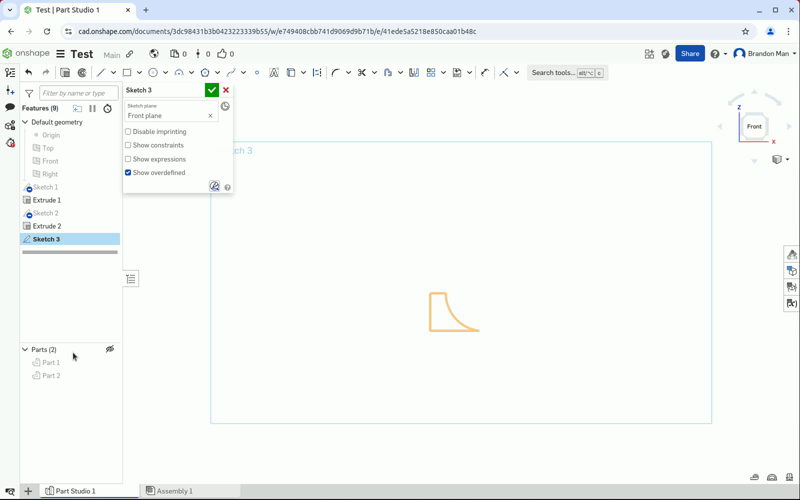
key_down(shift)
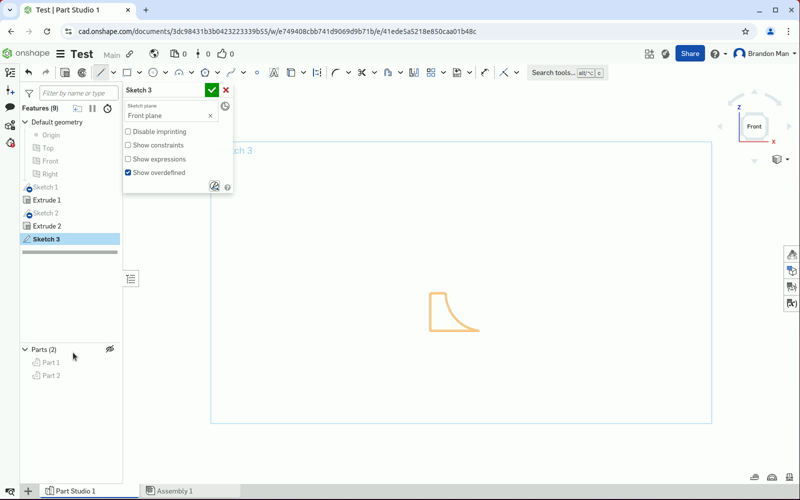
mouse_move(487, 330)
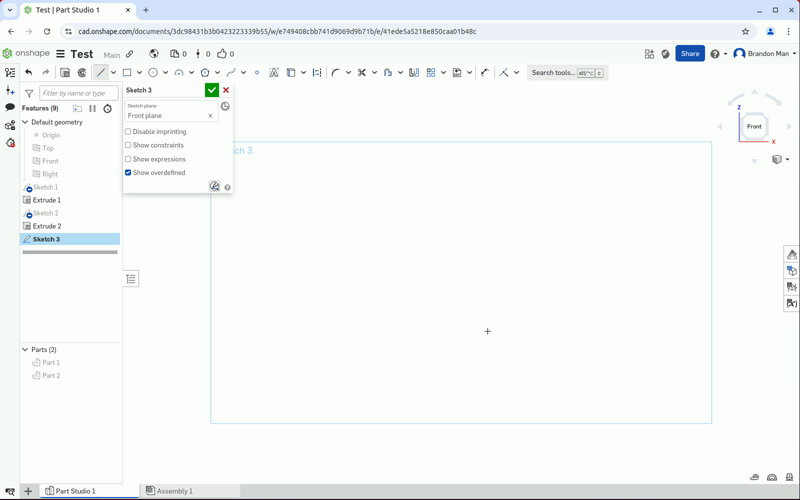
click(487, 330)
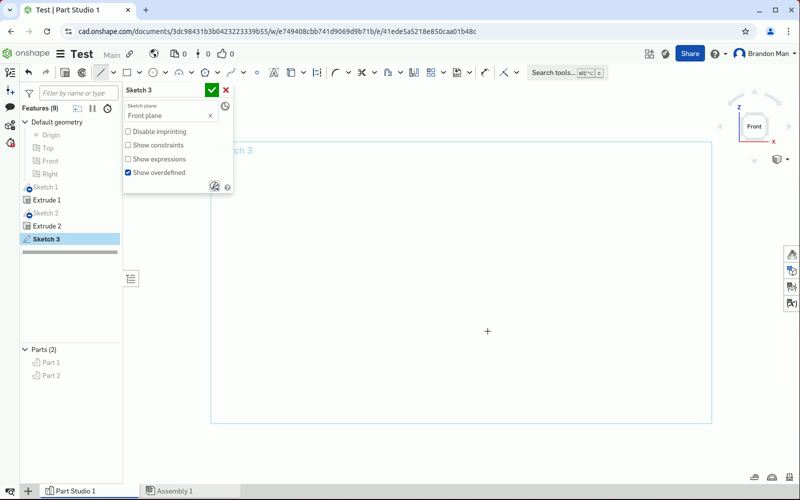
key_up(shift)
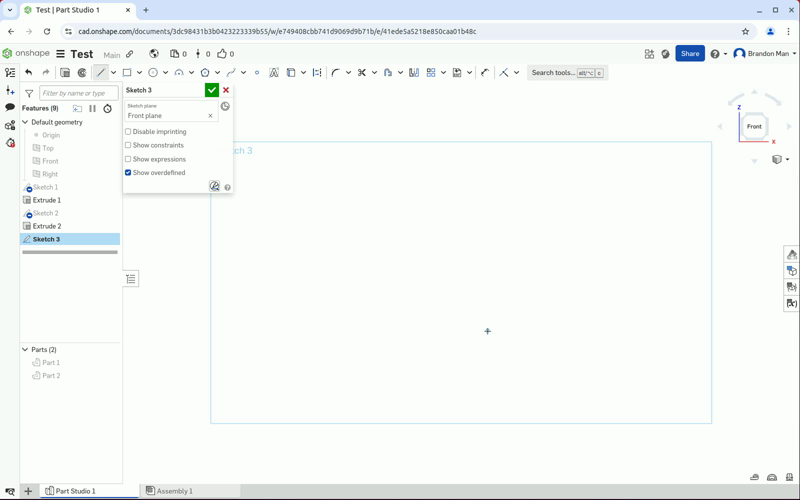
key_down(shift)
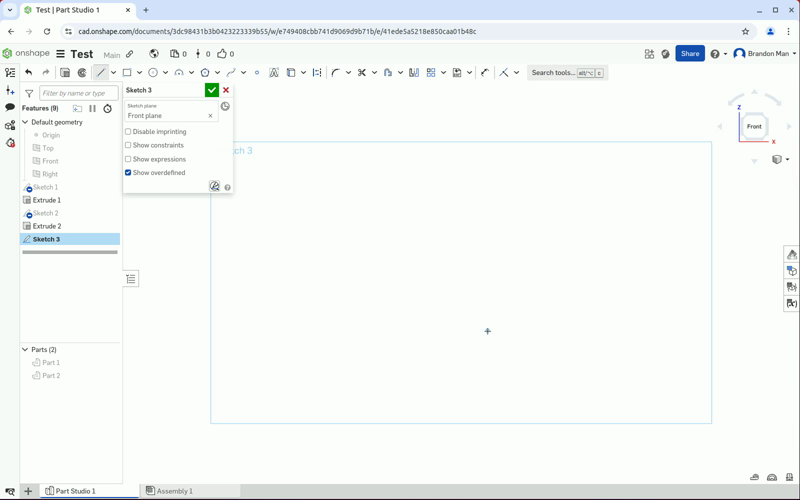
mouse_move(517, 330)
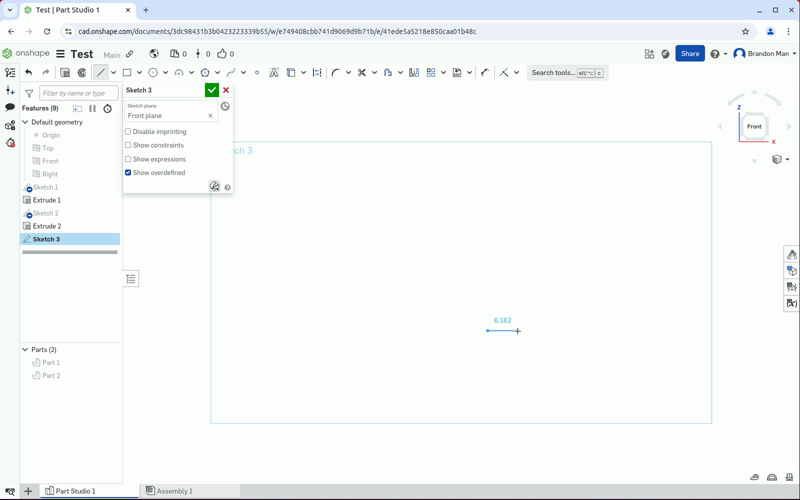
mouse_move(518, 330)
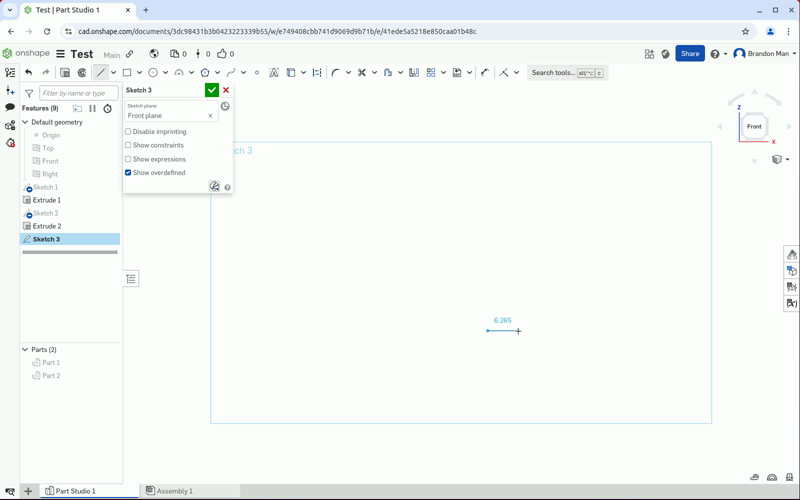
click(518, 330)
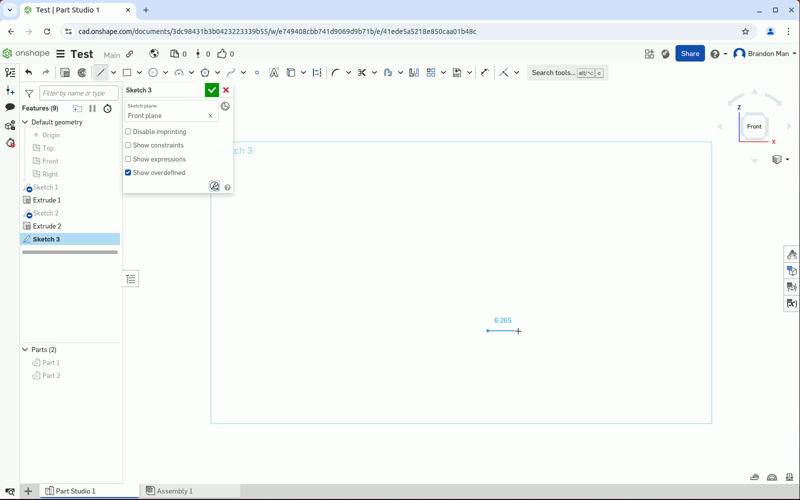
key_up(shift)
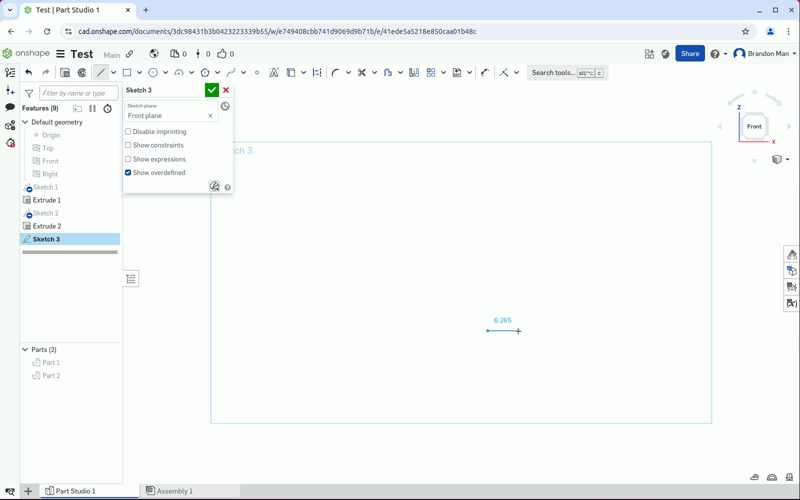
key_down(shift)
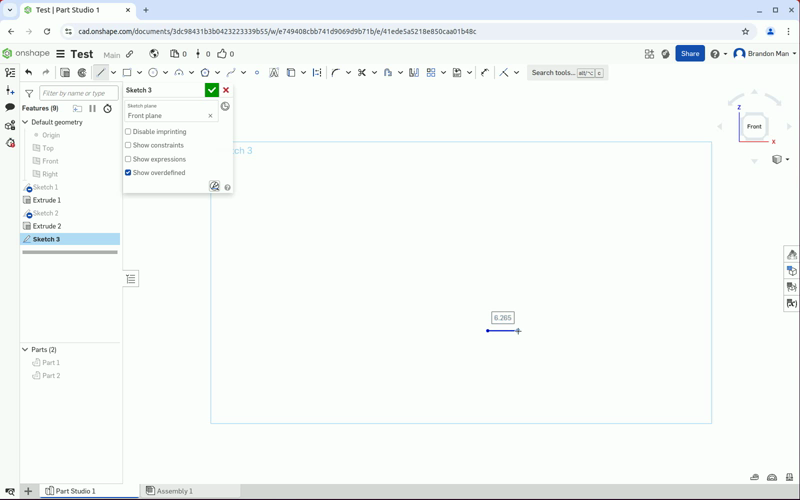
mouse_move(548, 330)
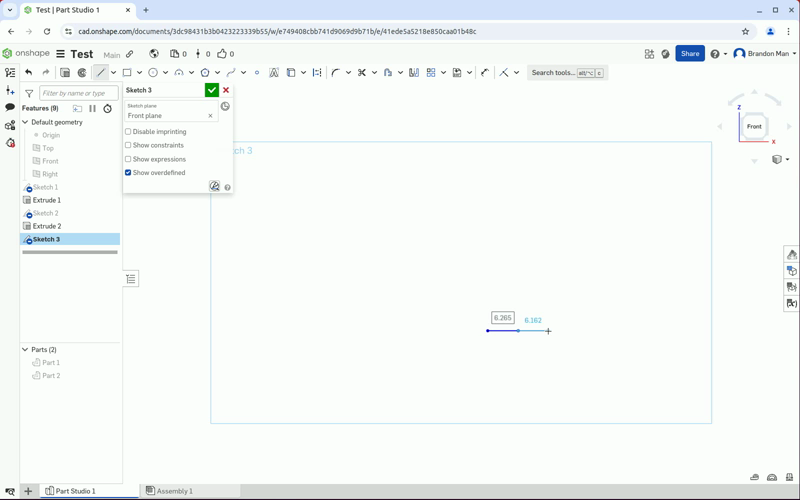
mouse_move(536, 330)
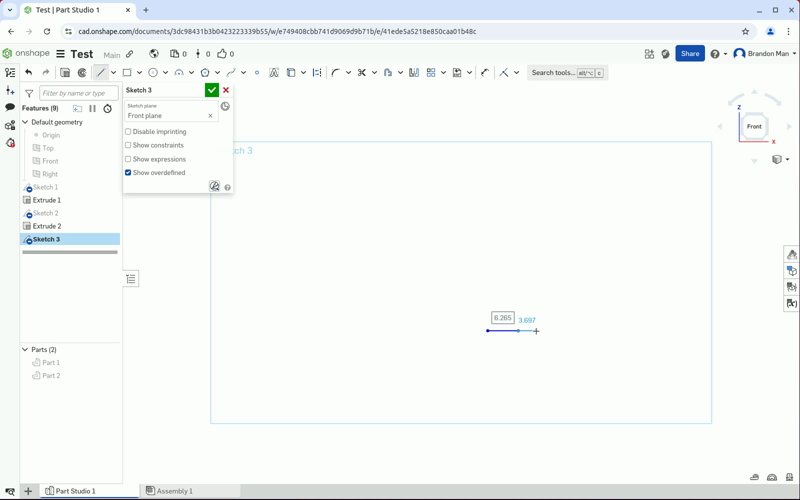
click(536, 330)
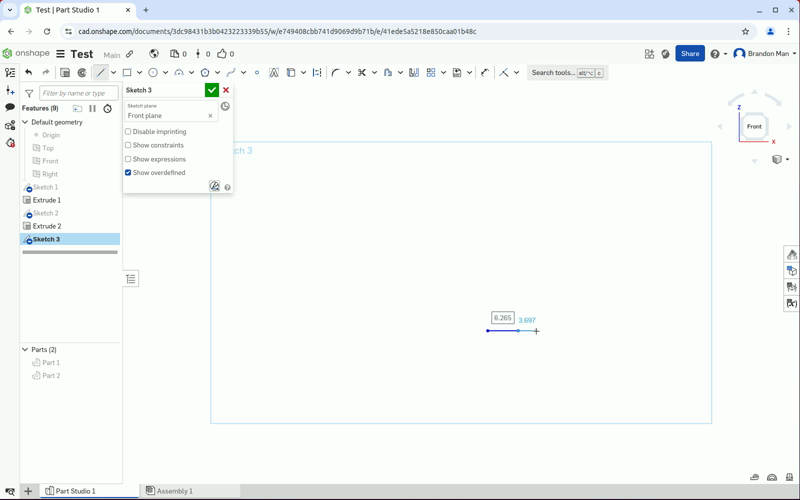
key_up(shift)
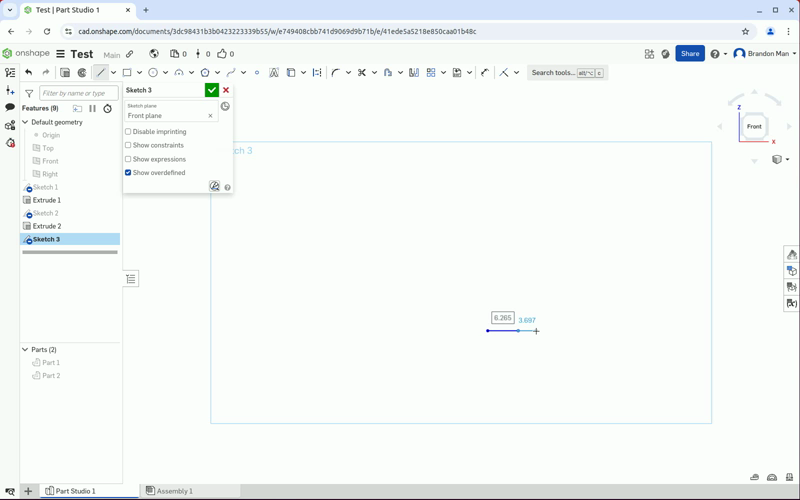
key_down(shift)
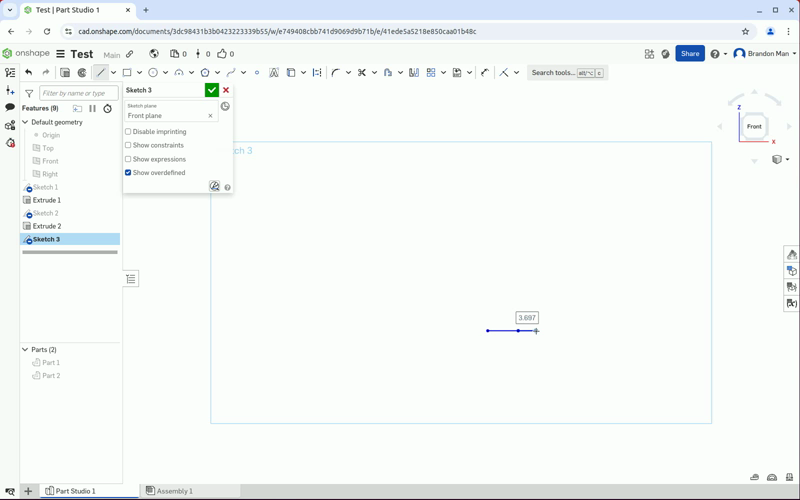
mouse_move(566, 330)
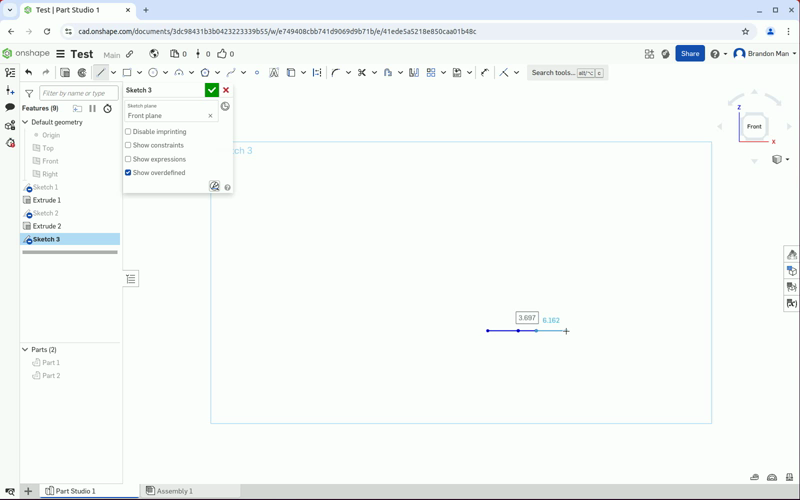
mouse_move(536, 293)
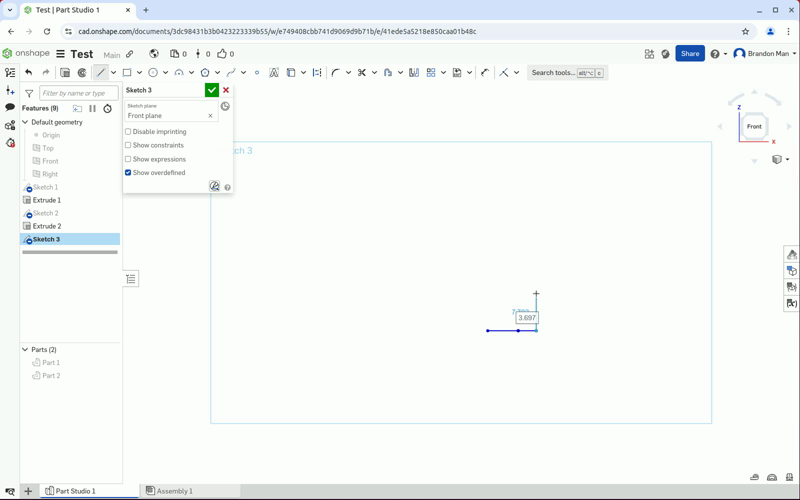
click(536, 293)
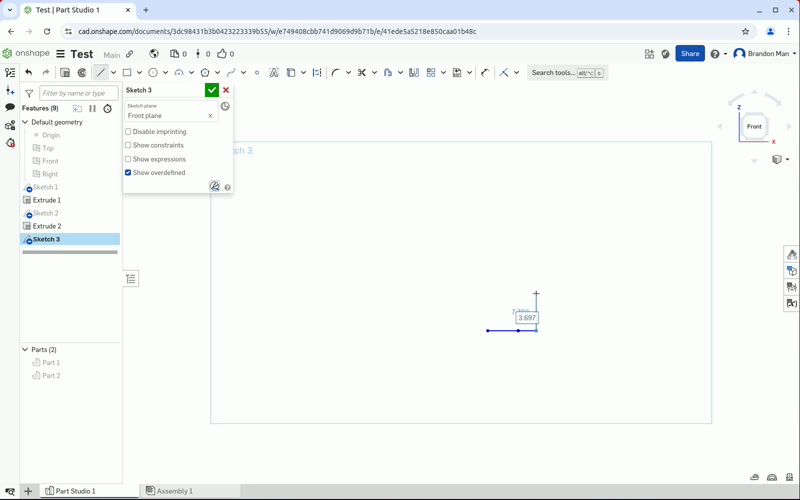
key_up(shift)
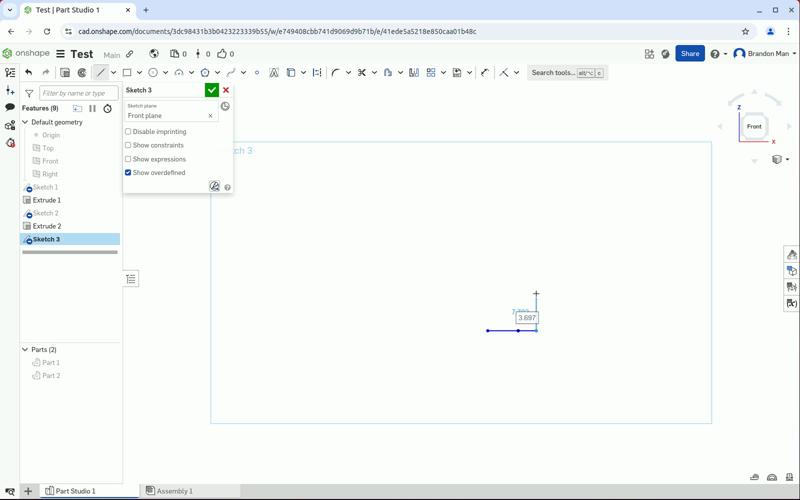
key_down(shift)
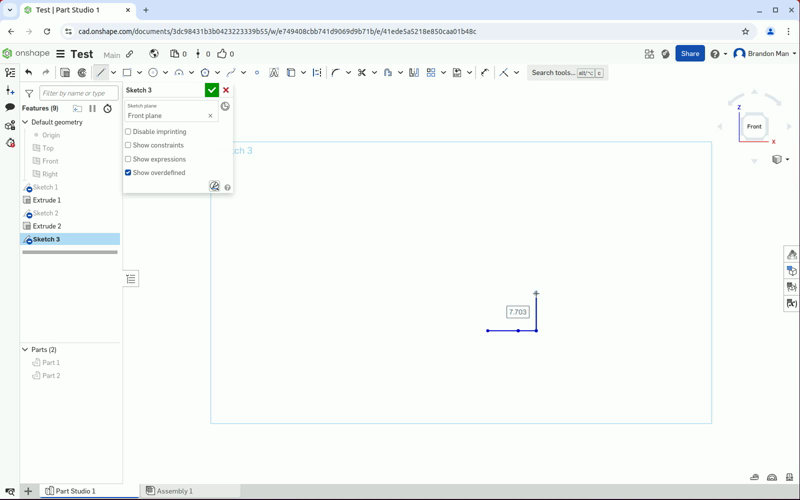
mouse_move(566, 293)
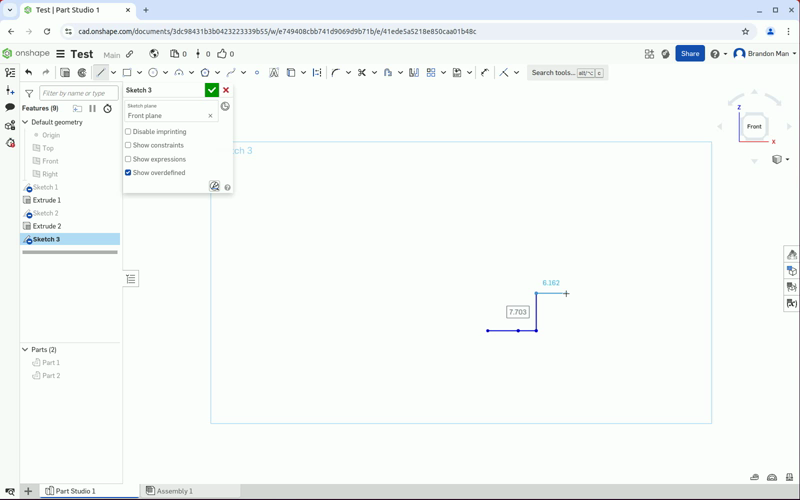
mouse_move(521, 293)
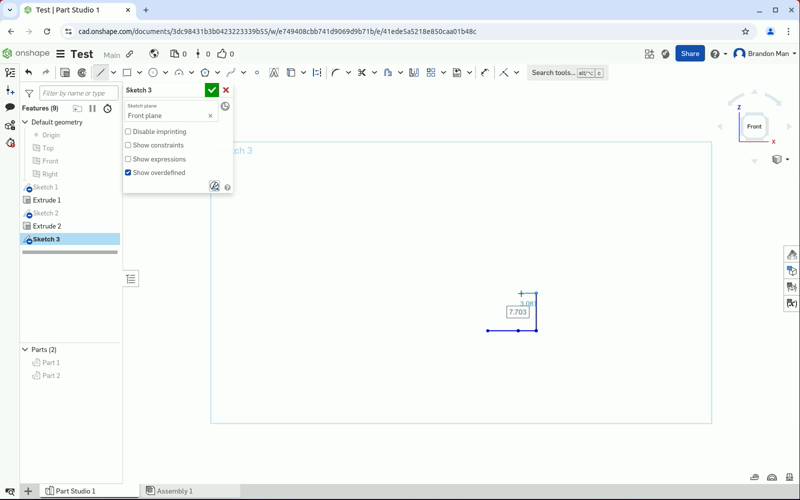
click(521, 293)
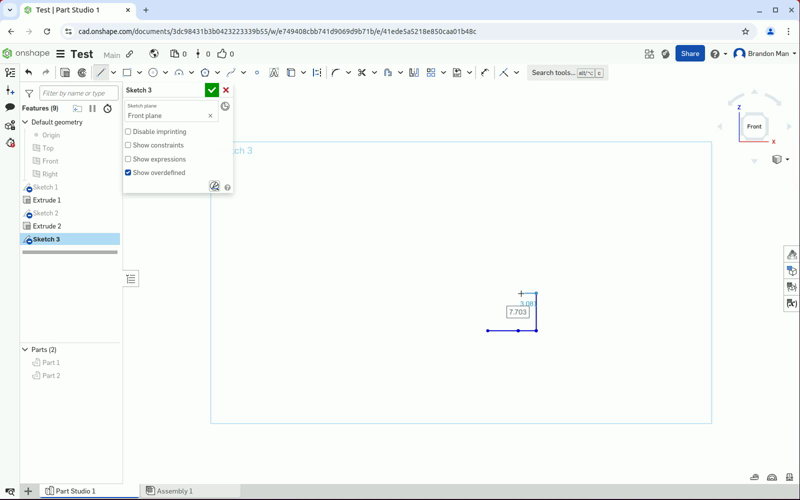
key_up(shift)
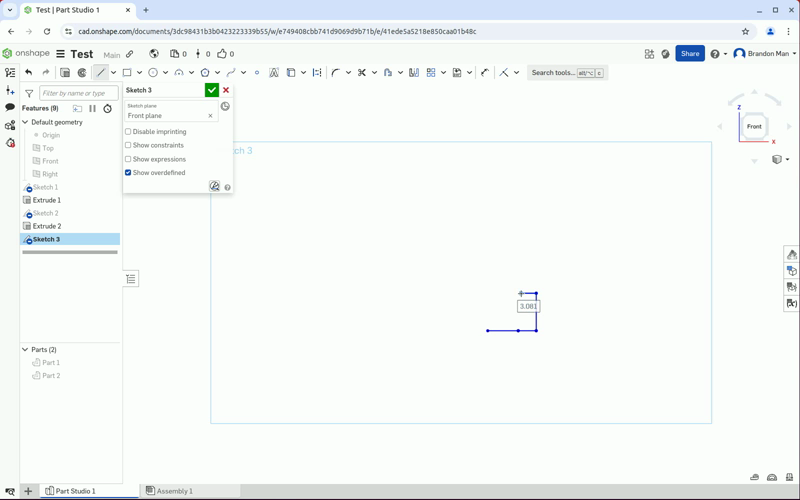
key(esc)
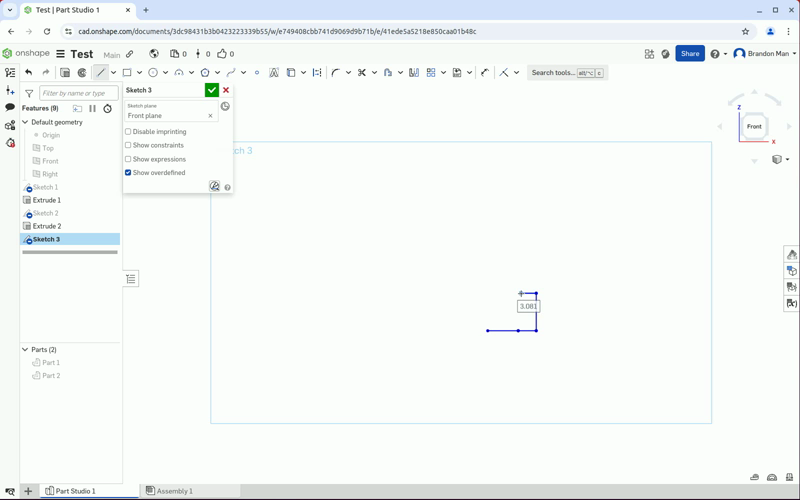
key(a)
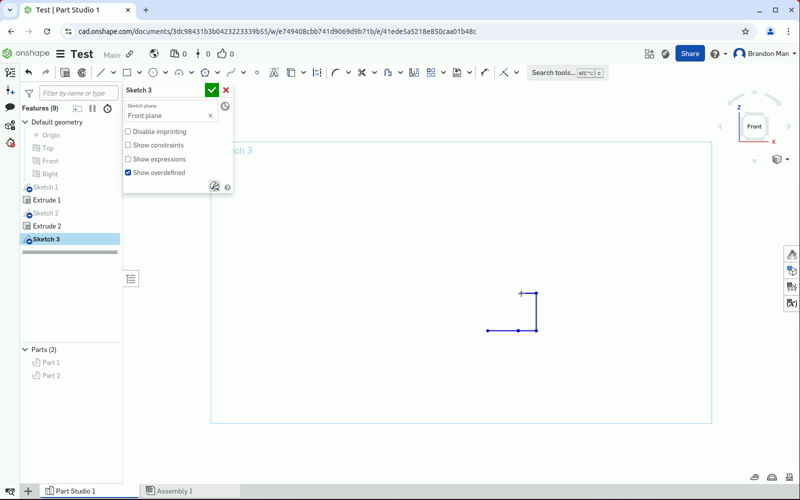
mouse_move(521, 293)
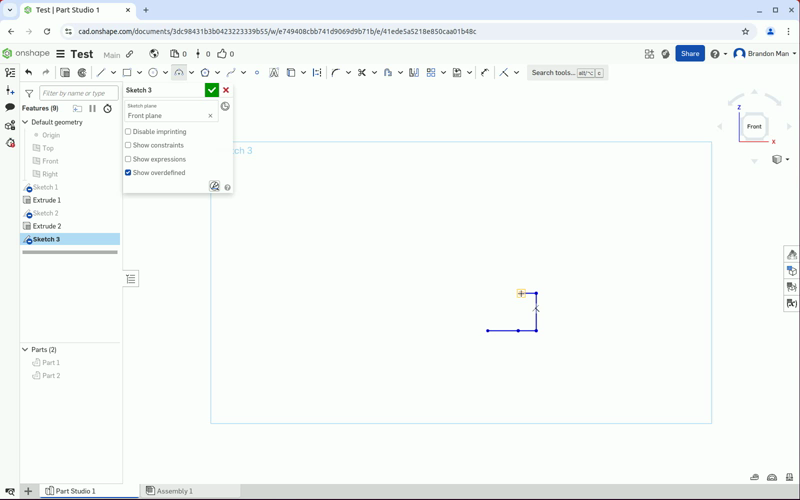
click(521, 293)
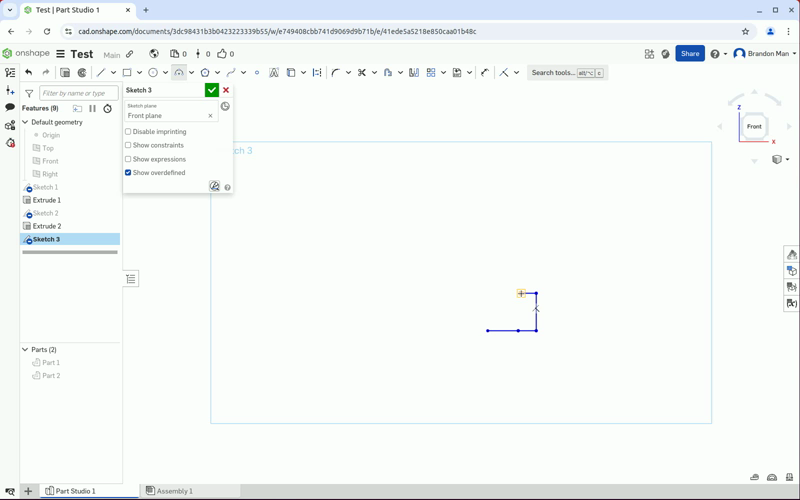
mouse_move(487, 330)
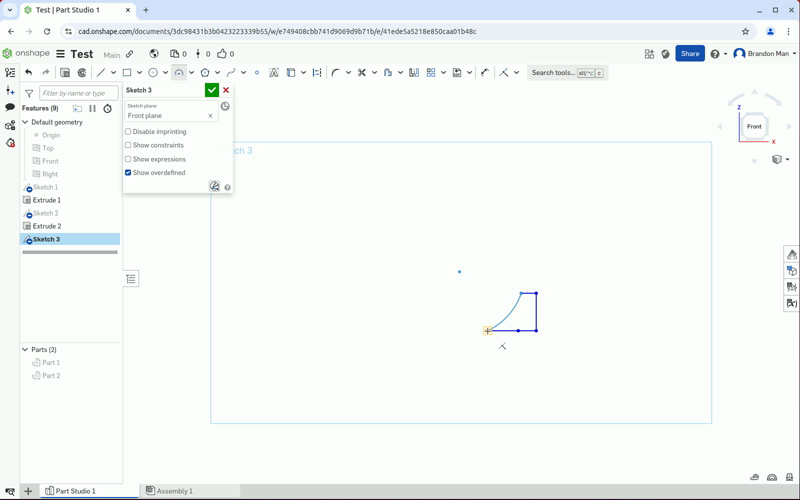
click(487, 330)
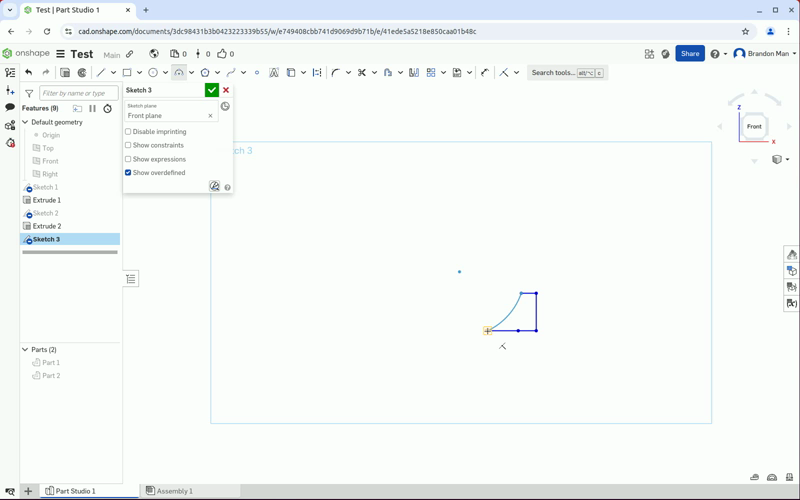
key_down(shift)
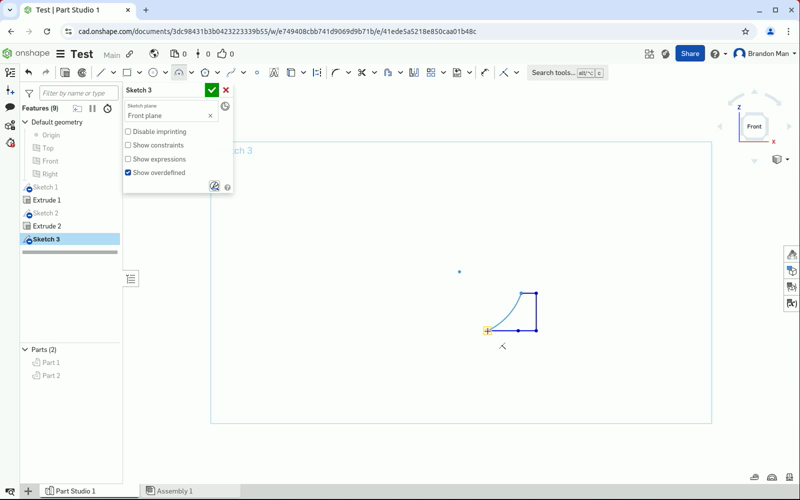
mouse_move(511, 318)
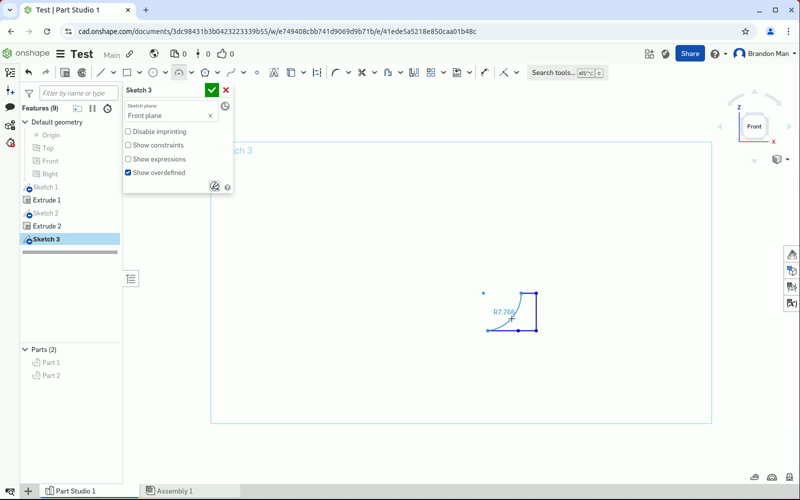
click(511, 318)
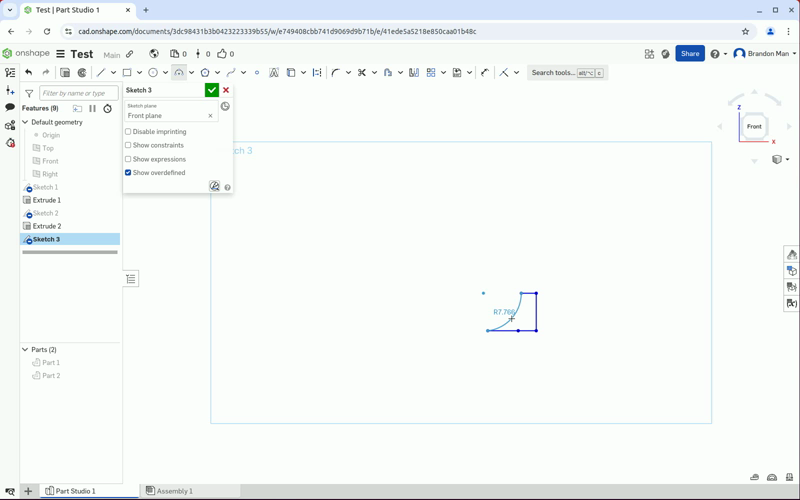
key_up(shift)
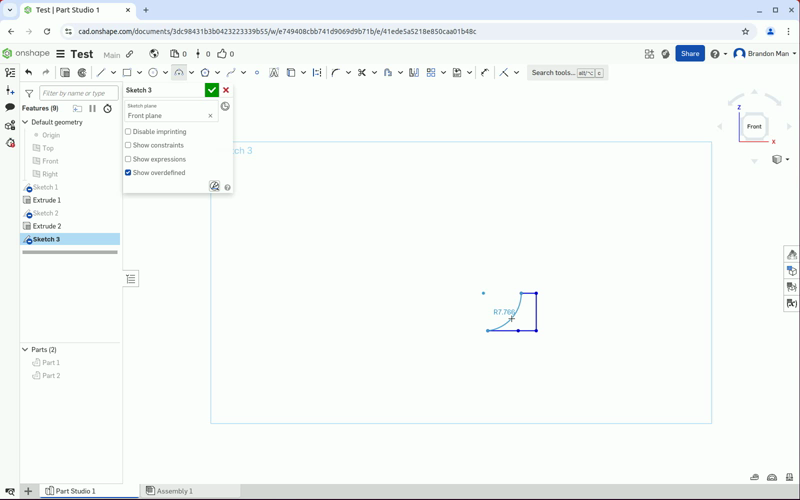
key(esc)
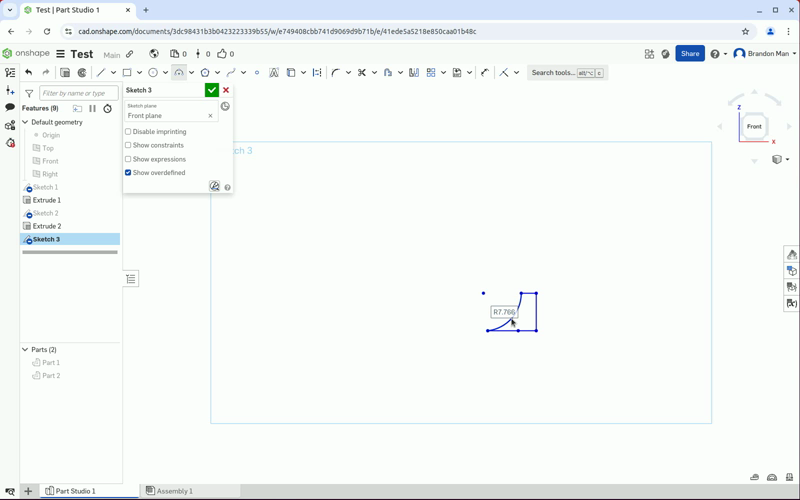
mouse_move(504, 329)
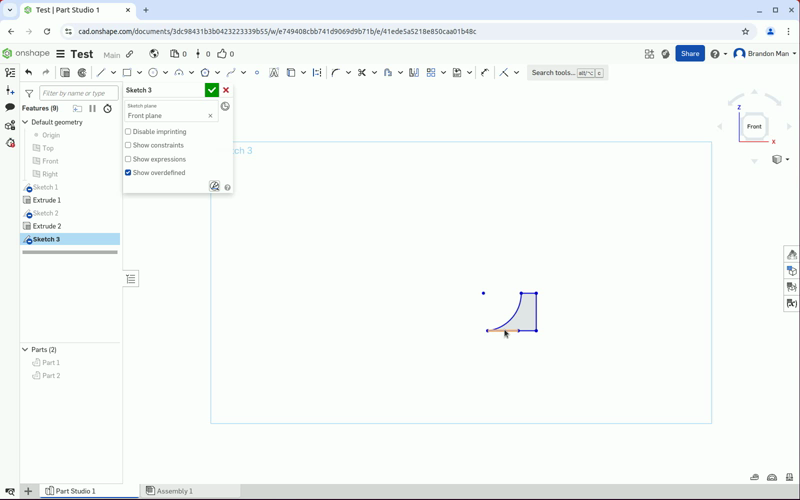
scroll(6)
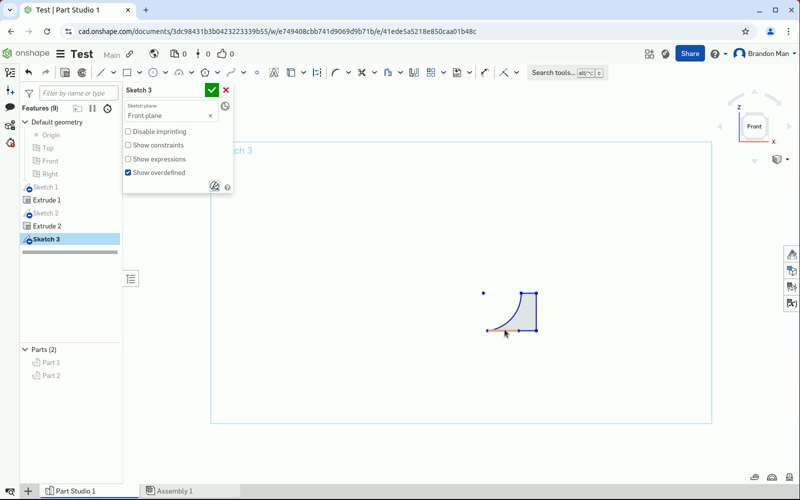
scroll(6)
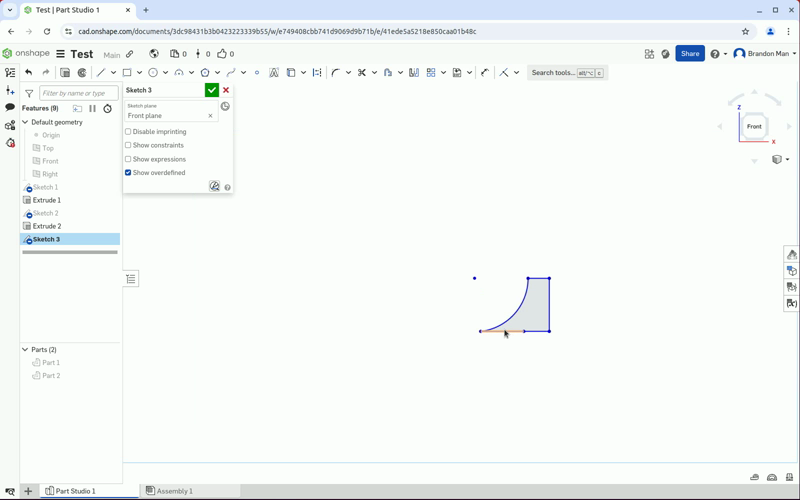
scroll(6)
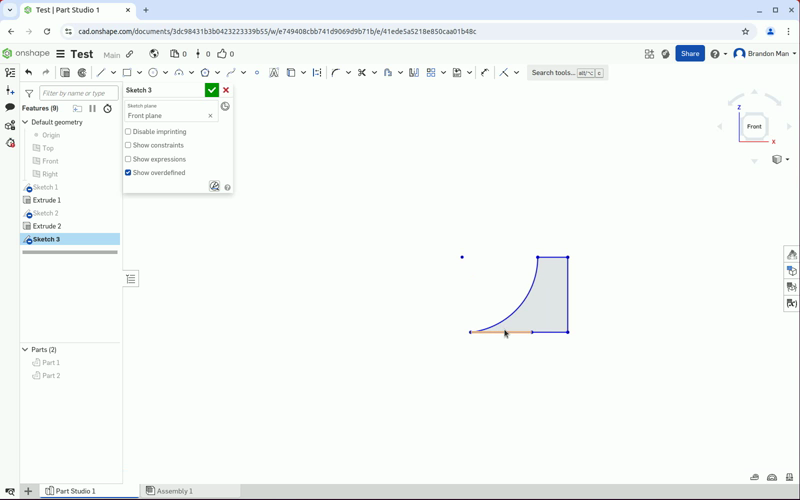
scroll(6)
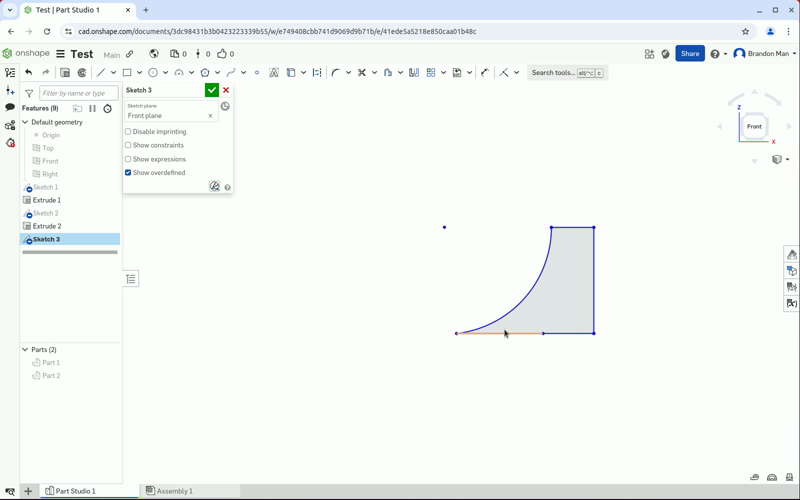
scroll(6)
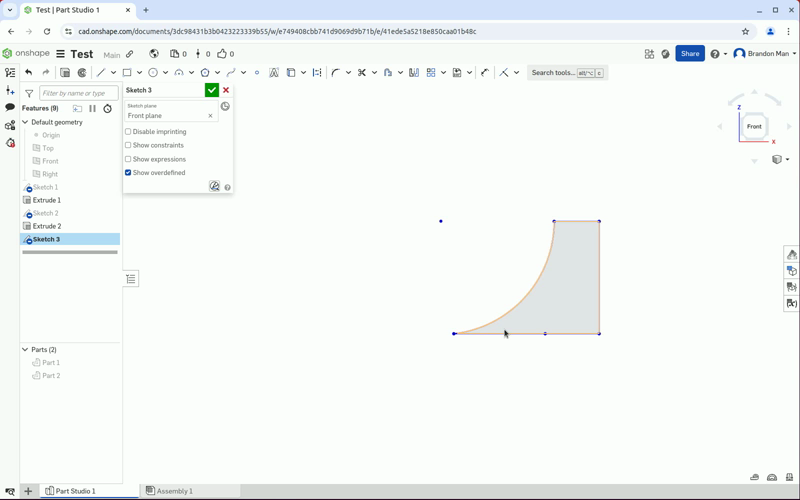
scroll(6)
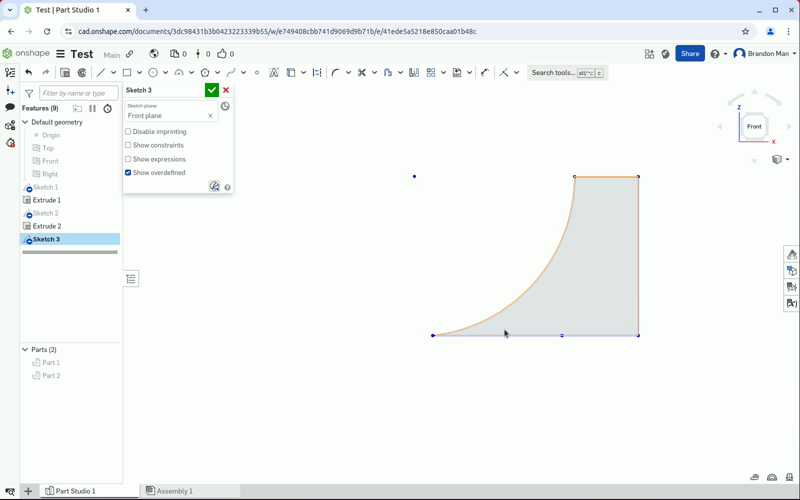
scroll(6)
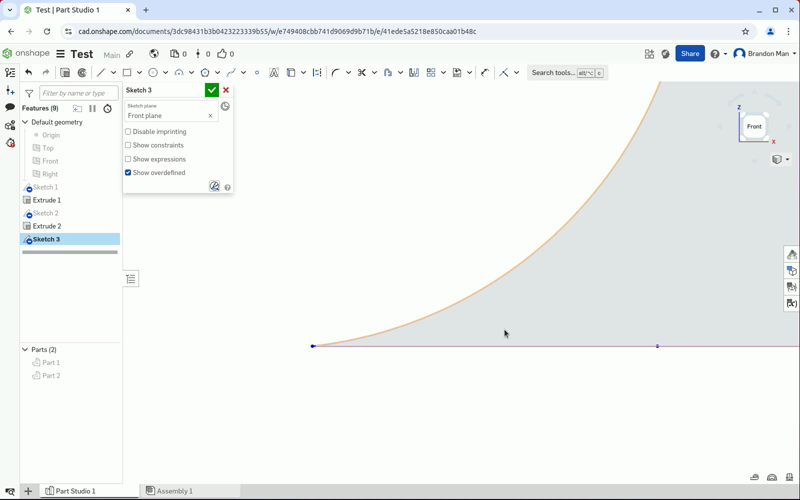
click(504, 329)
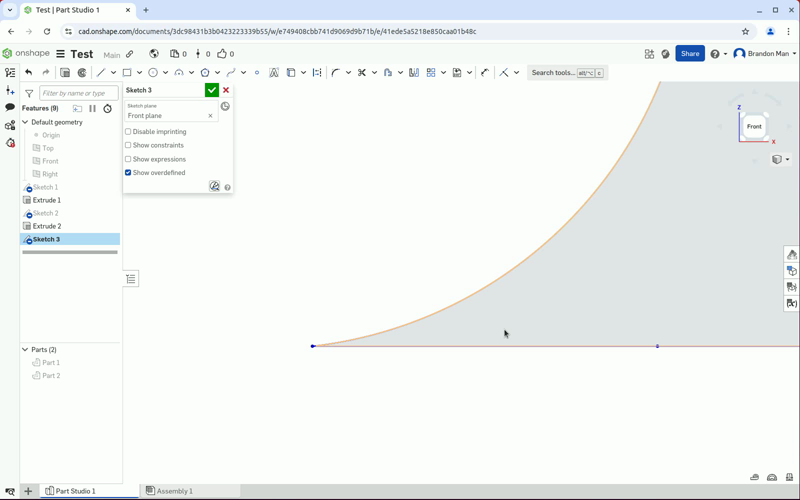
scroll(-6)
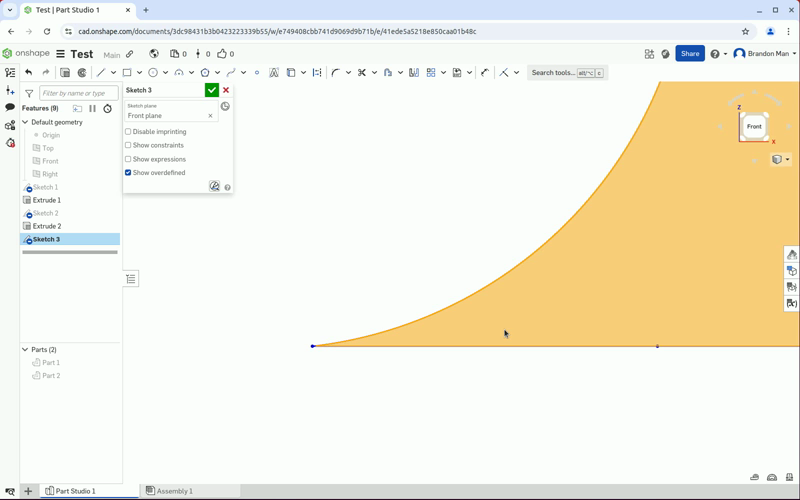
scroll(-6)
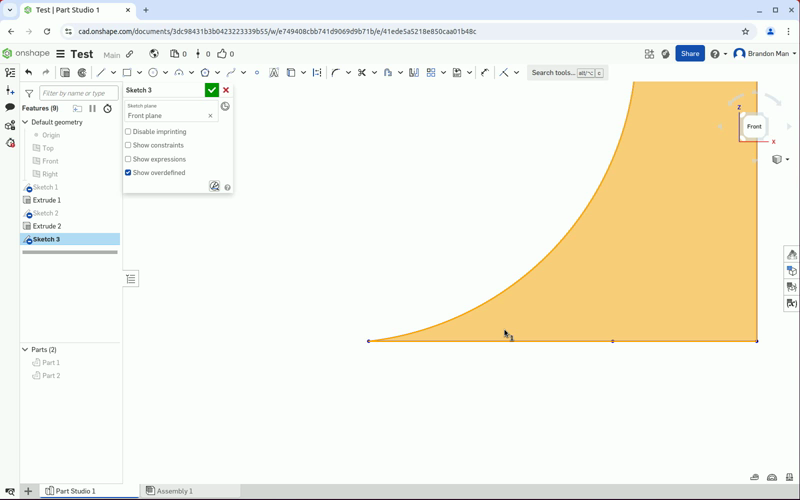
scroll(-6)
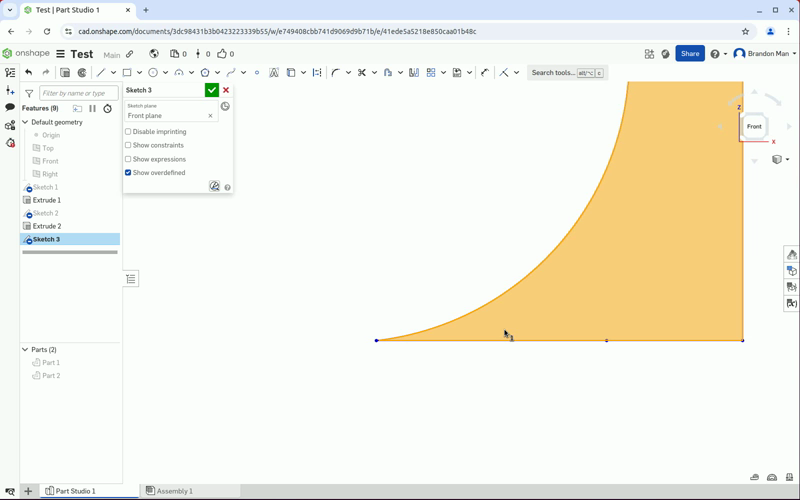
scroll(-6)
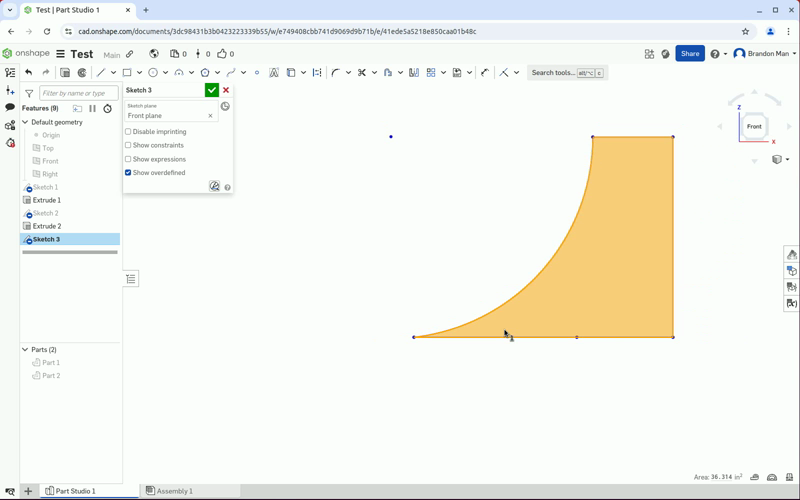
scroll(-6)
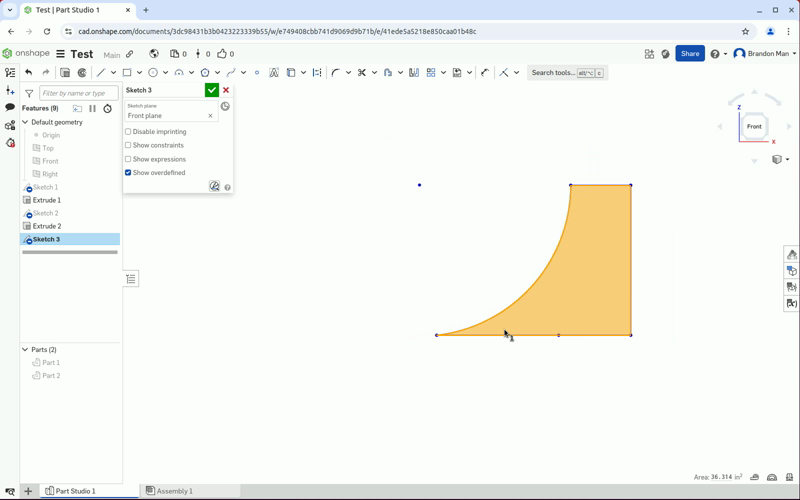
scroll(-6)
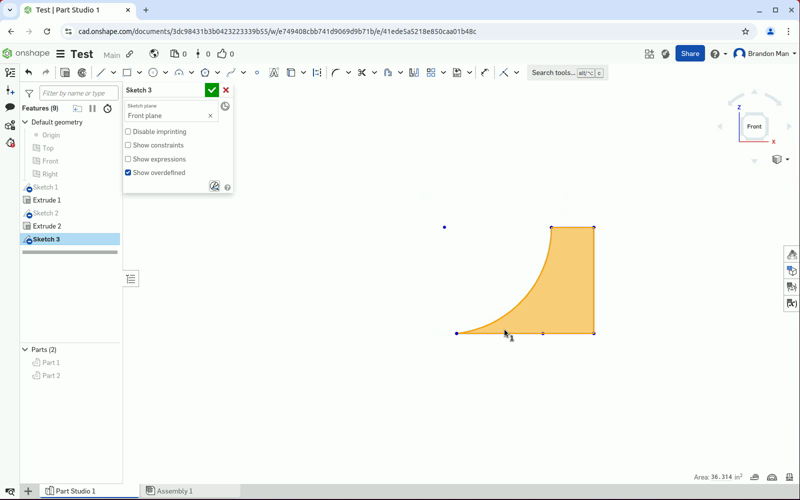
scroll(-6)
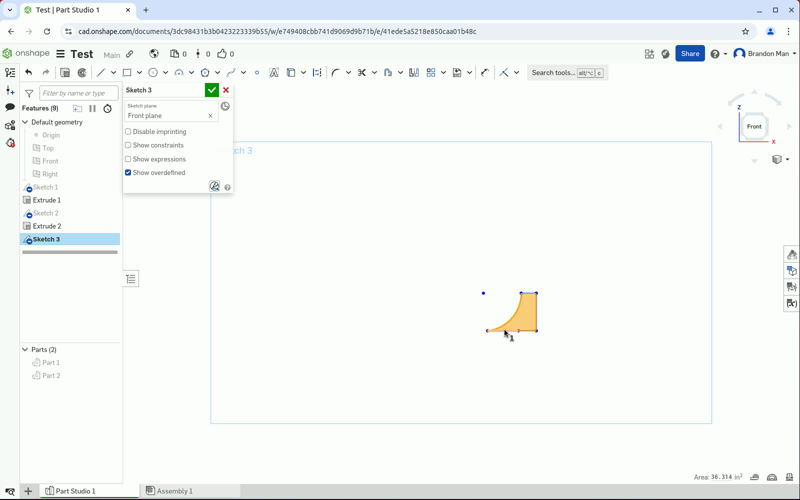
mouse_move(73, 352)
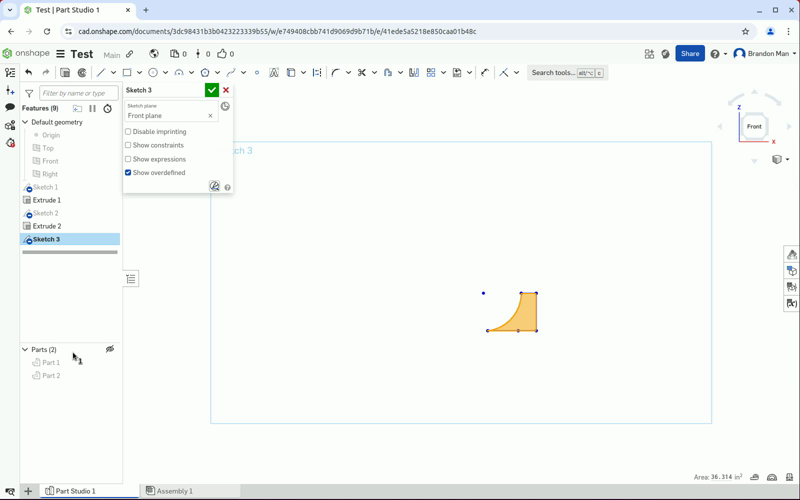
key(shift+y)
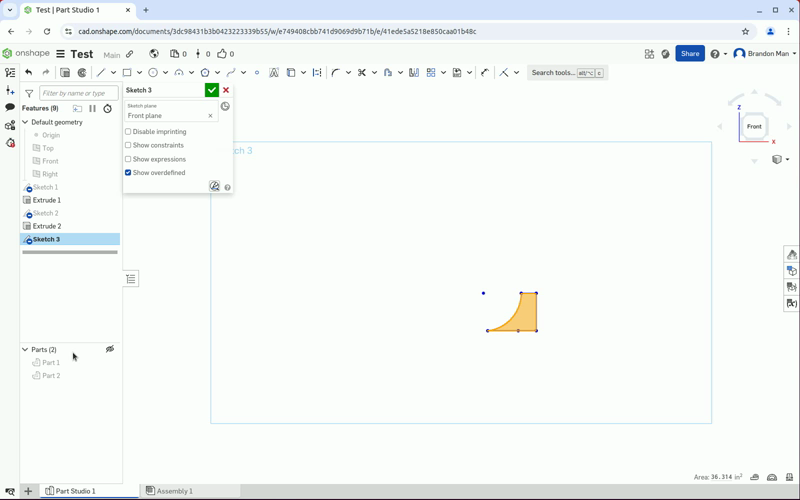
key(shift+e)
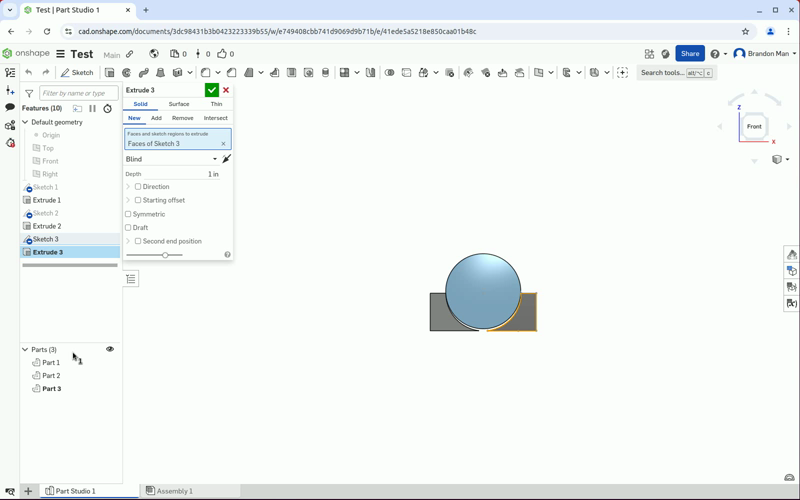
mouse_move(143, 106)
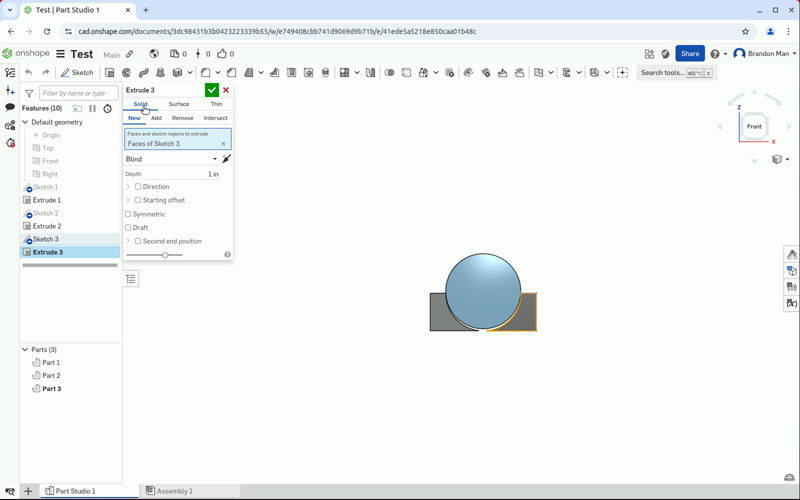
click(143, 106)
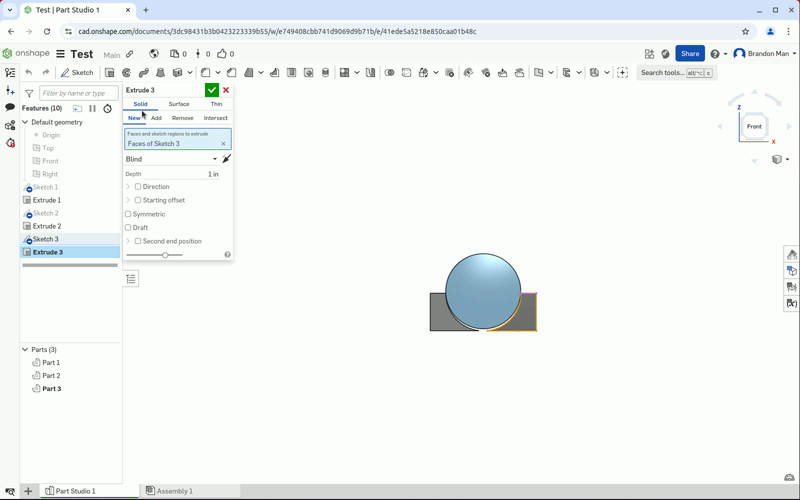
mouse_move(137, 120)
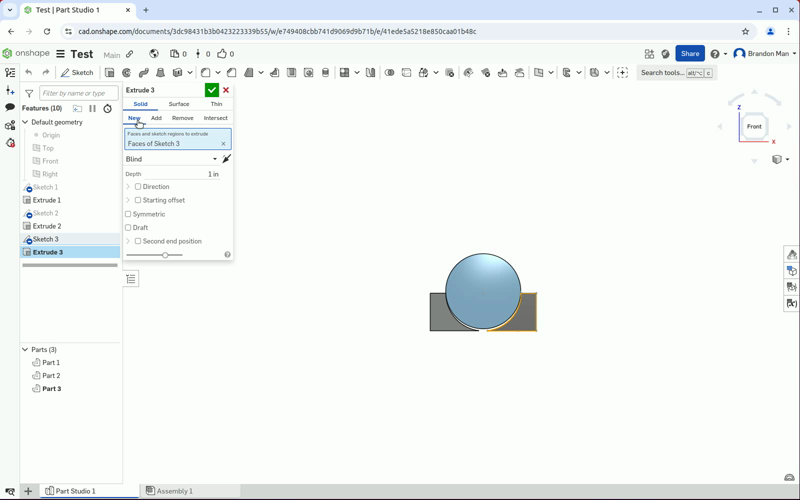
click(137, 120)
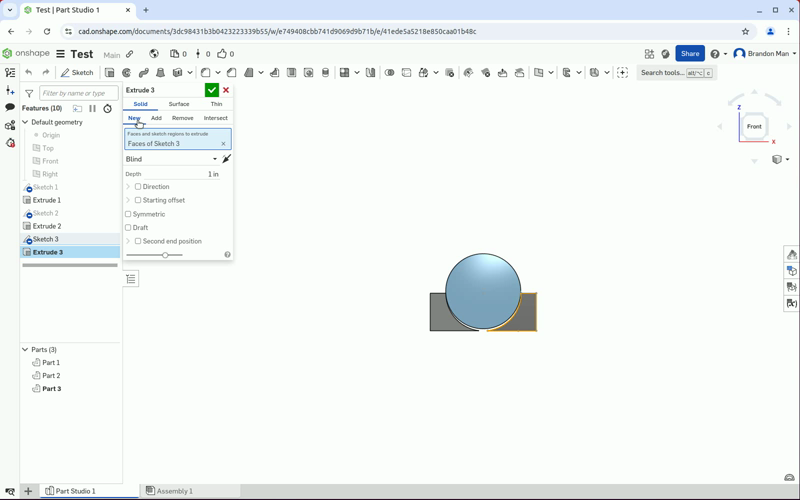
key(tab, 4)
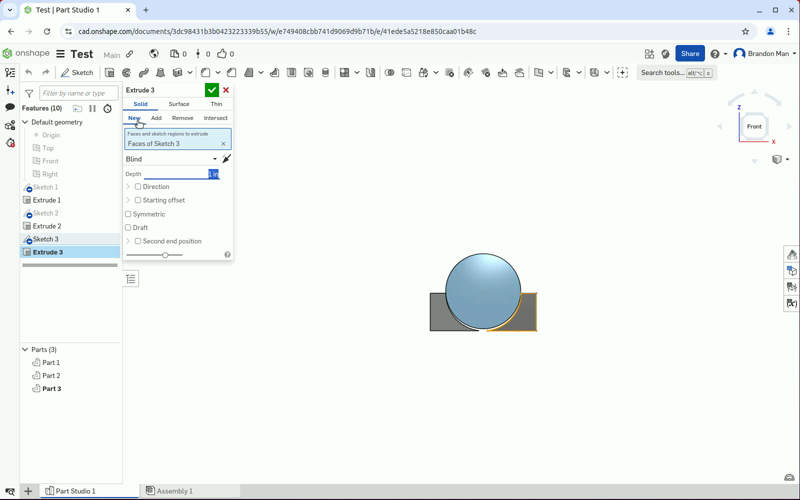
text(13.961)
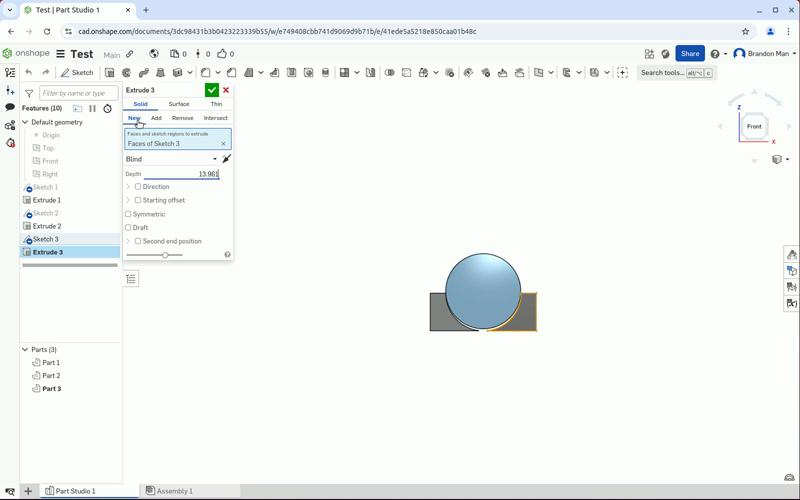
key(enter)
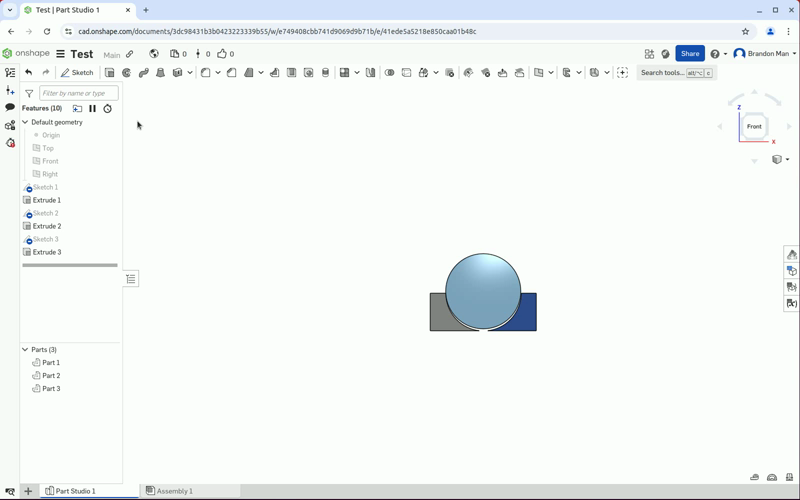
key(shift+h)
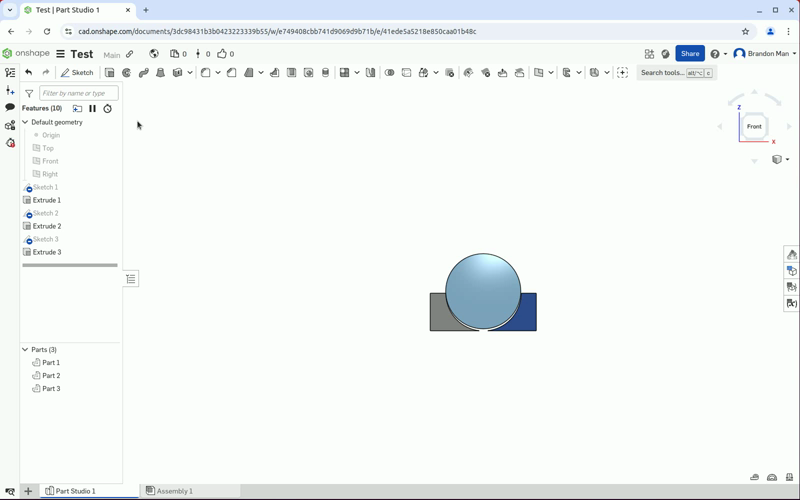
key(shift+h)
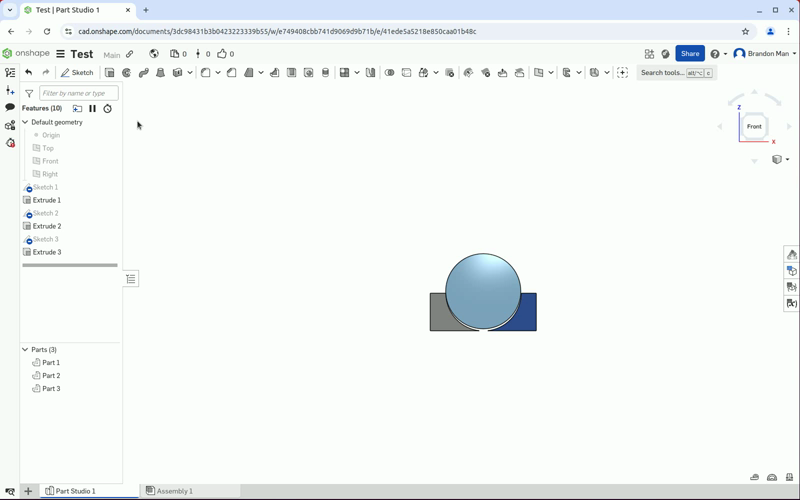
mouse_move(73, 189)
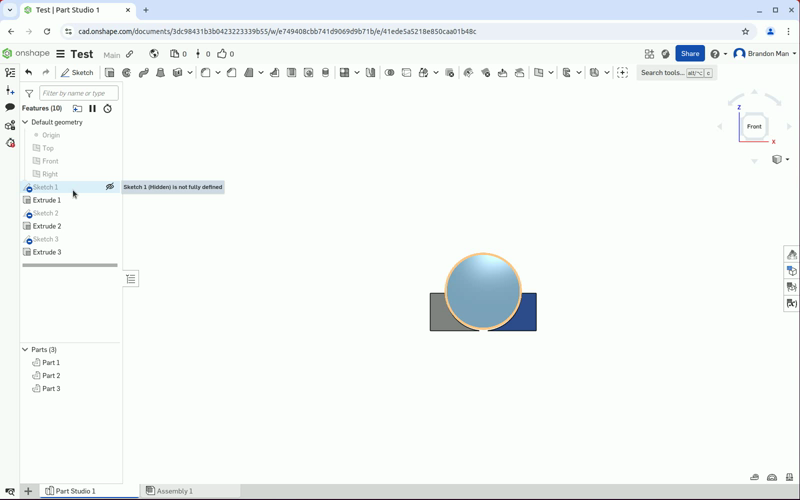
click(73, 189)
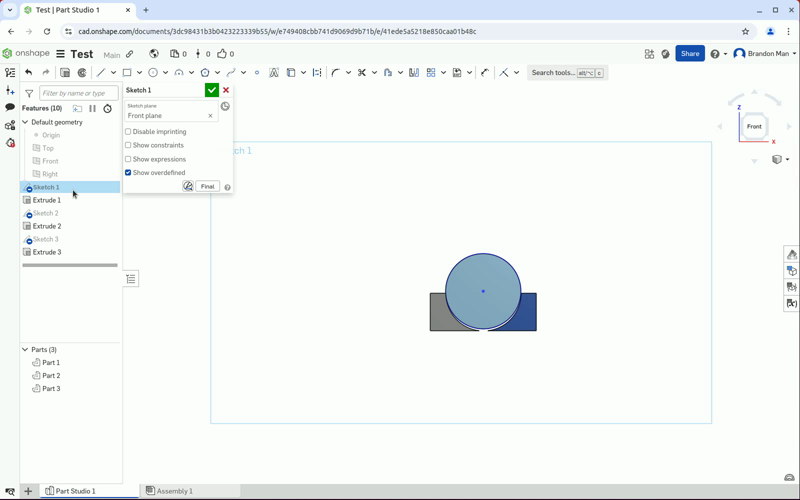
mouse_move(229, 92)
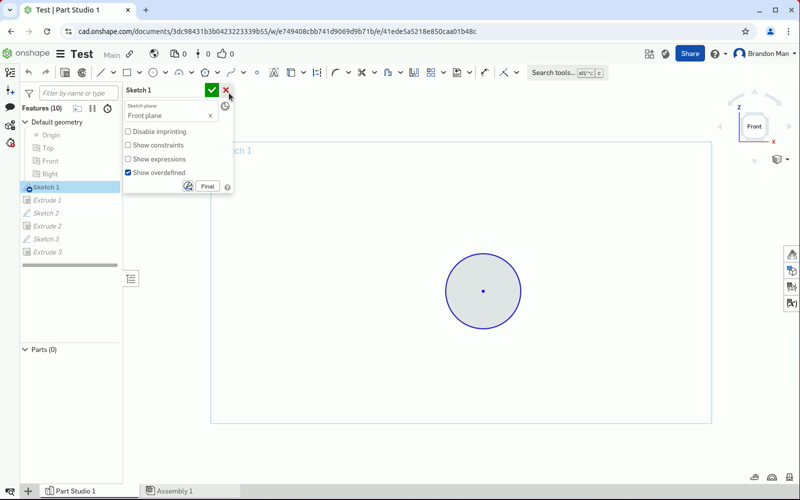
click(229, 92)
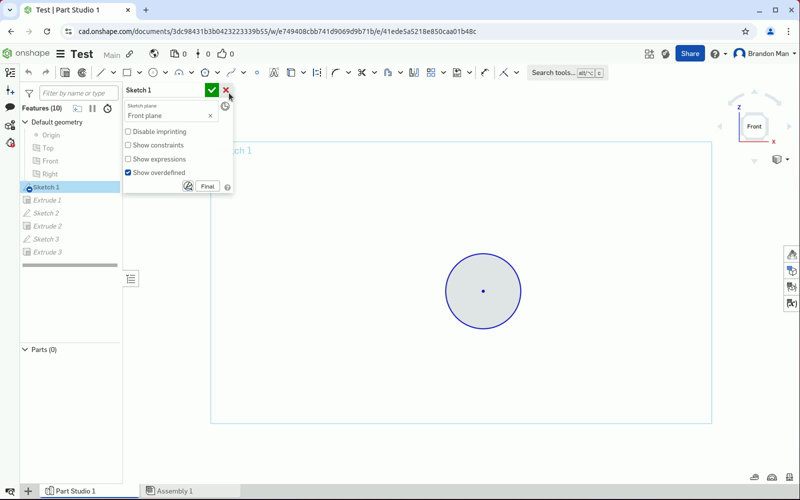
key(shift+s)
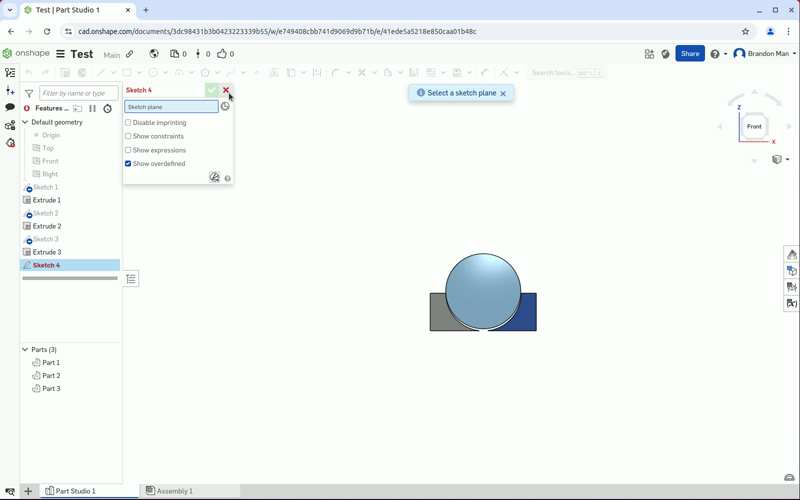
mouse_move(73, 163)
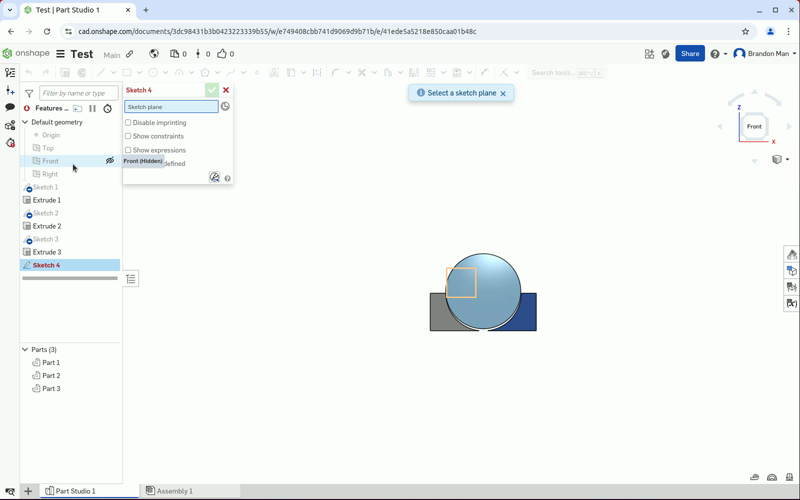
click(73, 163)
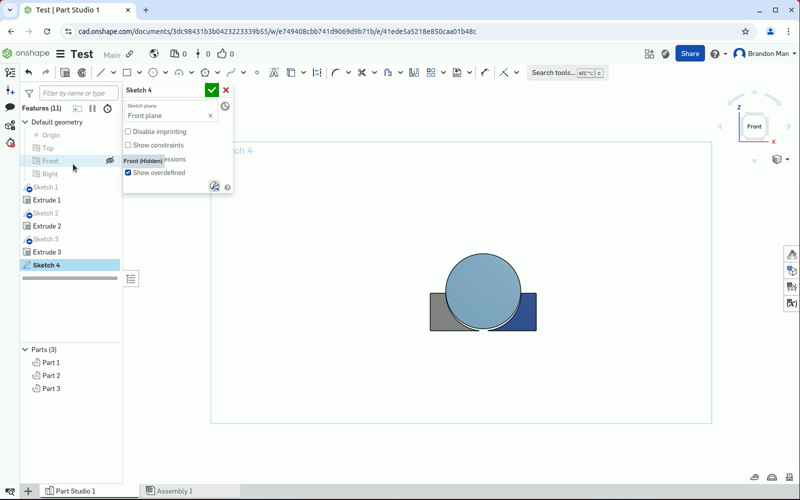
mouse_move(73, 352)
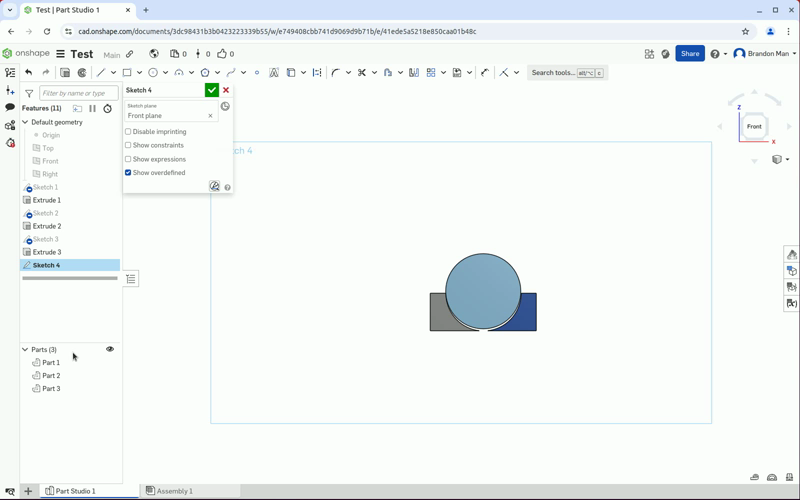
key(y)
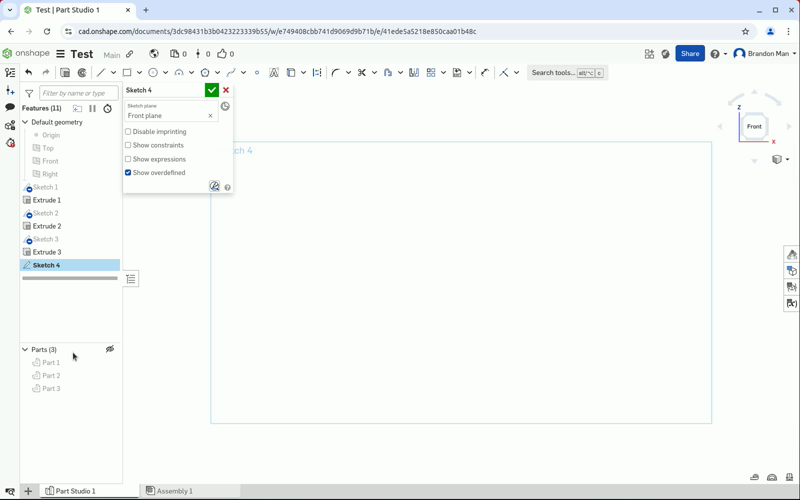
key(l)
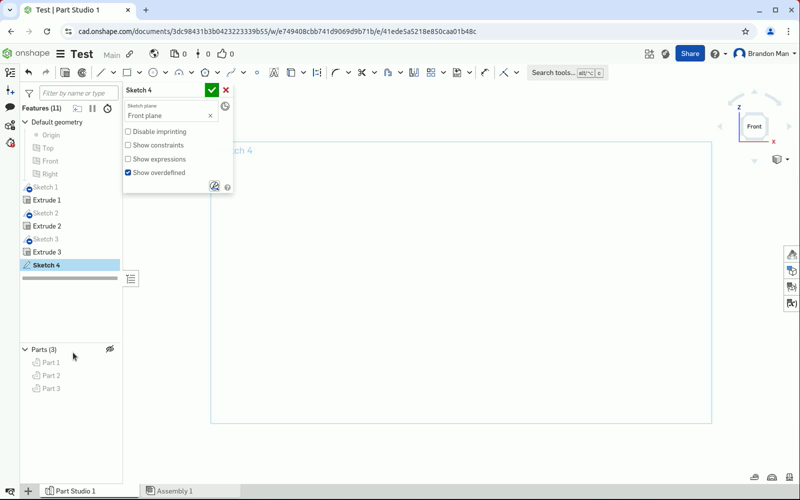
key_down(shift)
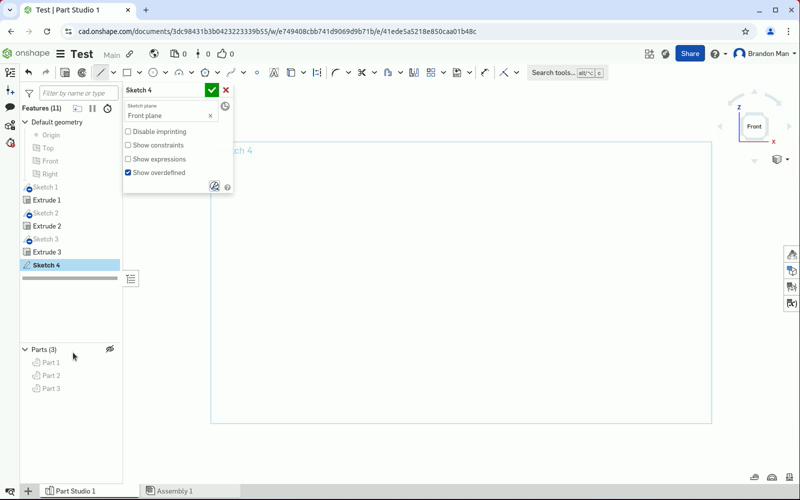
mouse_move(391, 346)
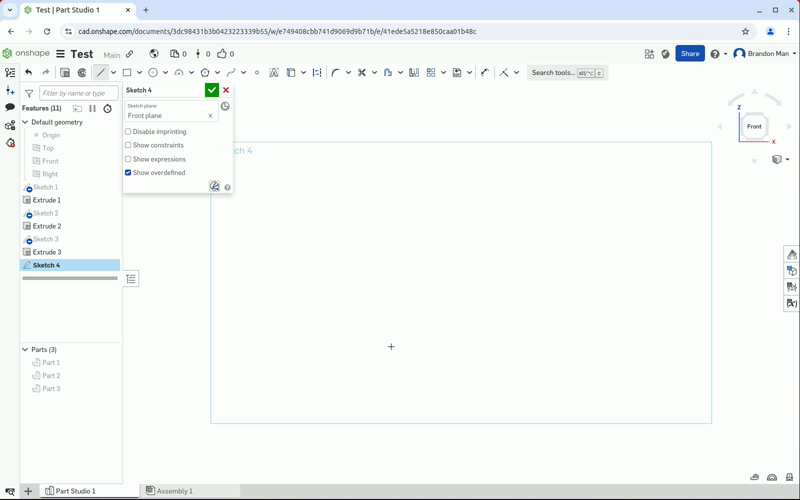
click(391, 346)
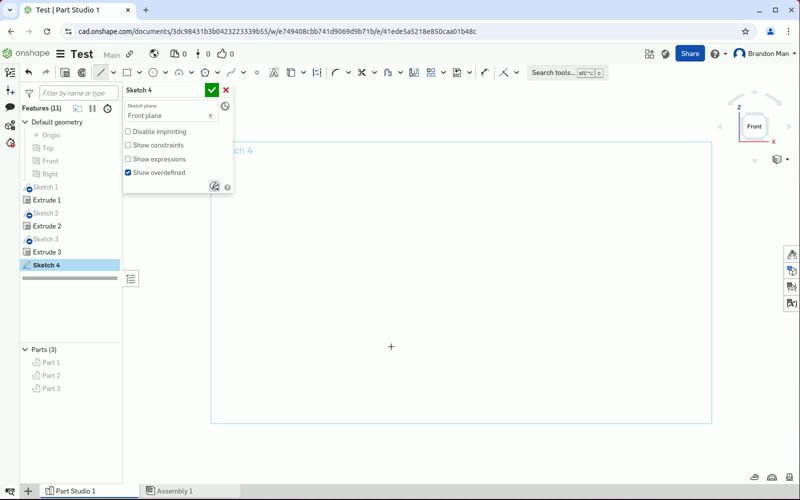
key_up(shift)
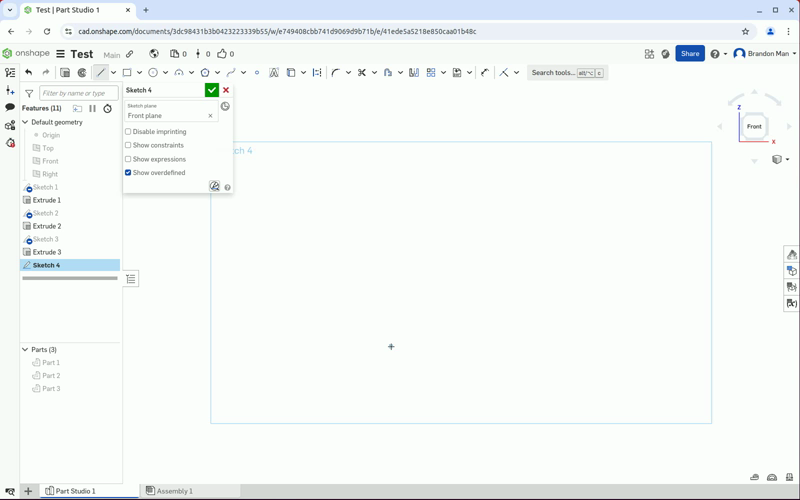
key_down(shift)
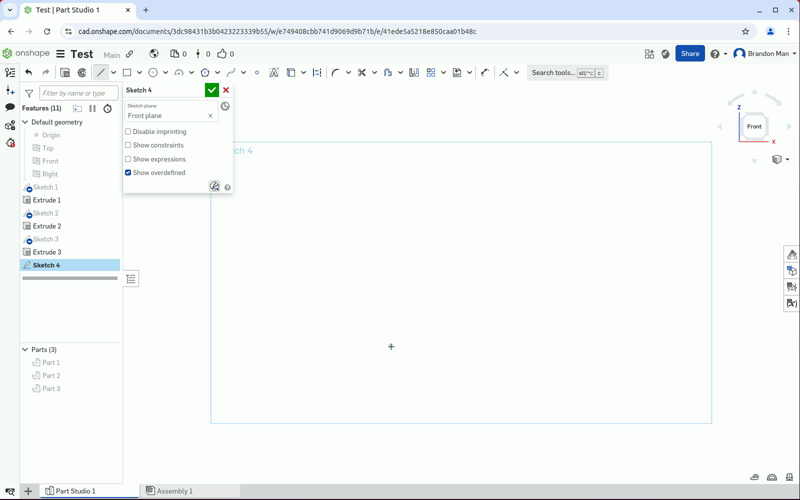
mouse_move(572, 346)
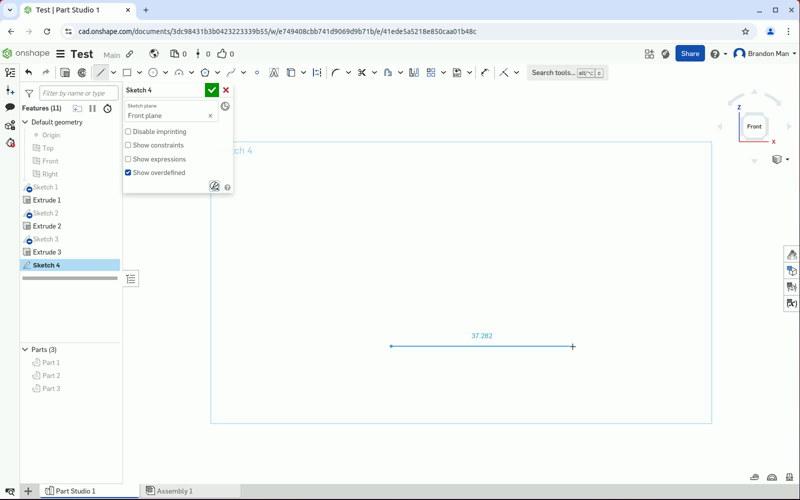
click(572, 346)
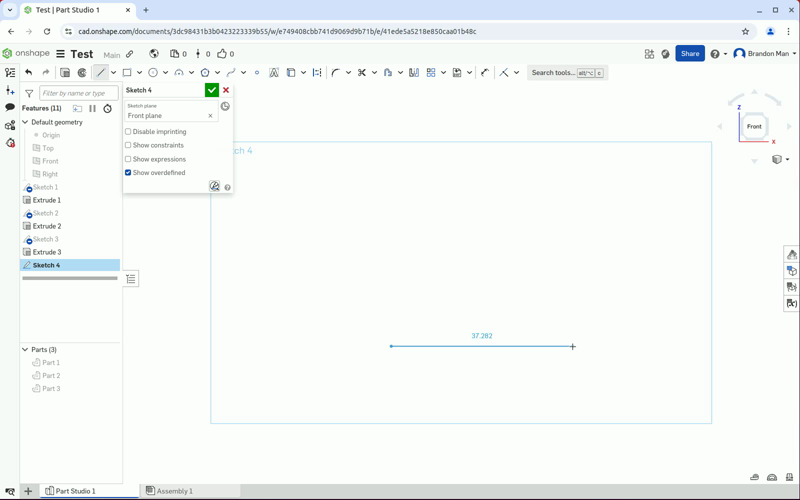
key_up(shift)
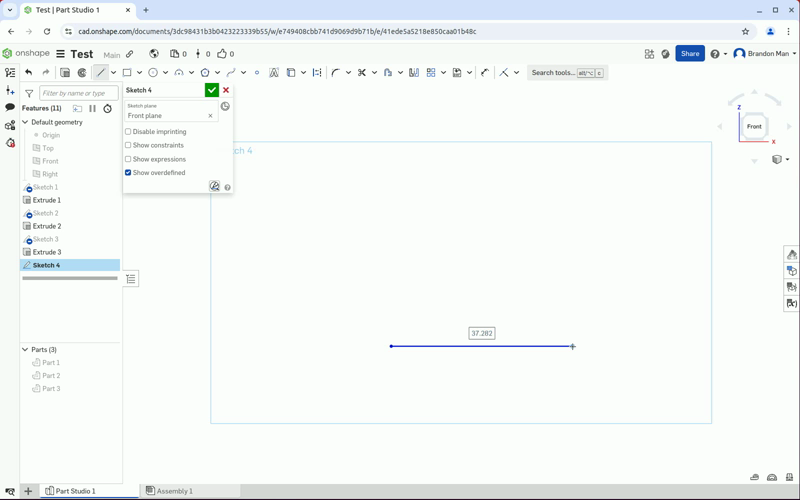
key_down(shift)
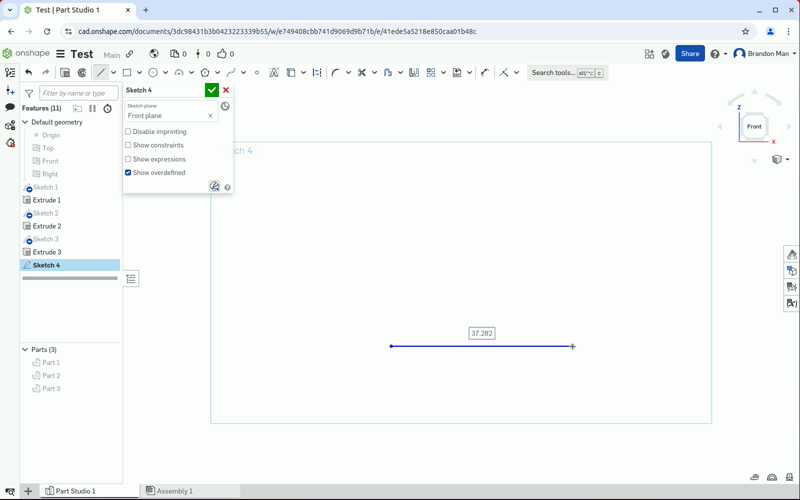
mouse_move(589, 346)
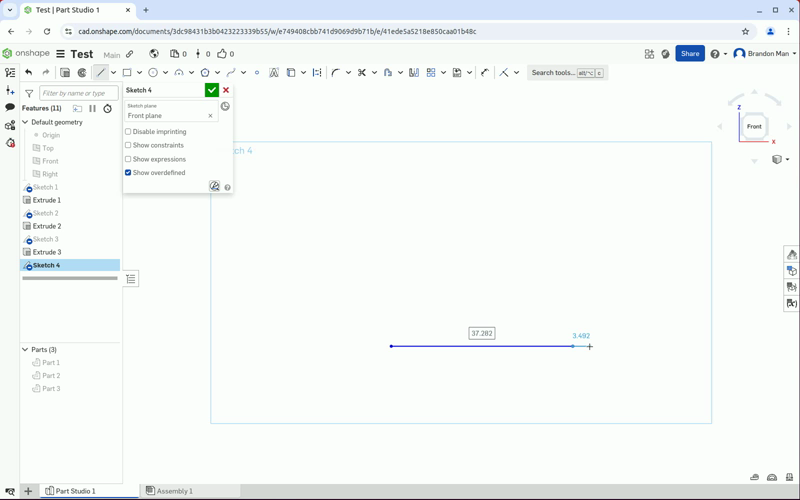
mouse_move(572, 330)
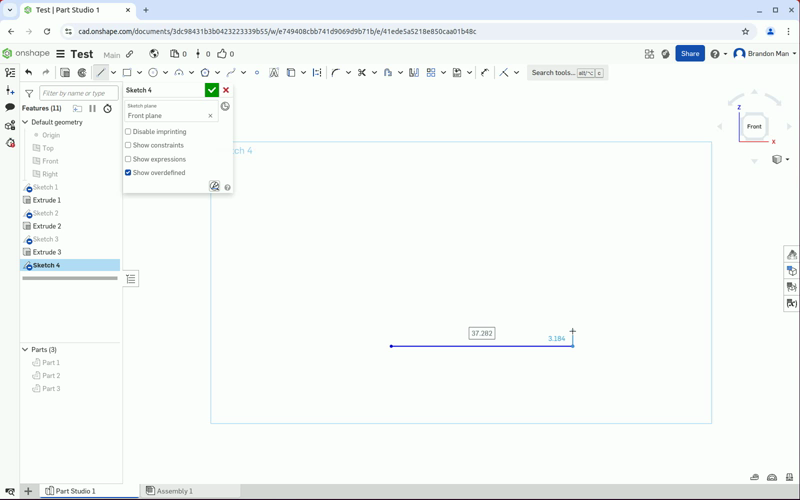
click(572, 330)
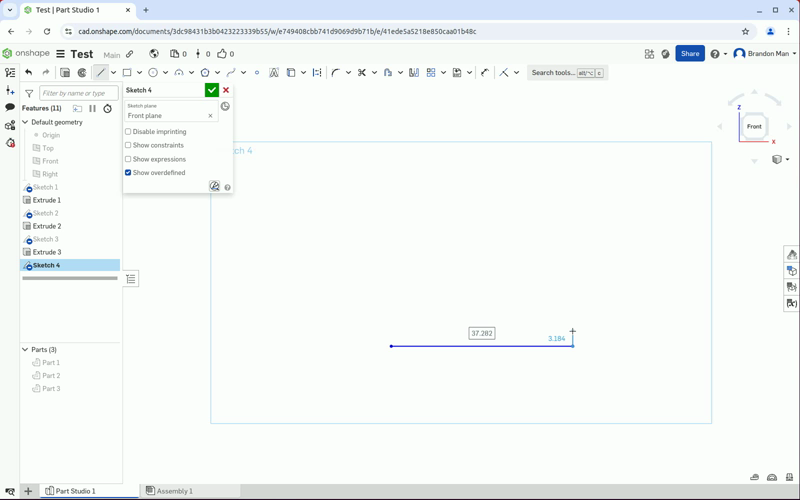
key_up(shift)
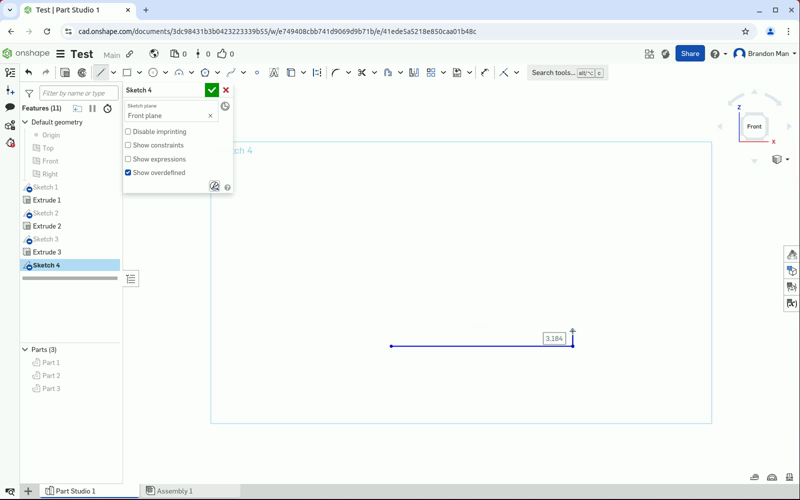
key_down(shift)
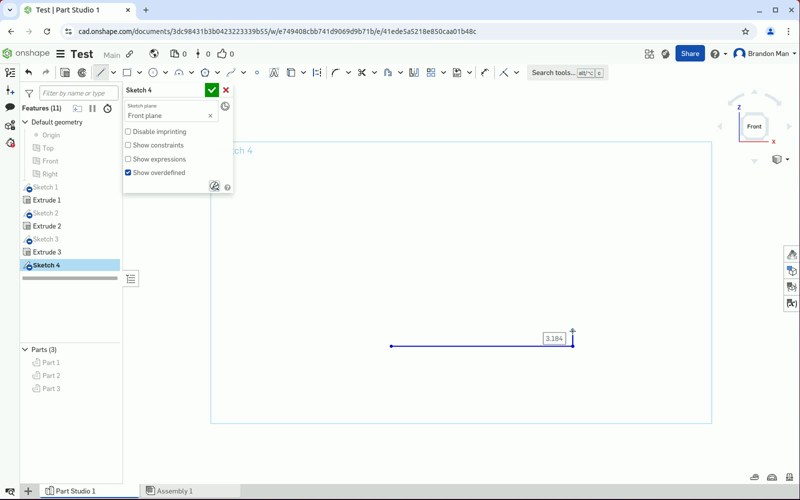
mouse_move(589, 330)
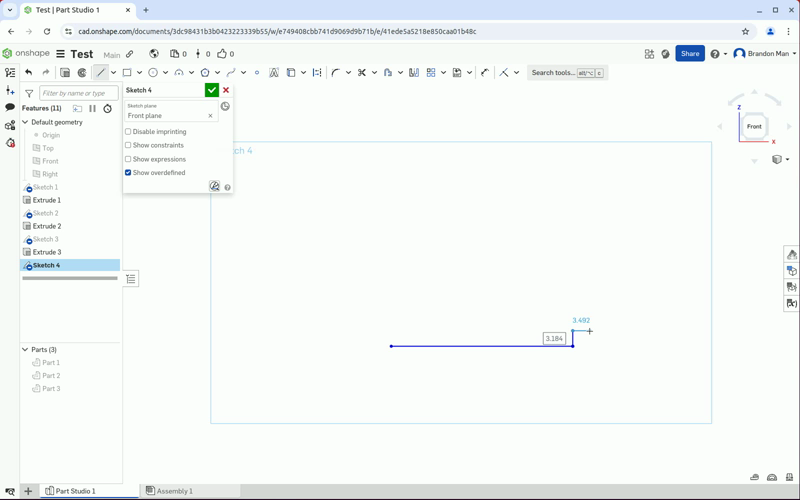
mouse_move(534, 330)
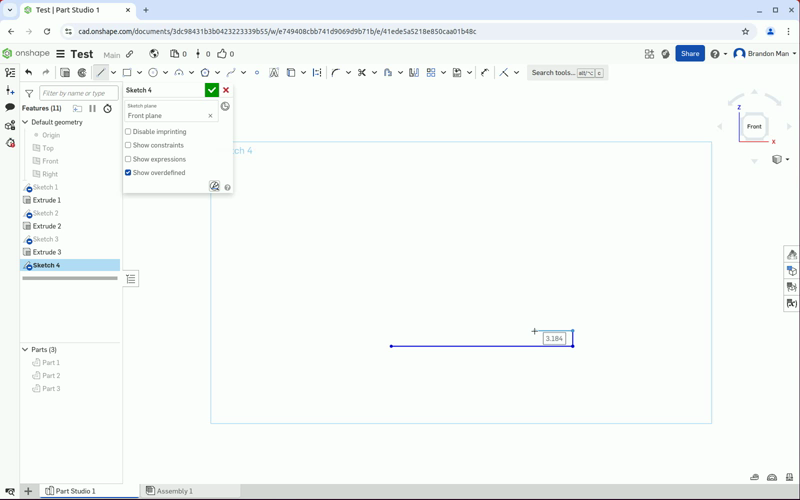
click(534, 330)
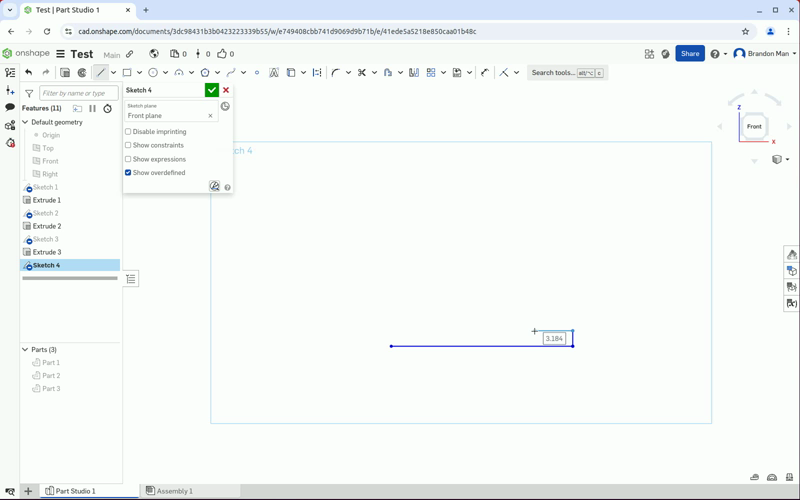
key_up(shift)
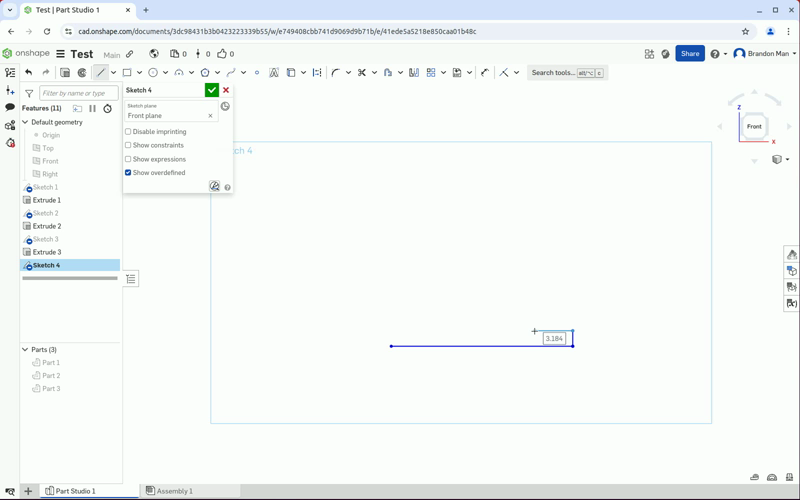
key_down(shift)
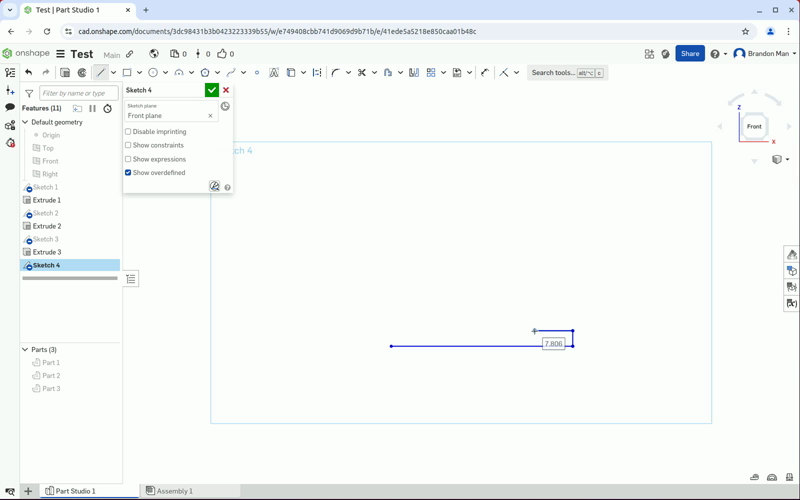
mouse_move(564, 330)
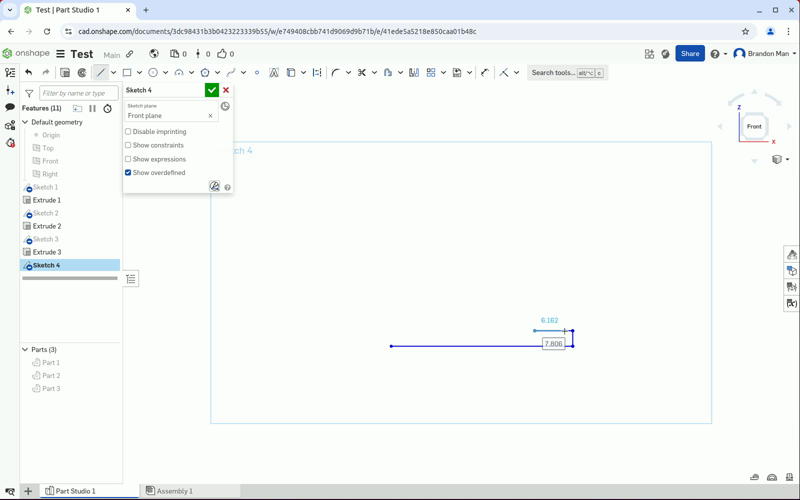
mouse_move(517, 330)
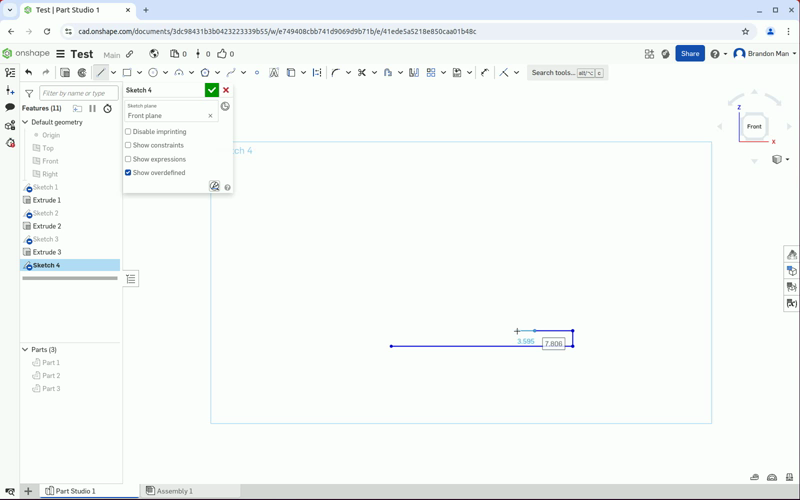
click(517, 330)
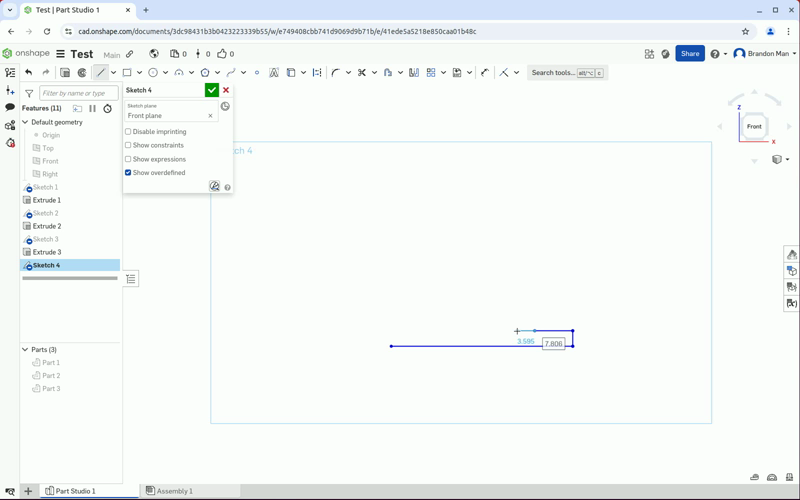
key_up(shift)
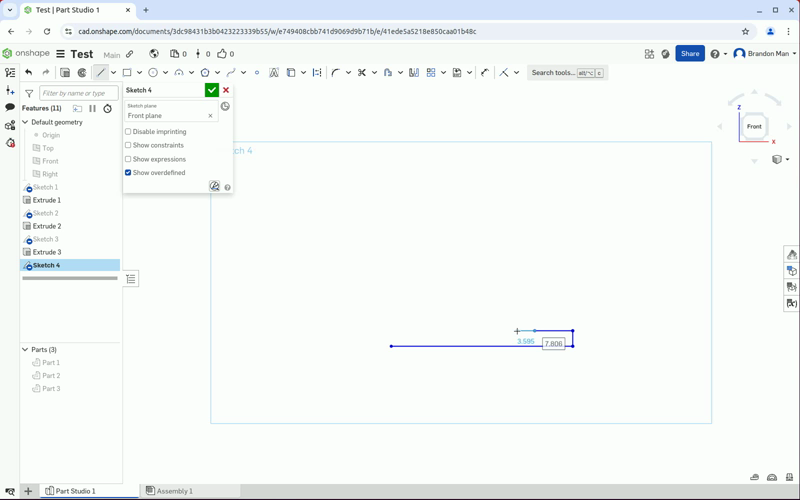
key_down(shift)
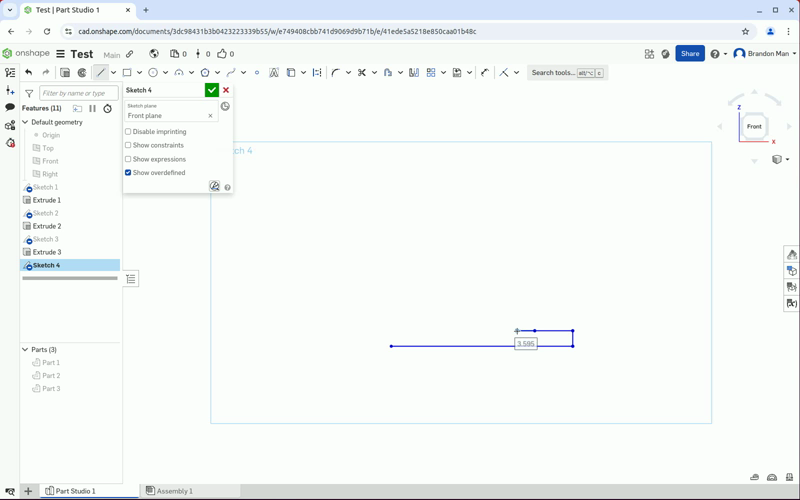
mouse_move(547, 330)
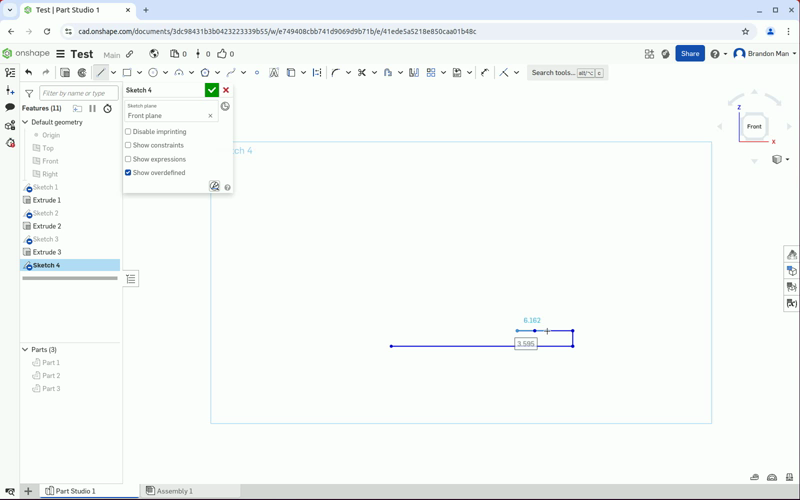
mouse_move(486, 330)
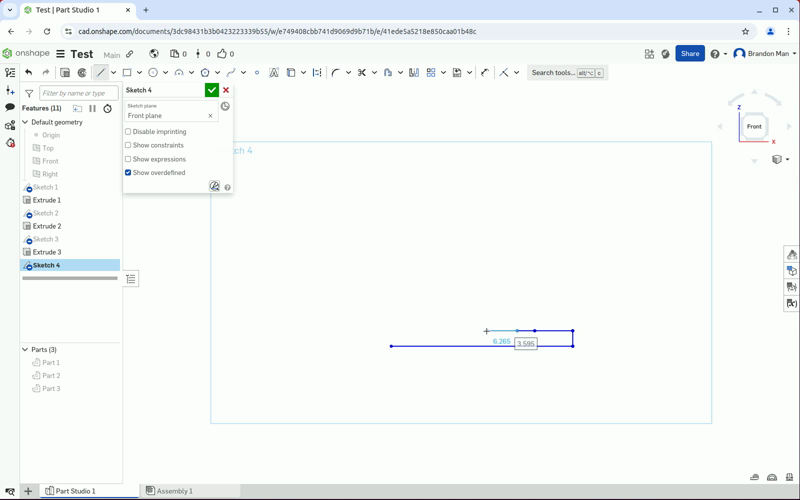
click(486, 330)
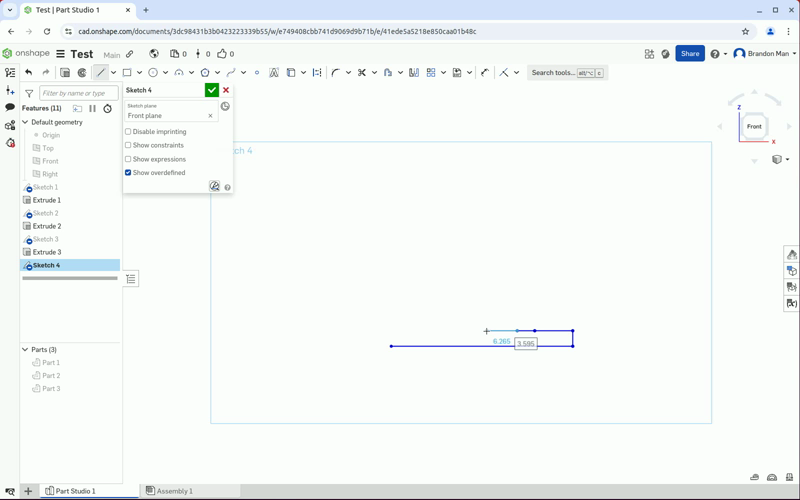
key_up(shift)
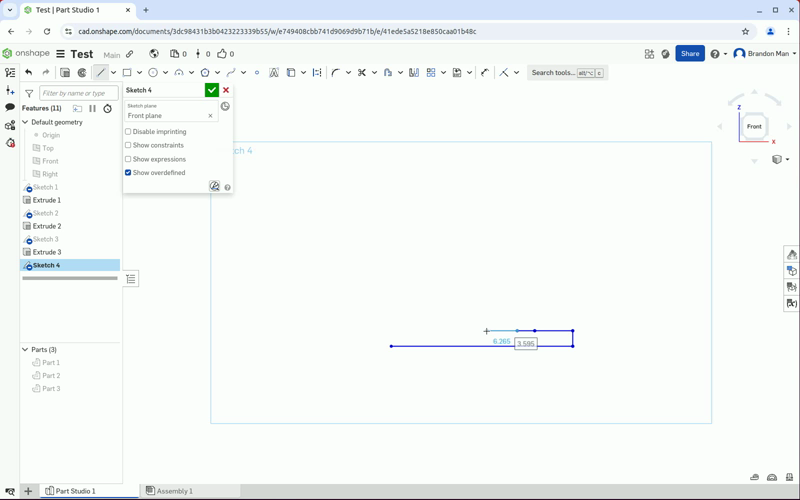
key_down(shift)
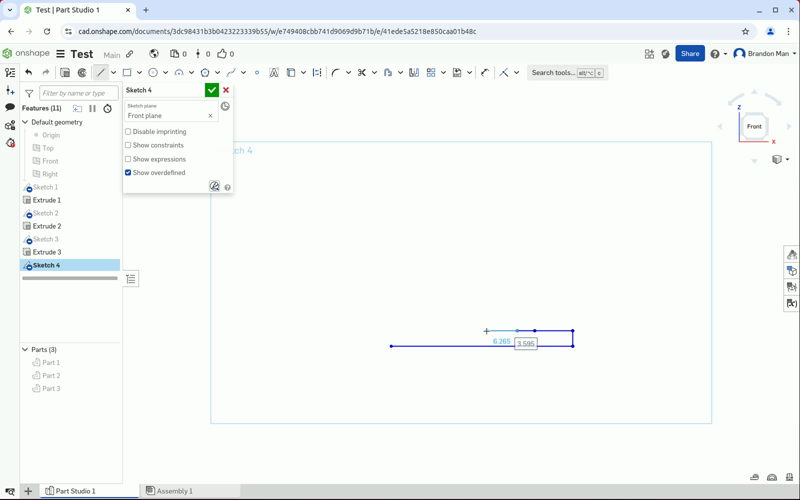
mouse_move(516, 330)
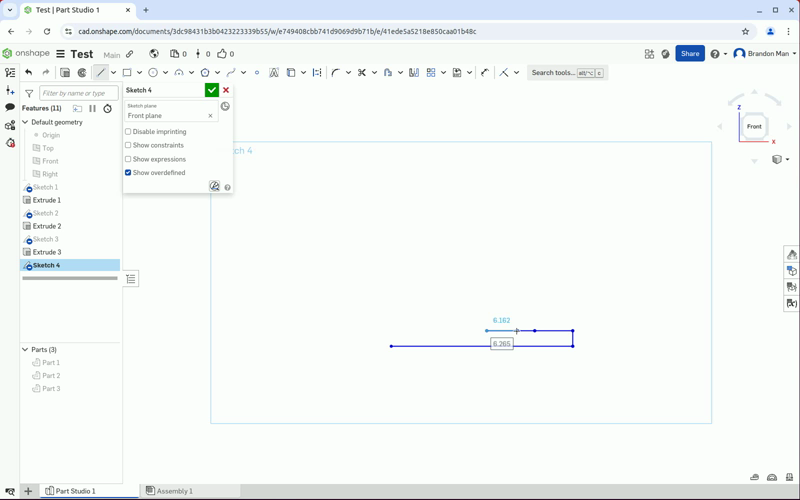
mouse_move(477, 330)
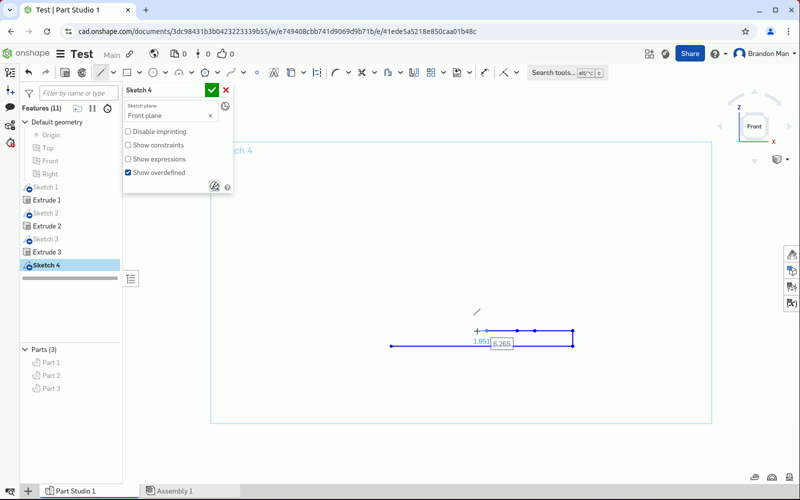
click(477, 330)
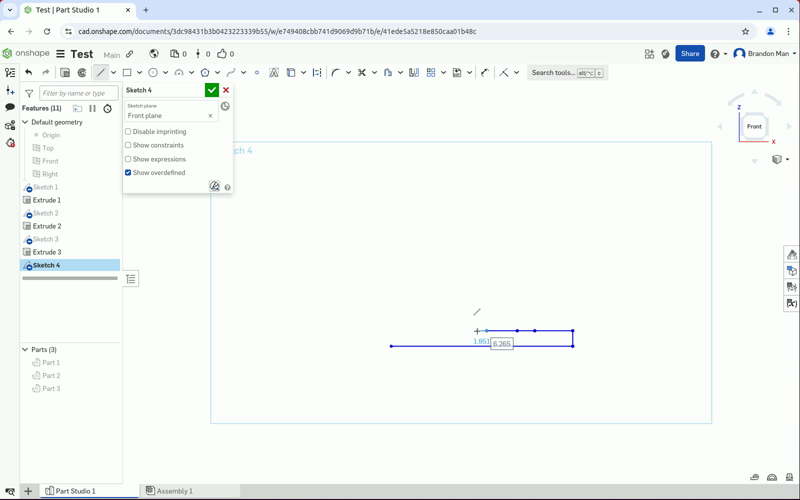
key_up(shift)
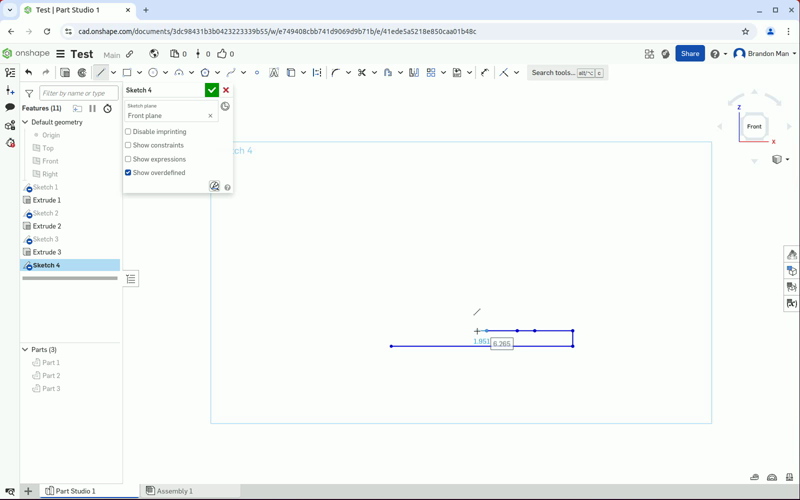
key_down(shift)
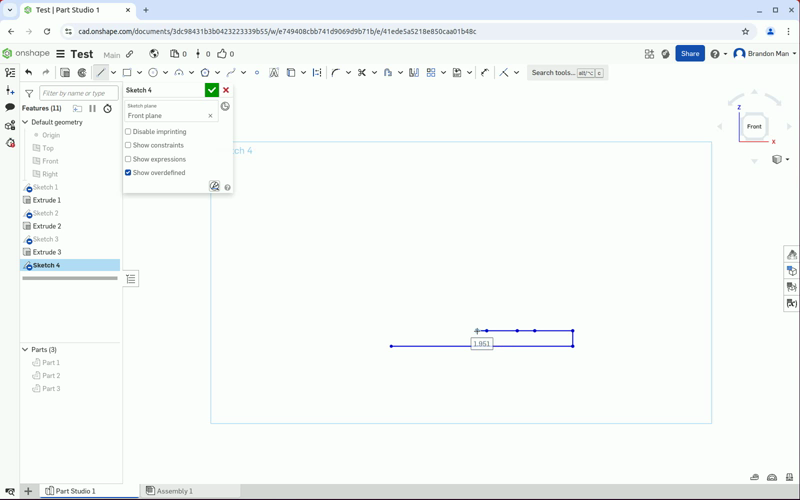
mouse_move(507, 330)
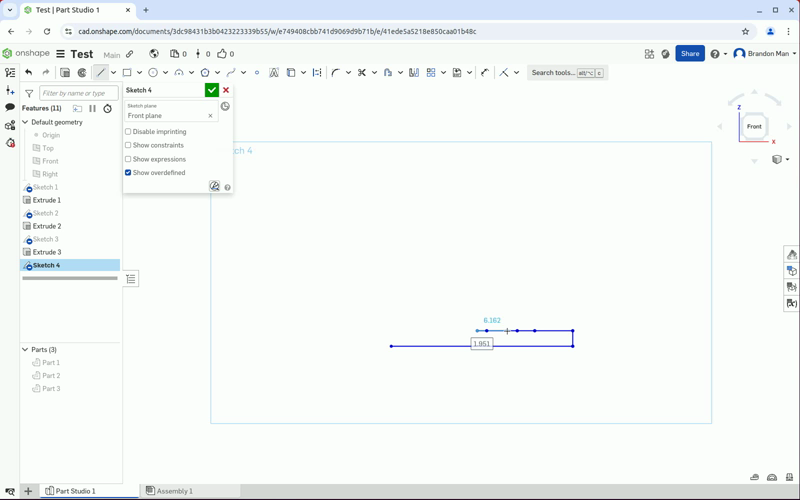
mouse_move(441, 330)
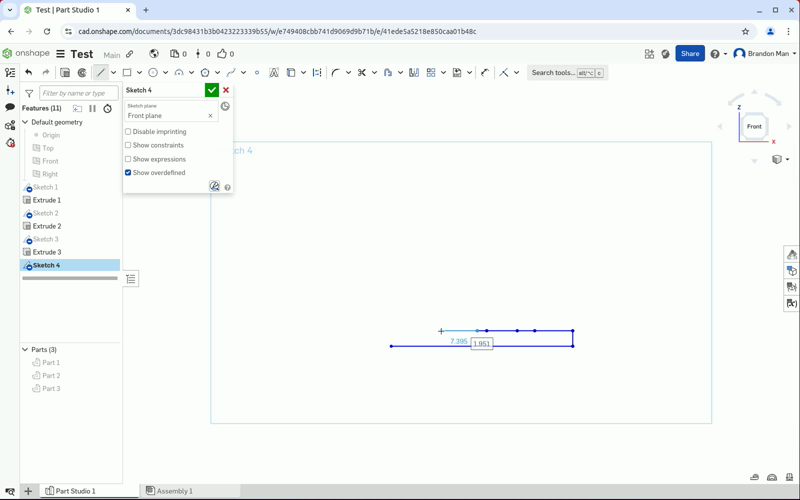
click(441, 330)
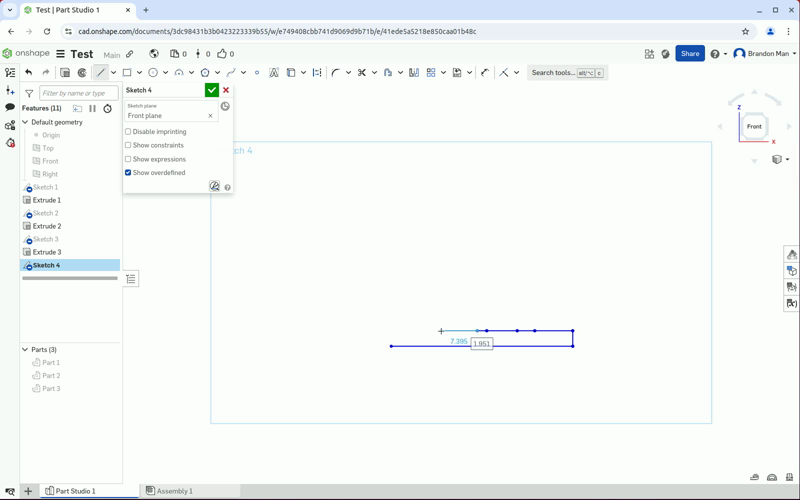
key_up(shift)
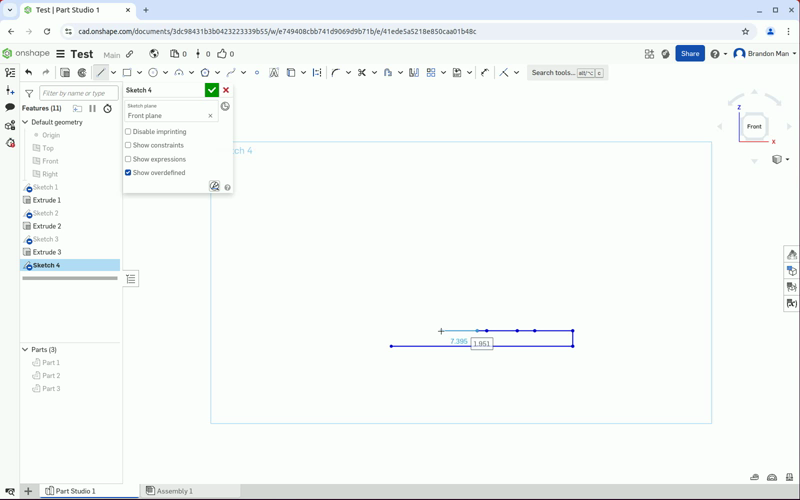
key_down(shift)
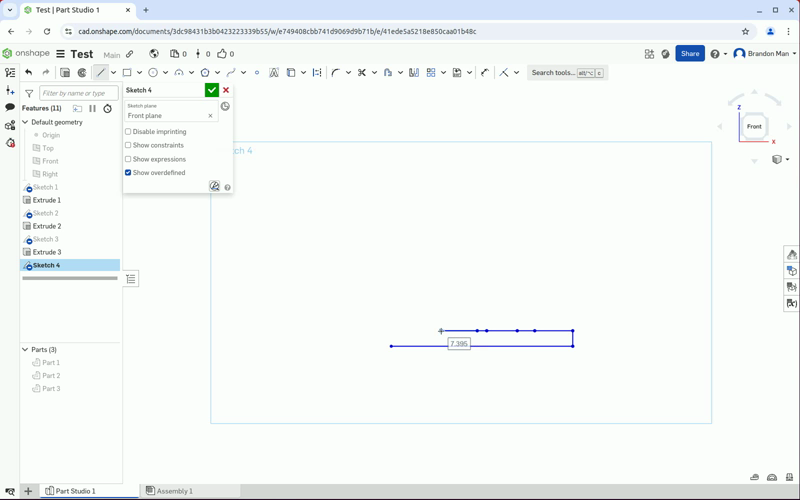
mouse_move(471, 330)
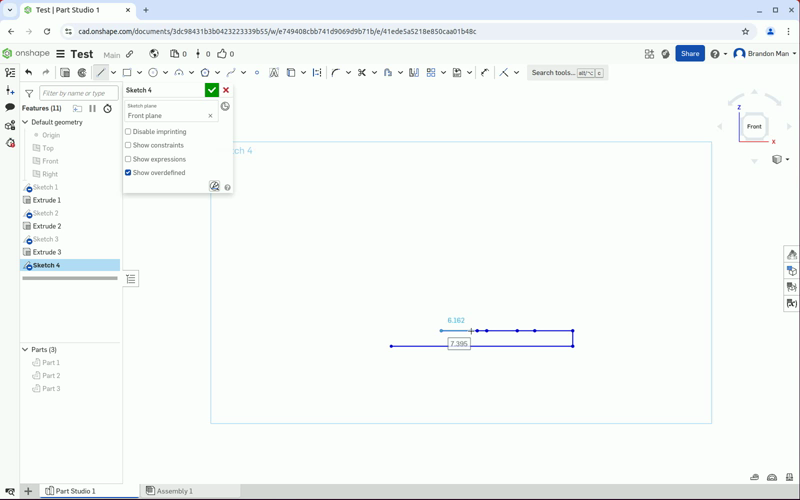
mouse_move(429, 330)
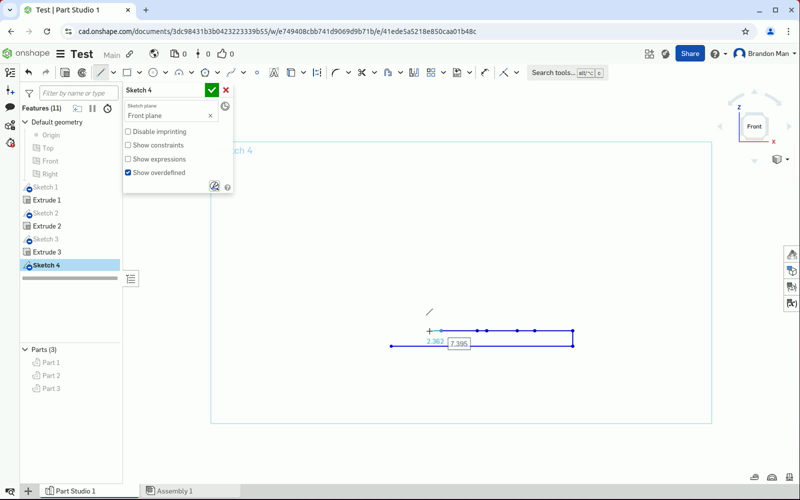
click(429, 330)
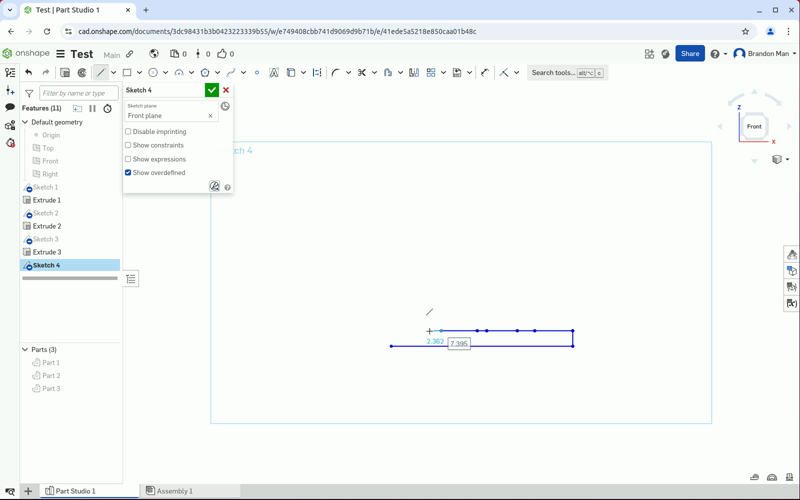
key_up(shift)
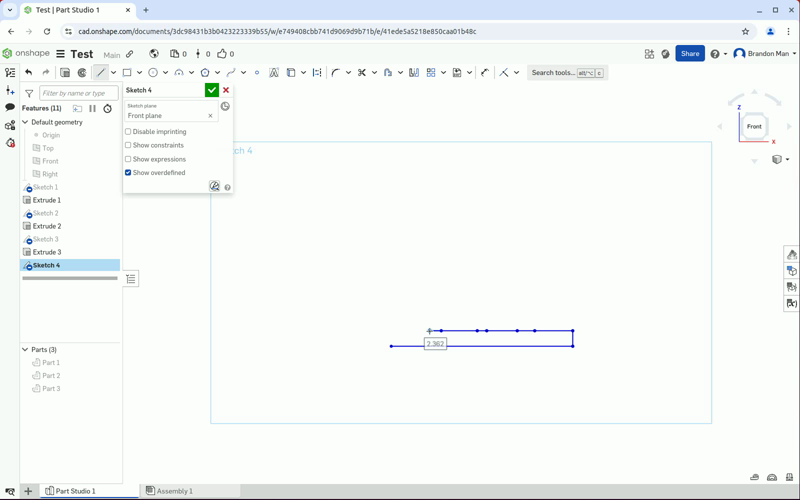
key_down(shift)
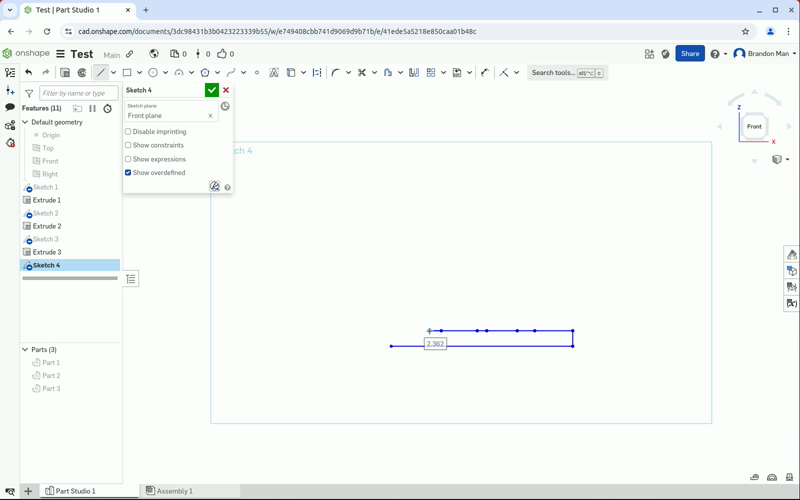
mouse_move(459, 330)
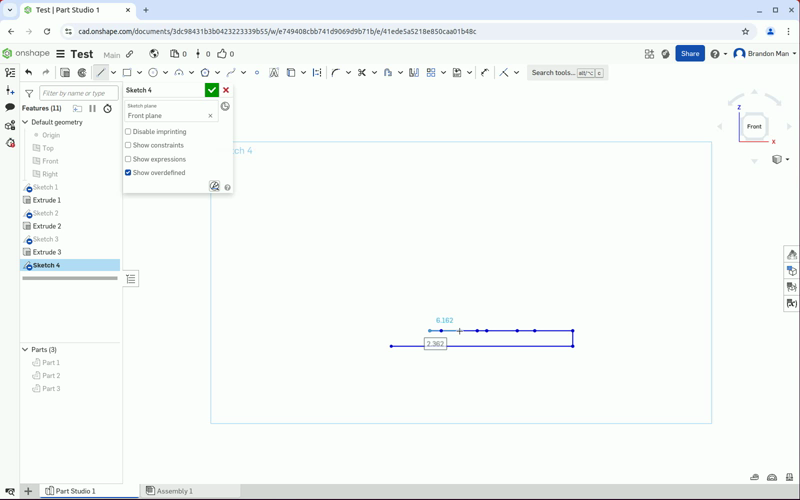
mouse_move(391, 330)
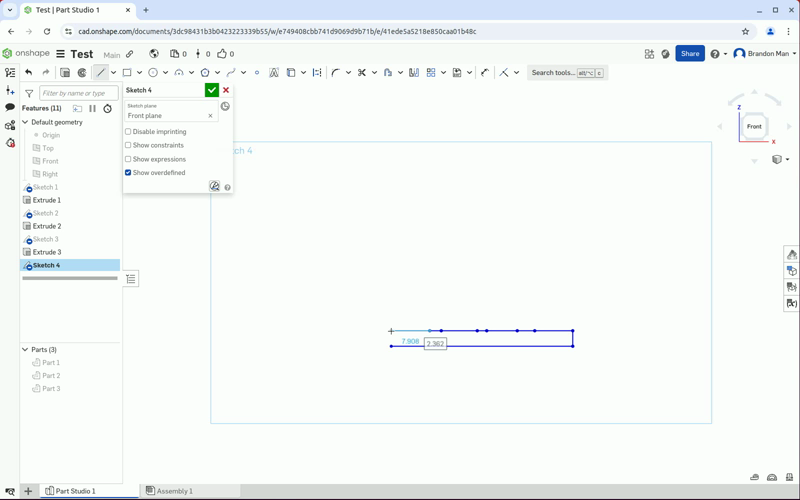
click(391, 330)
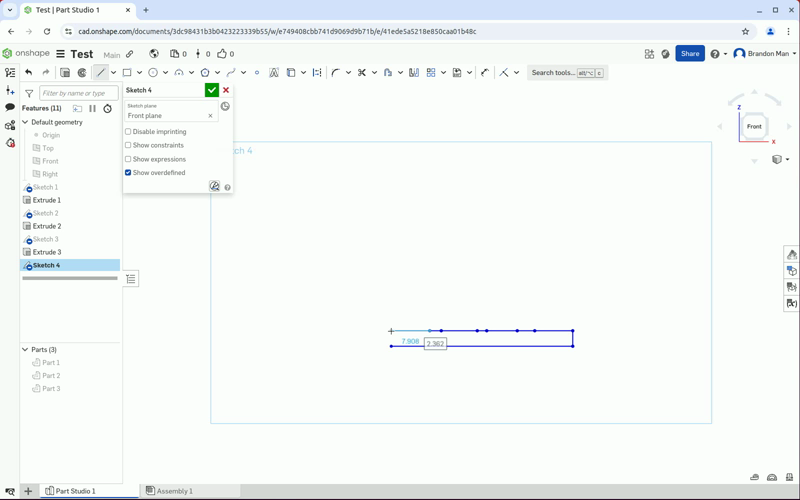
key_up(shift)
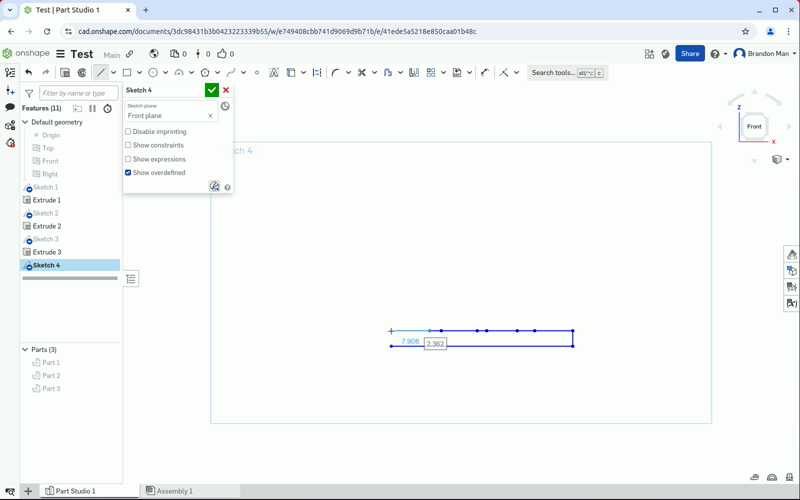
mouse_move(421, 330)
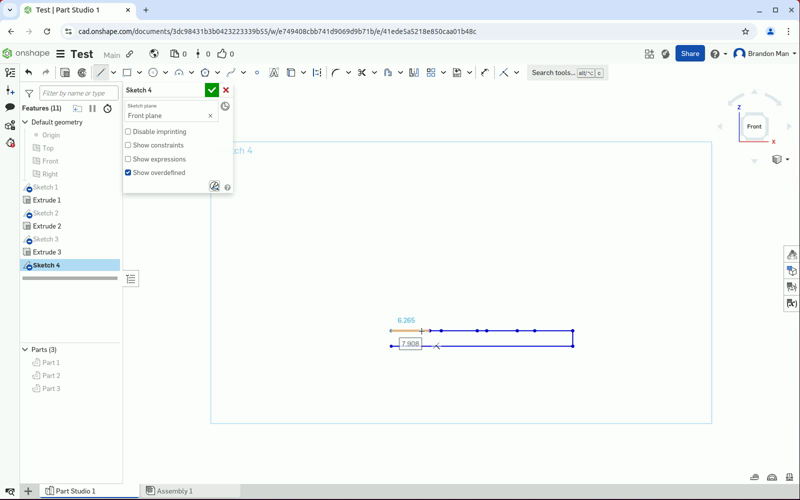
key_down(shift)
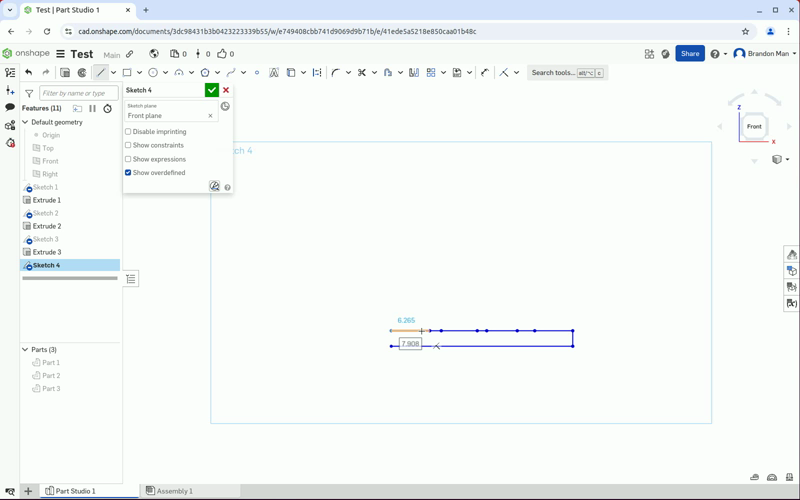
mouse_move(391, 346)
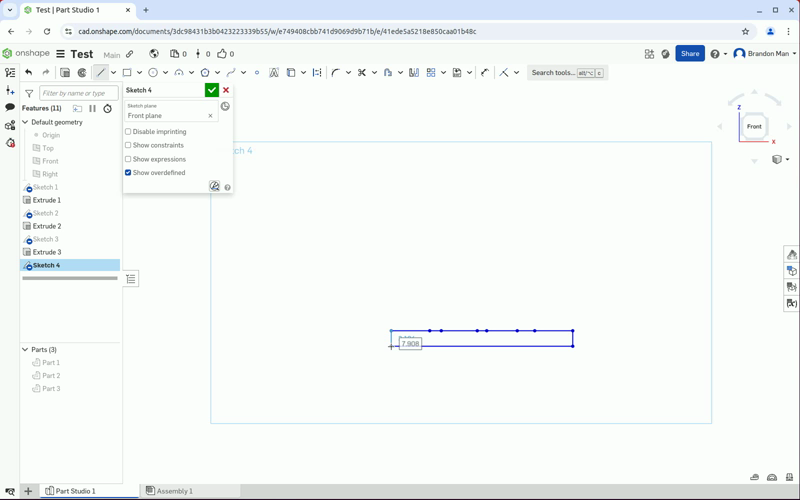
key_up(shift)
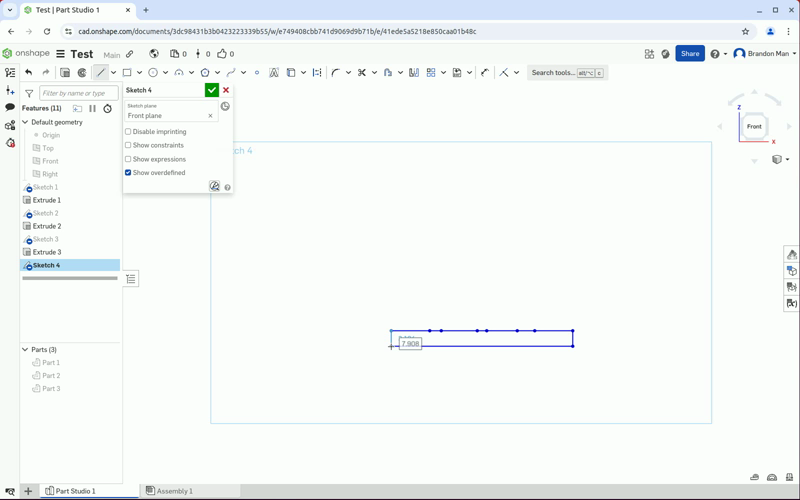
click(391, 346)
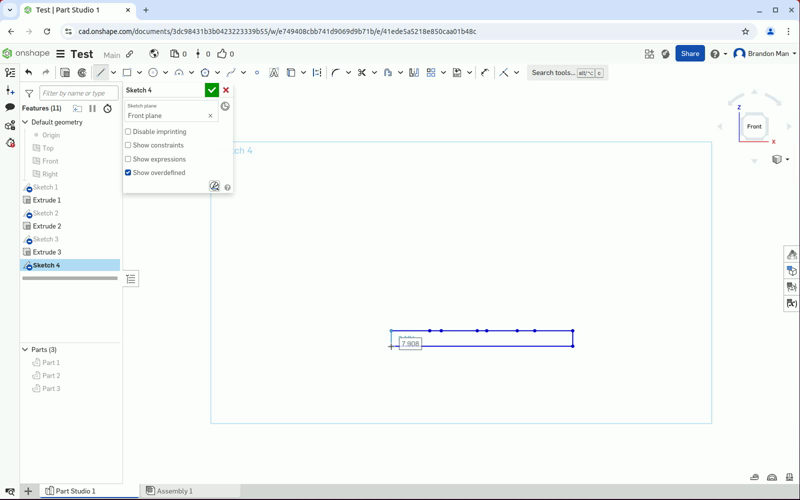
key(esc)
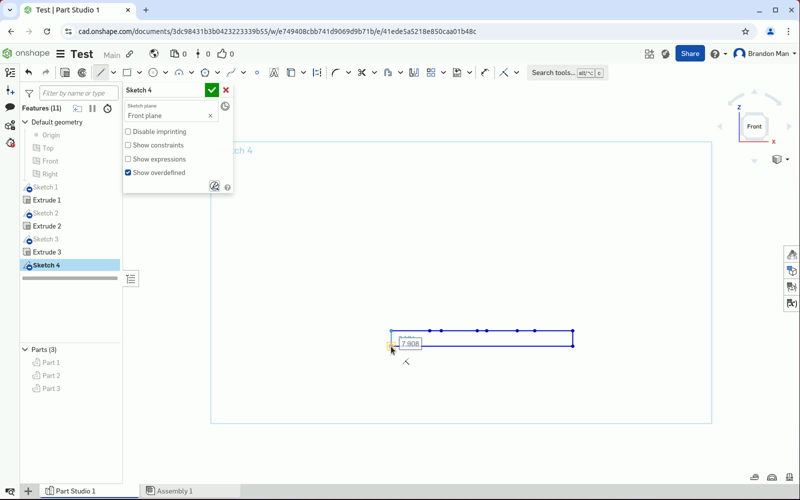
mouse_move(457, 337)
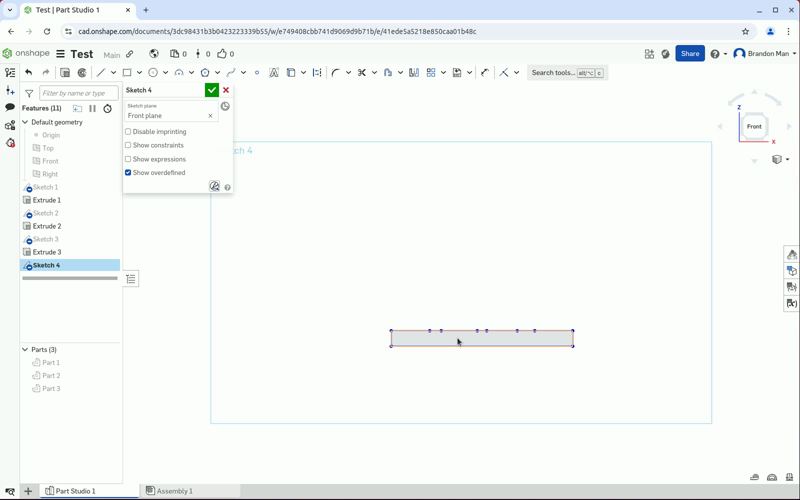
click(457, 337)
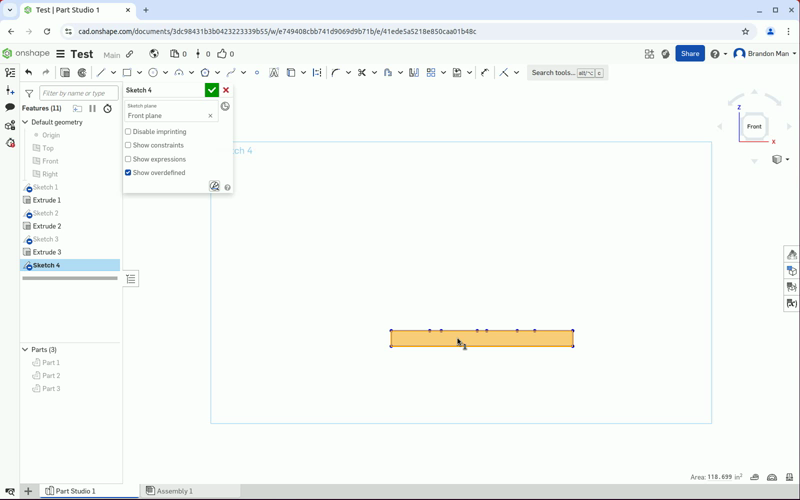
mouse_move(73, 352)
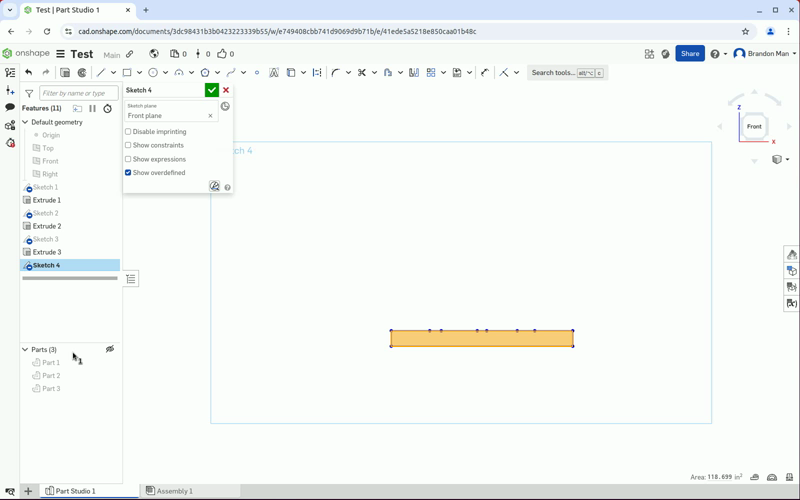
key(shift+y)
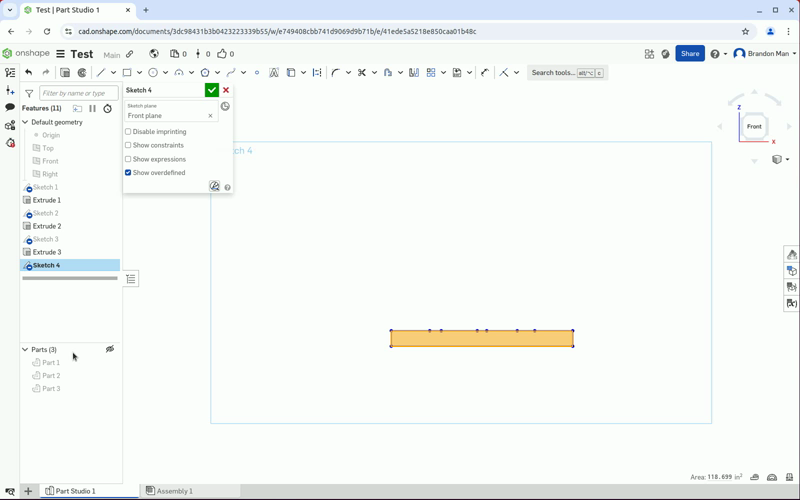
key(shift+e)
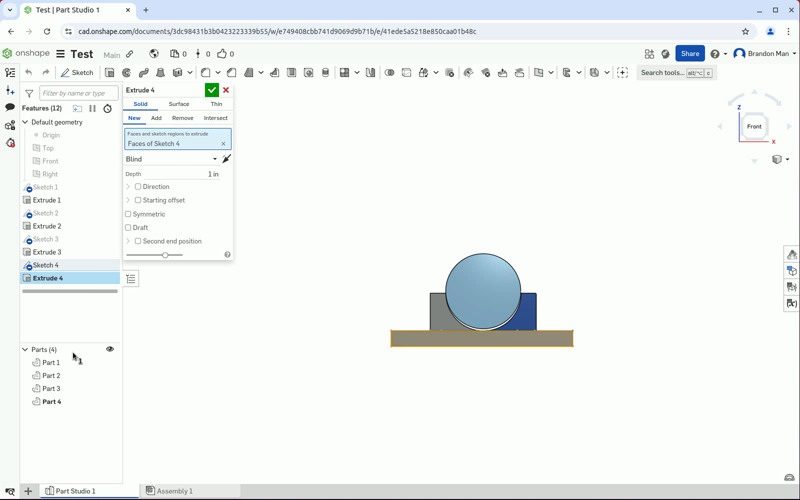
mouse_move(143, 106)
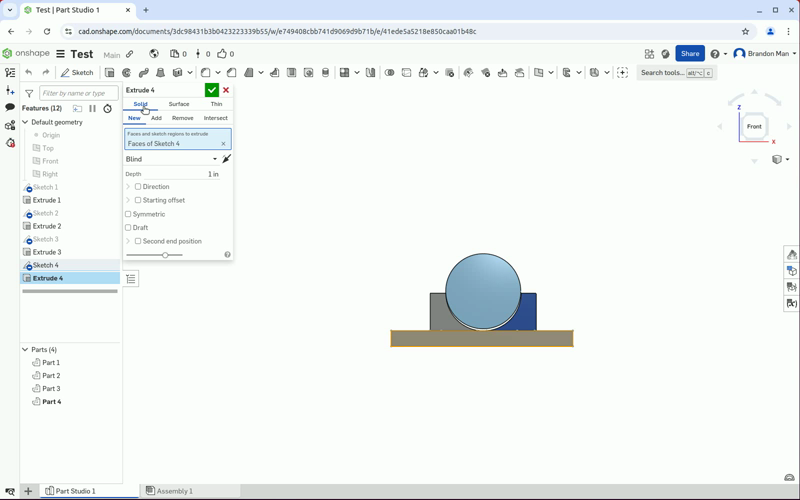
click(143, 106)
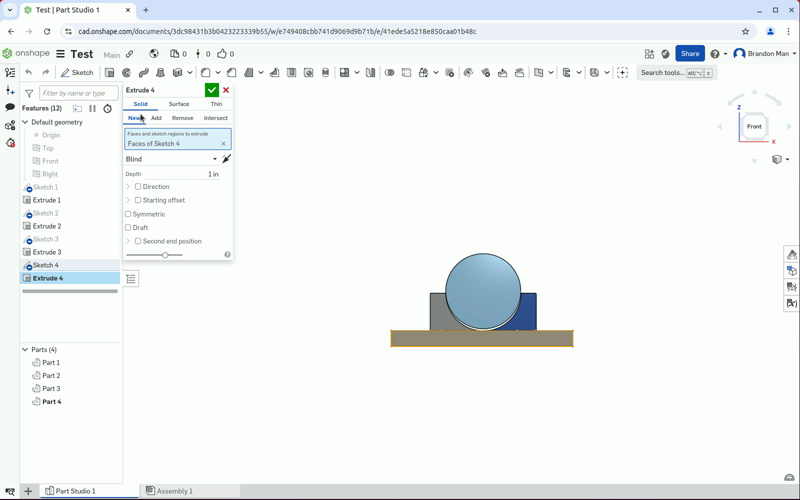
mouse_move(137, 120)
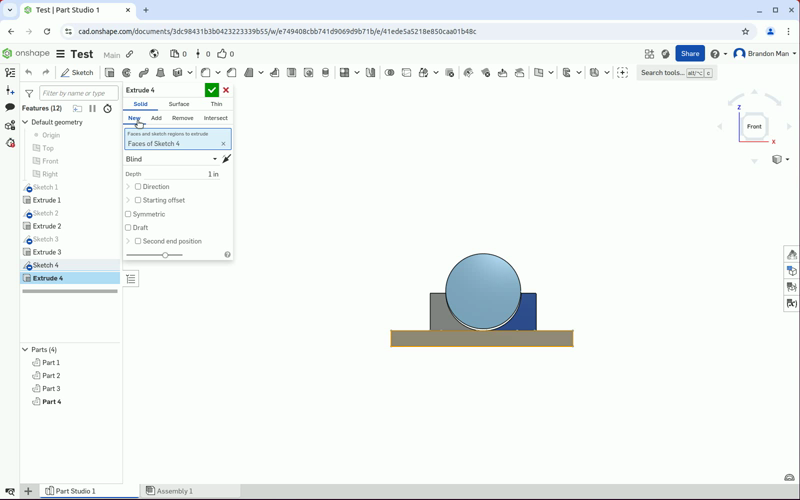
click(137, 120)
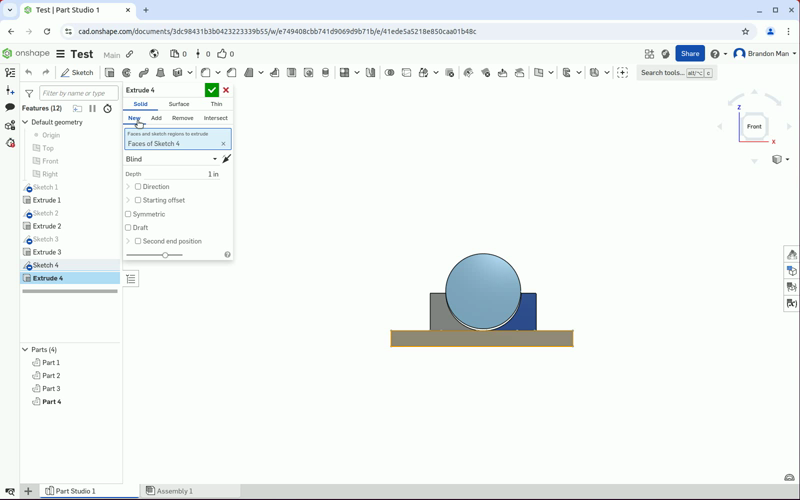
key(tab, 4)
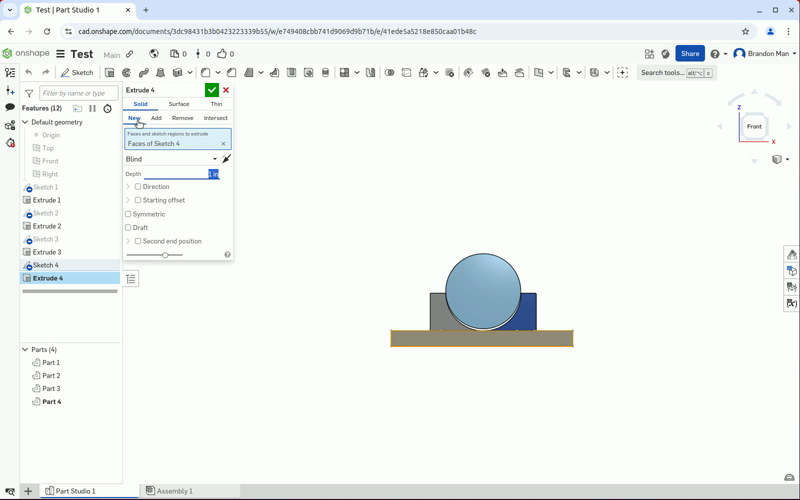
text(13.961)
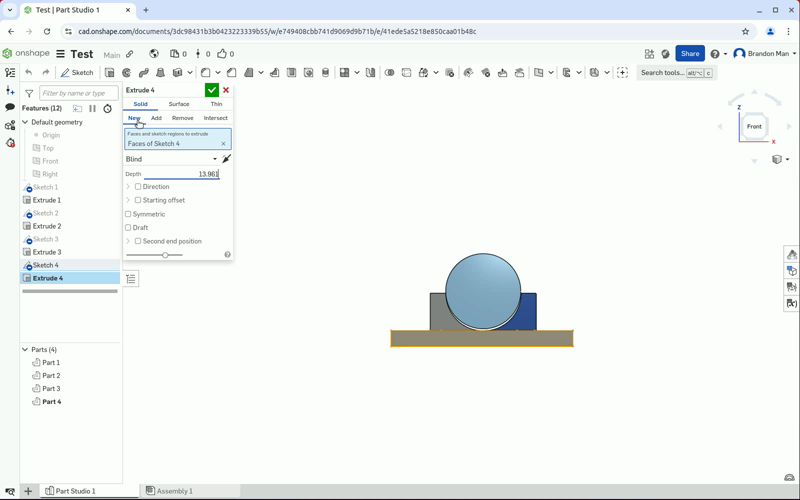
key(enter)
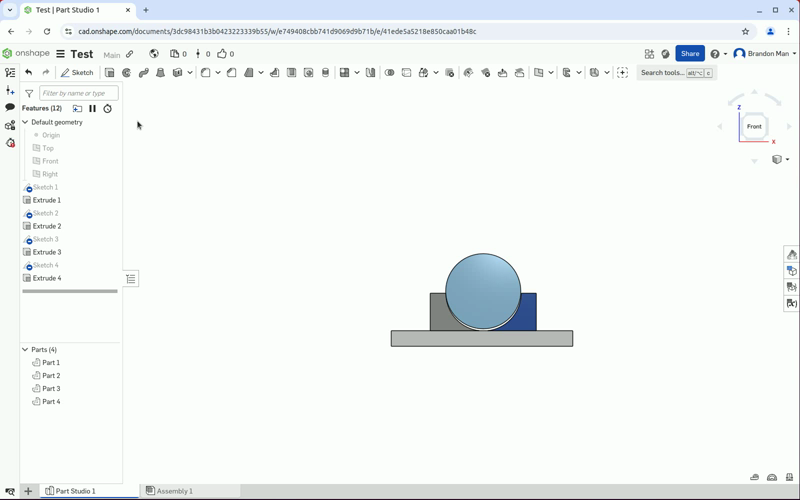
key(shift+h)
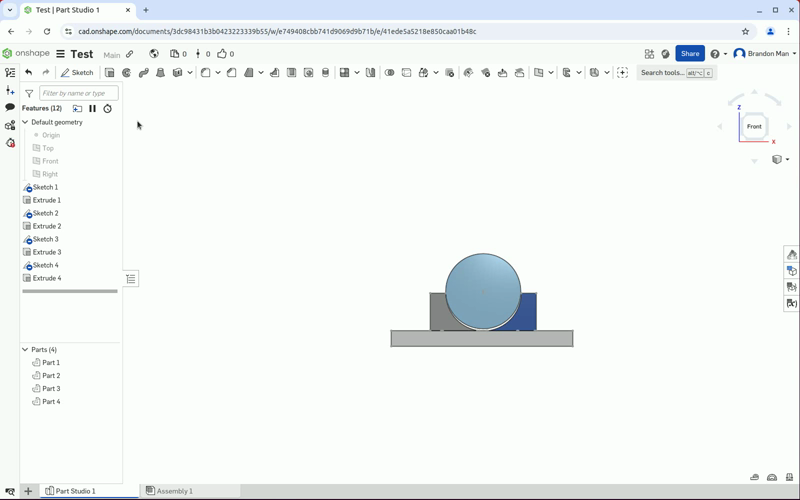
key(shift+h)
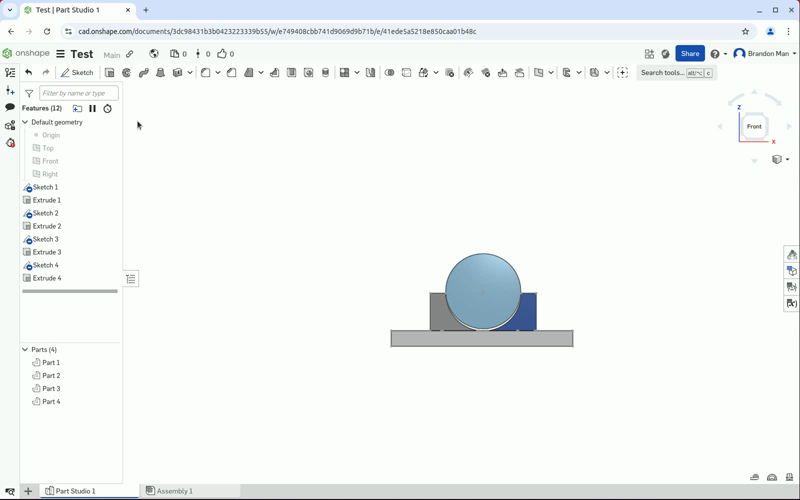
key(shift+7)
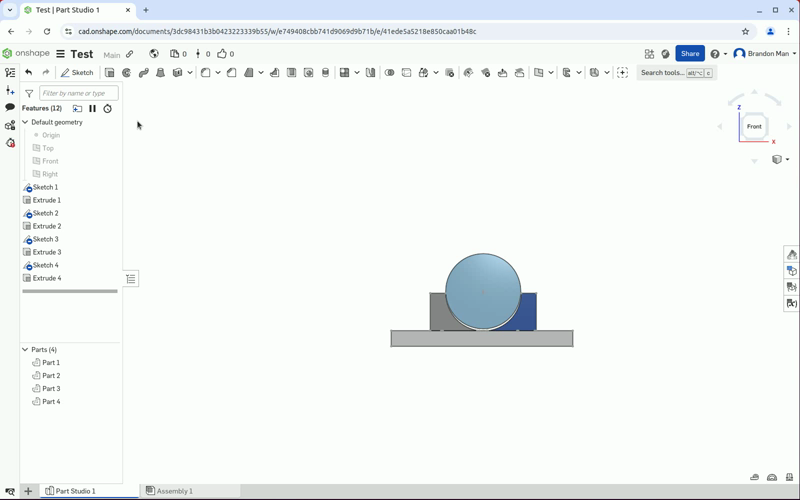
key(left, 2)
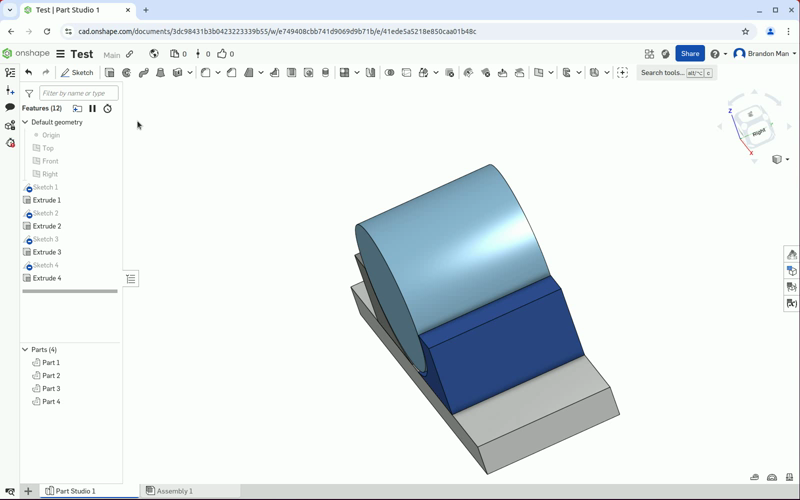
key(down, 2)
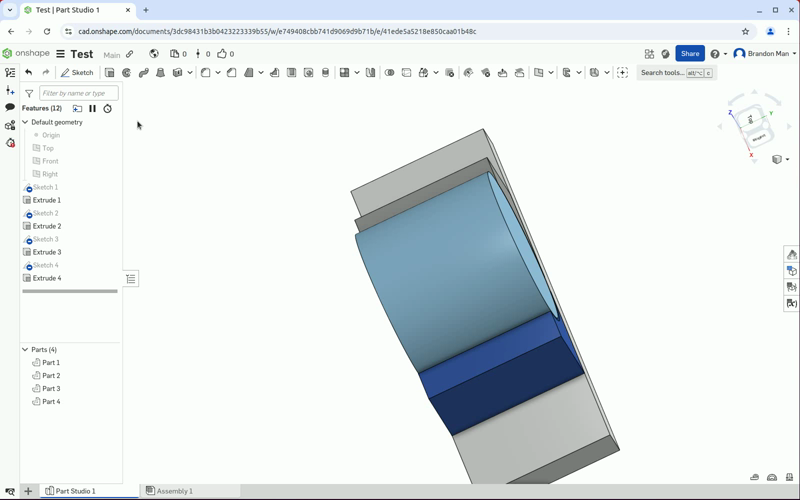
key(up, 2)
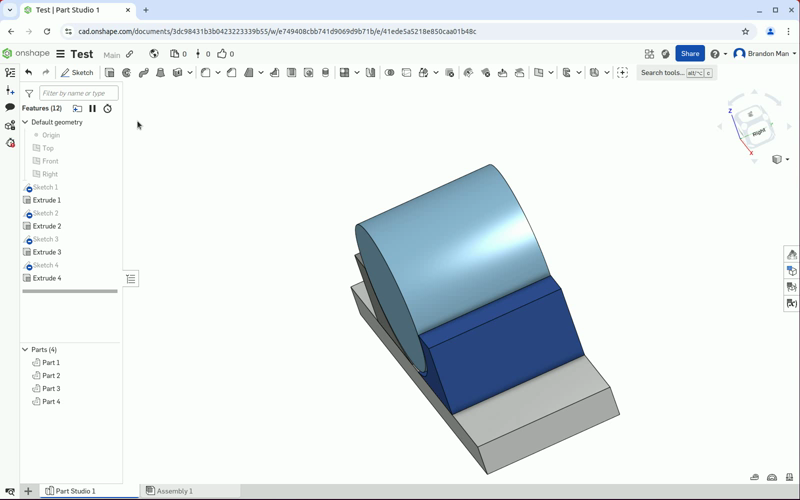
key(right, 2)
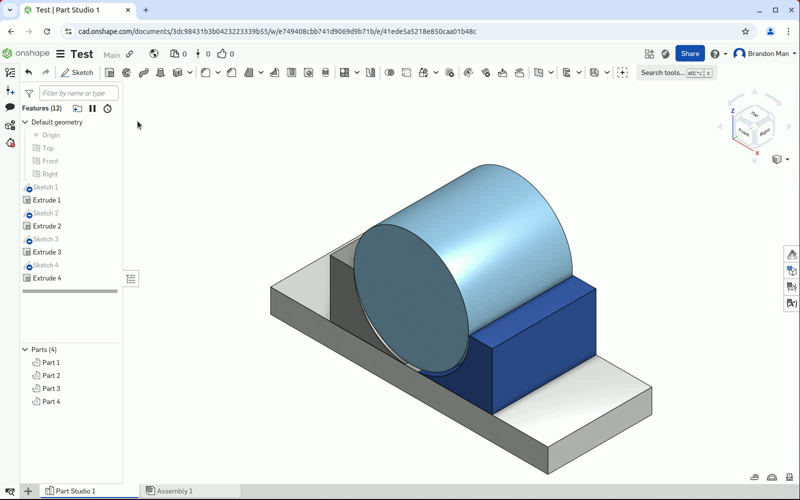
mouse_move(73, 189)
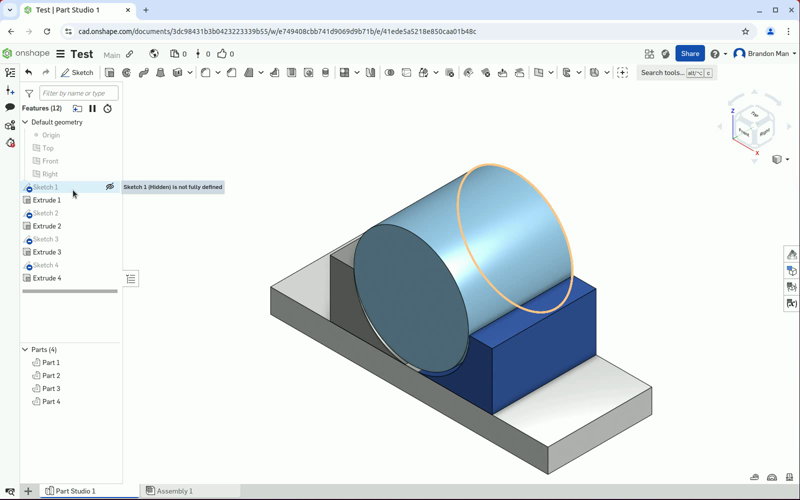
click(73, 189)